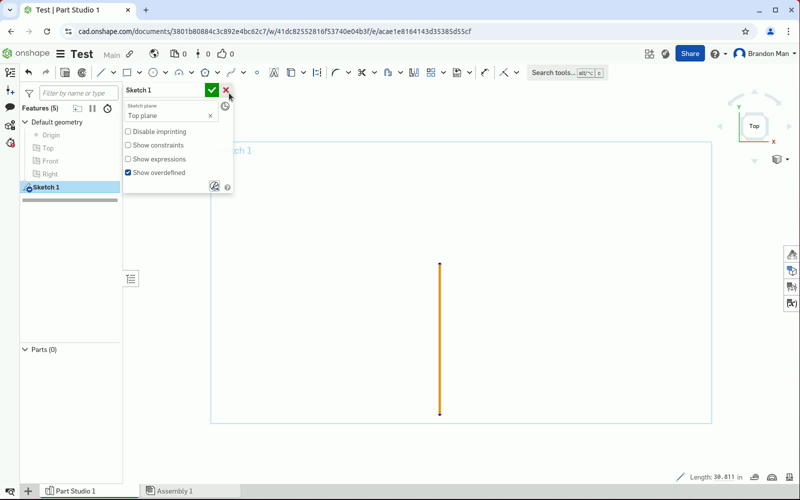
key(shift+h)
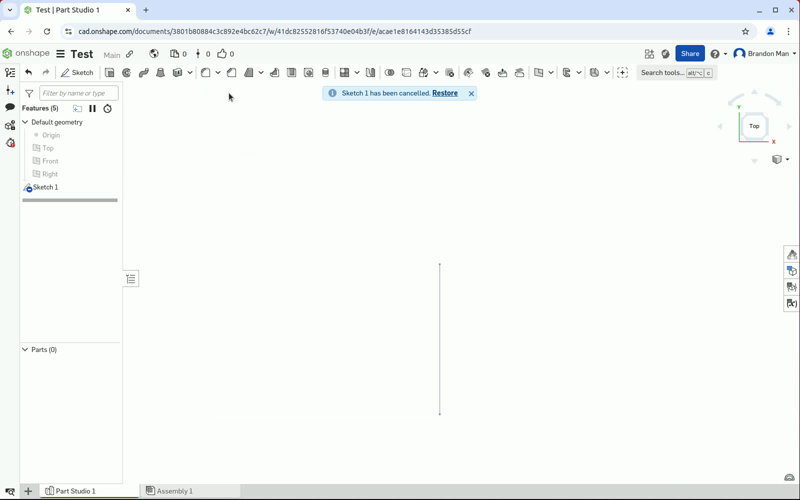
key(shift+s)
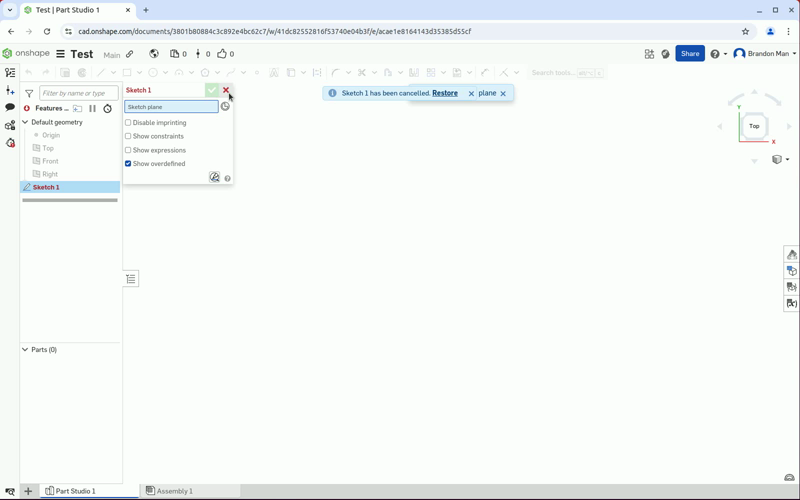
mouse_move(73, 150)
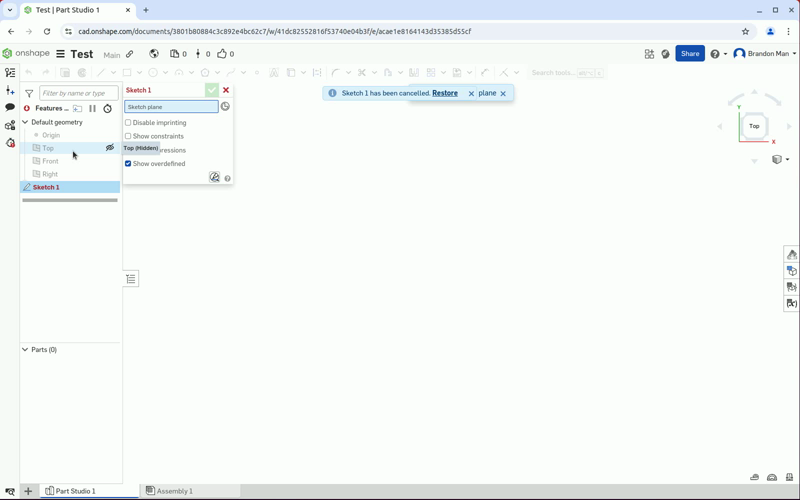
click(73, 150)
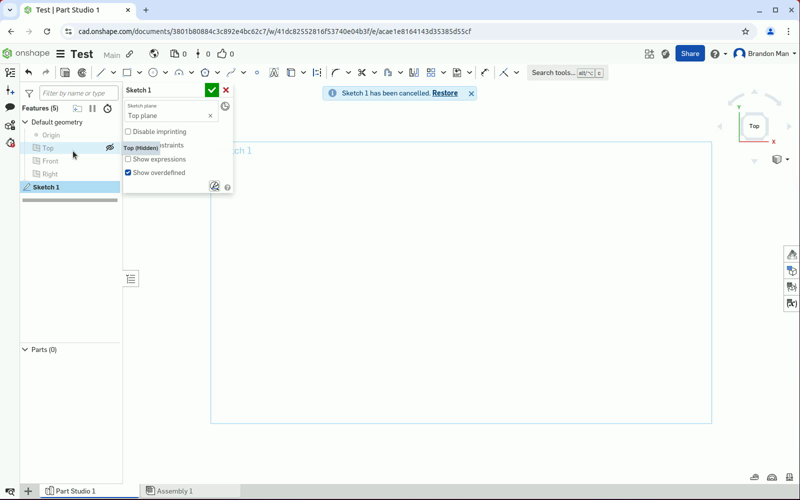
mouse_move(73, 352)
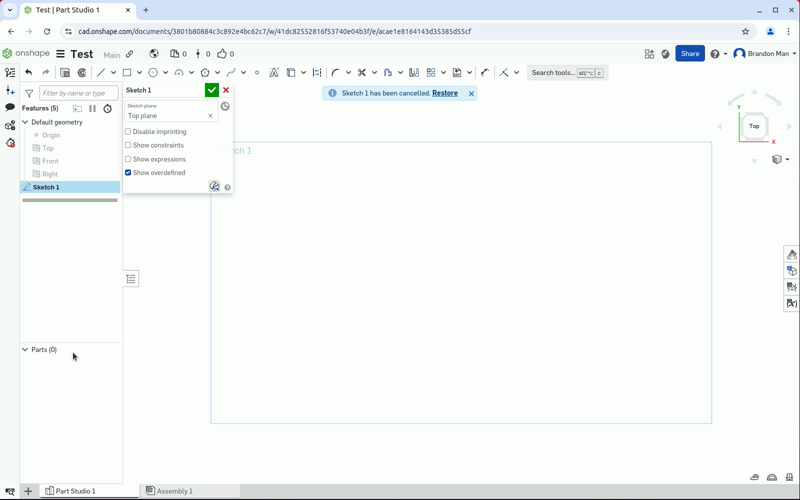
key(y)
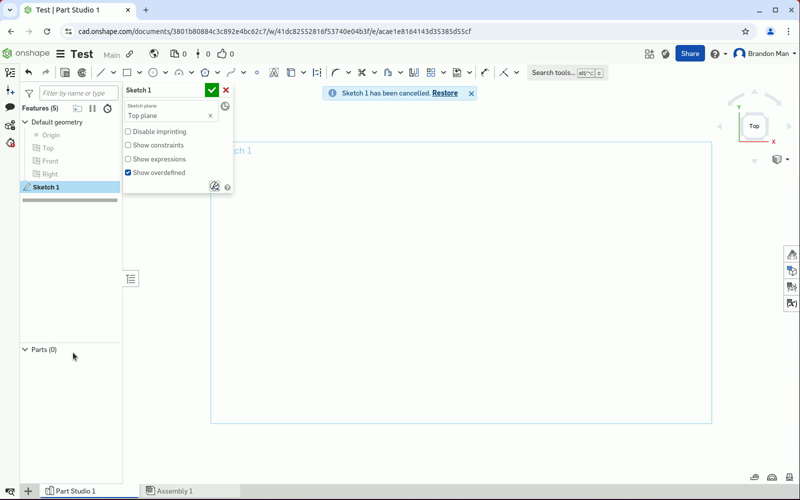
key(c)
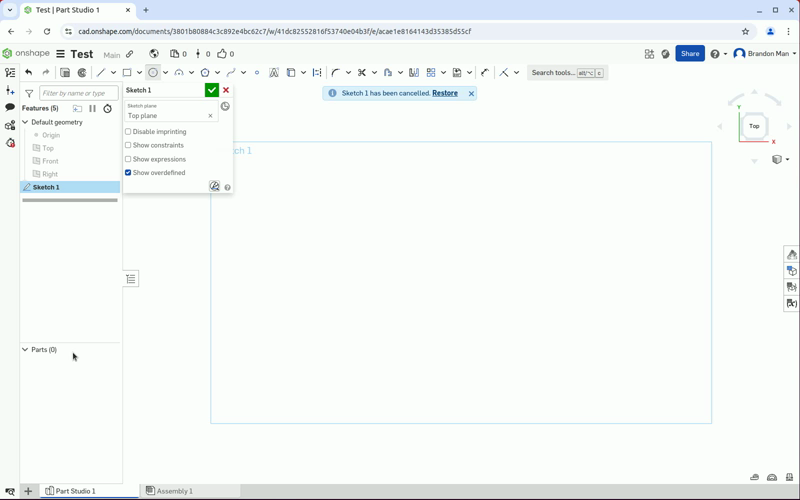
key_down(shift)
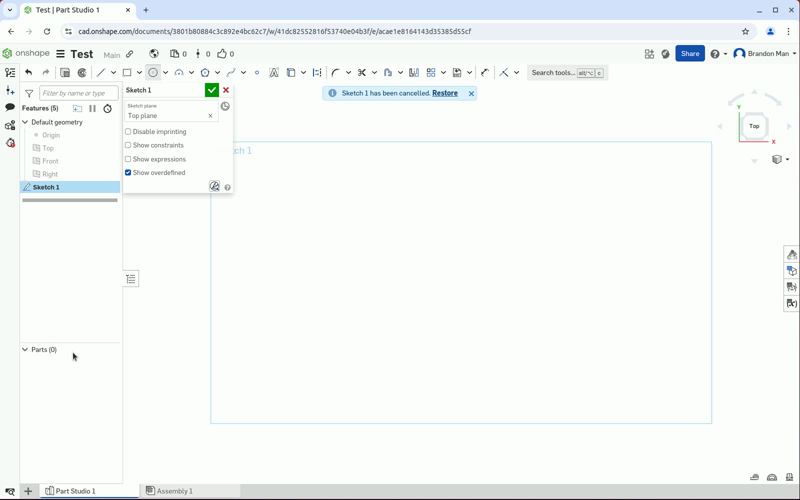
mouse_move(461, 282)
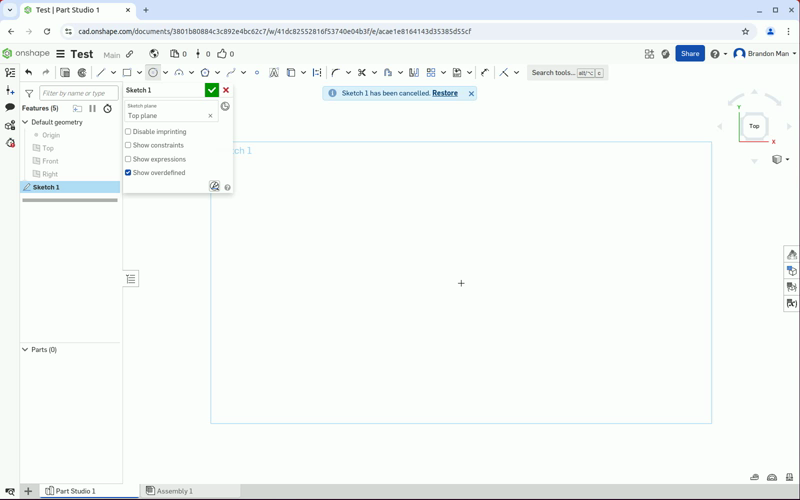
click(461, 282)
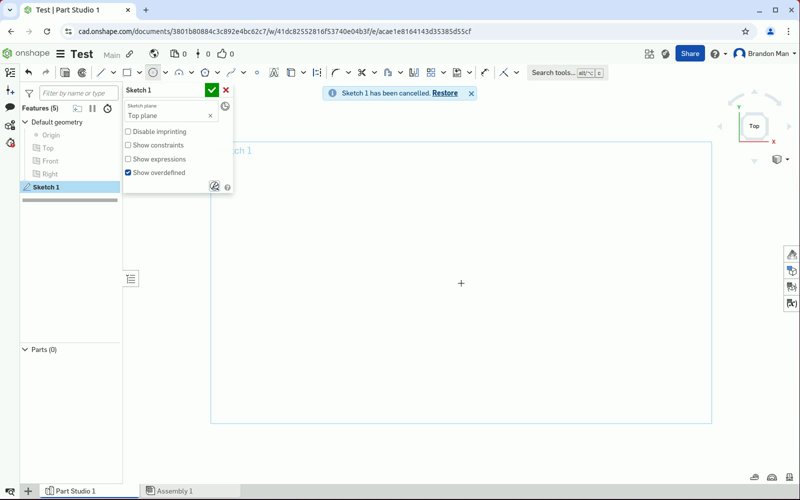
key_up(shift)
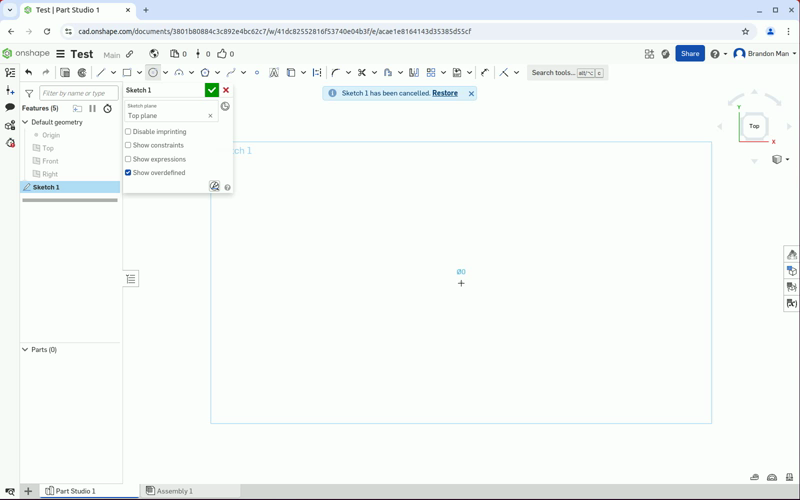
mouse_move(555, 282)
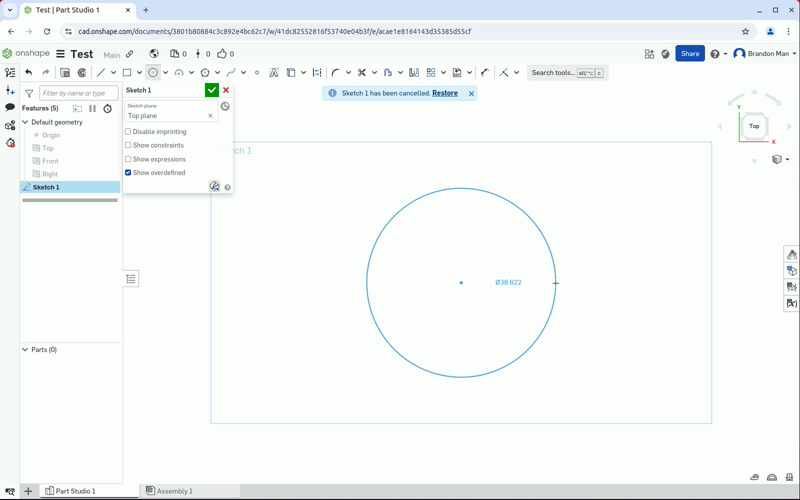
click(555, 282)
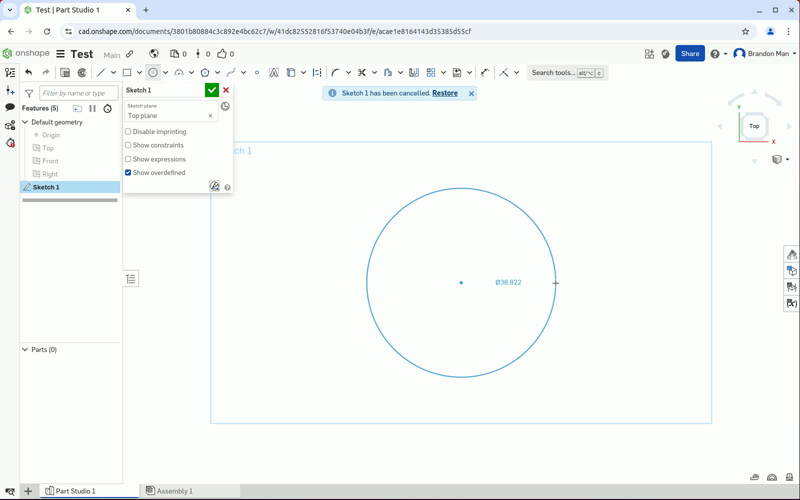
key(esc)
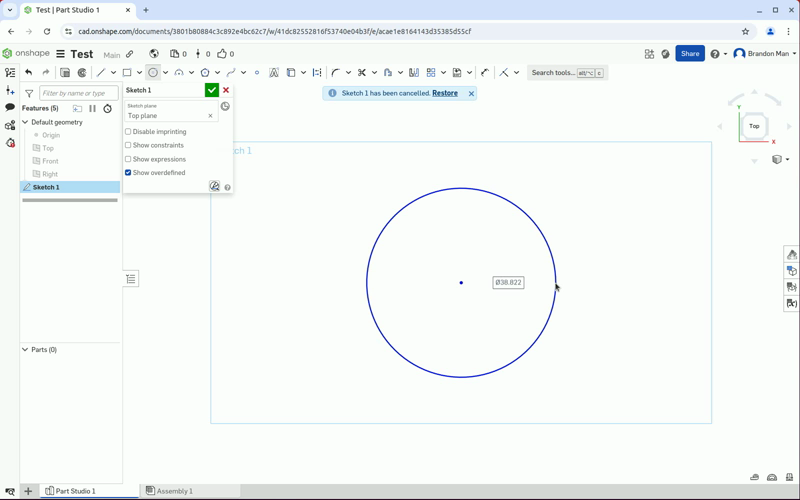
key(c)
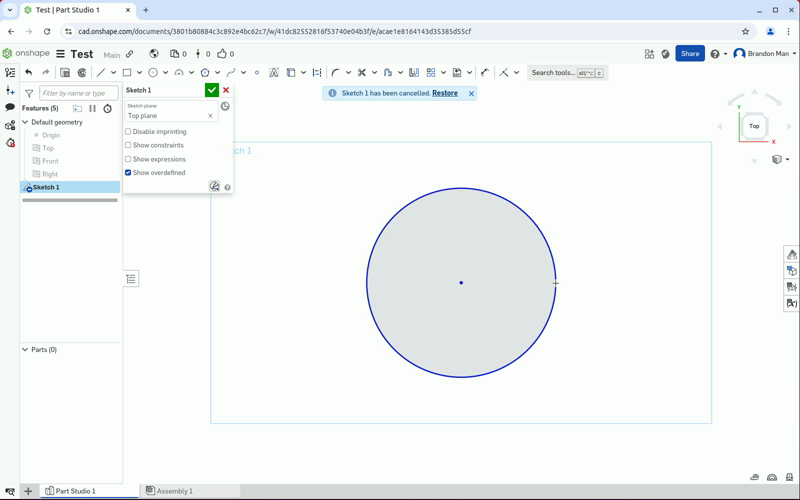
key_down(shift)
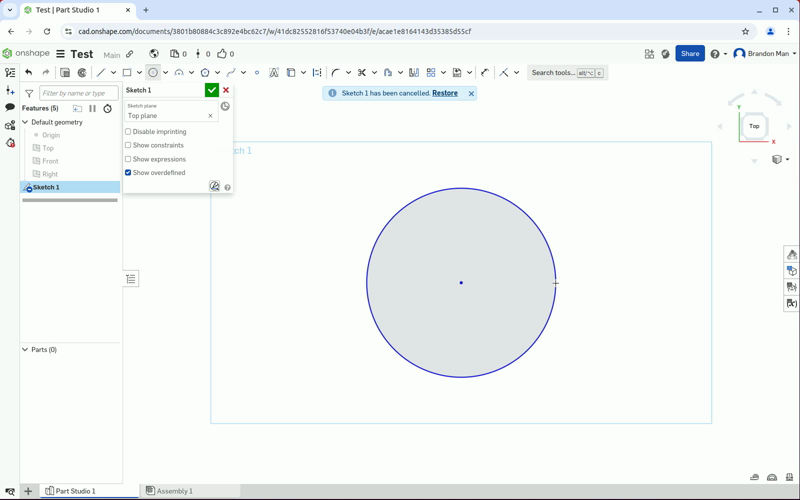
mouse_move(461, 282)
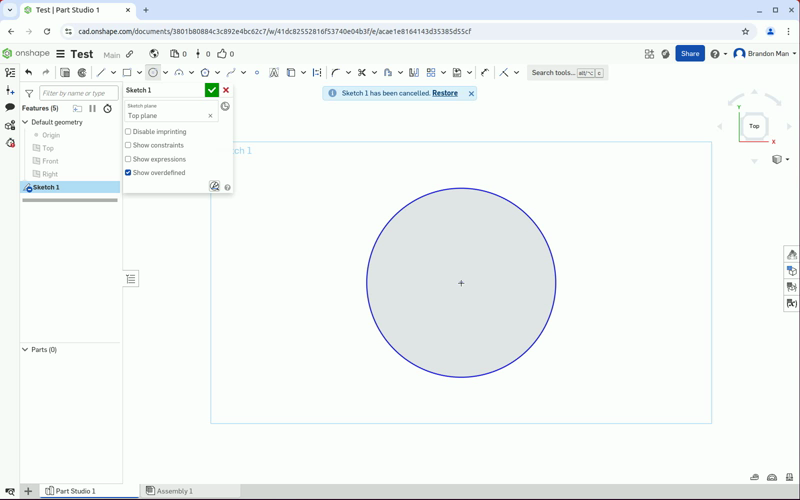
click(461, 282)
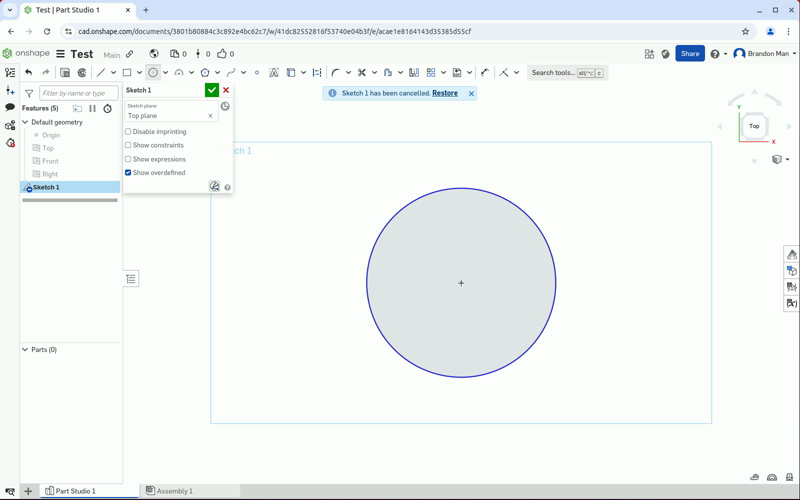
key_up(shift)
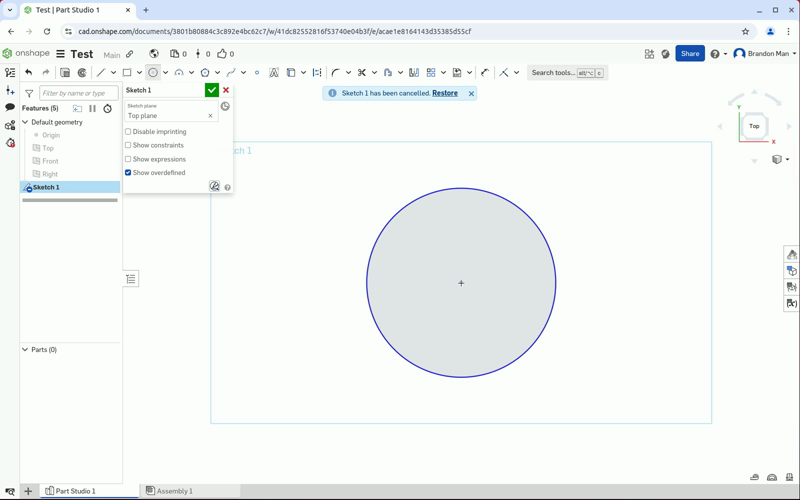
mouse_move(516, 282)
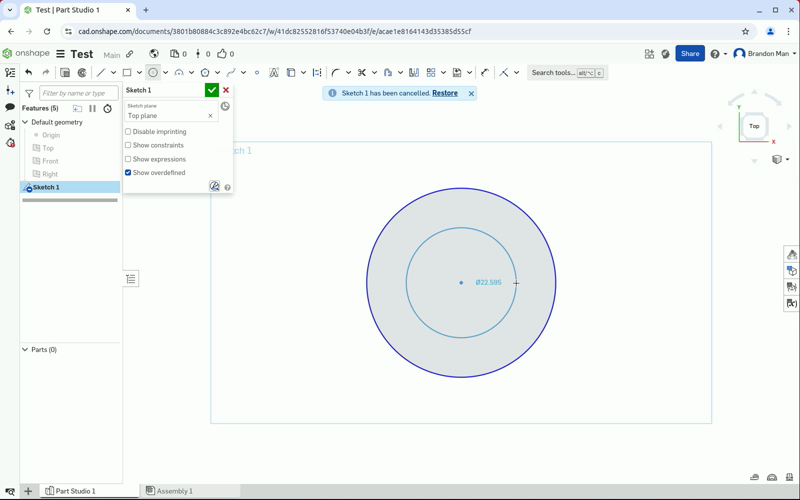
click(516, 282)
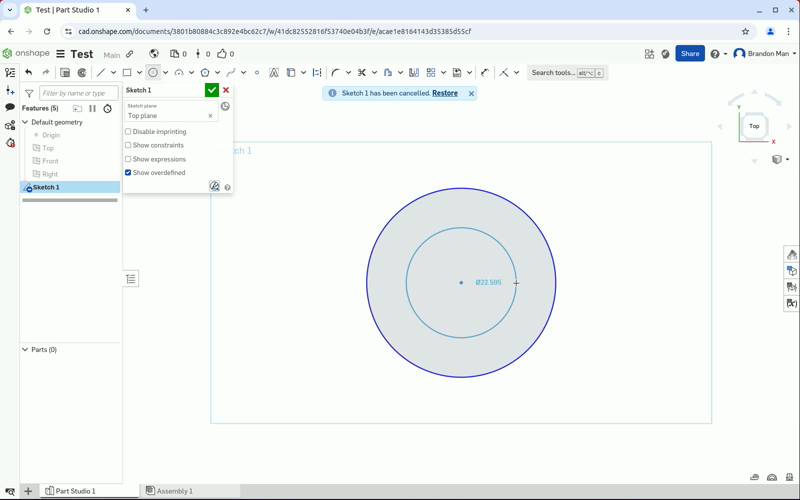
key(esc)
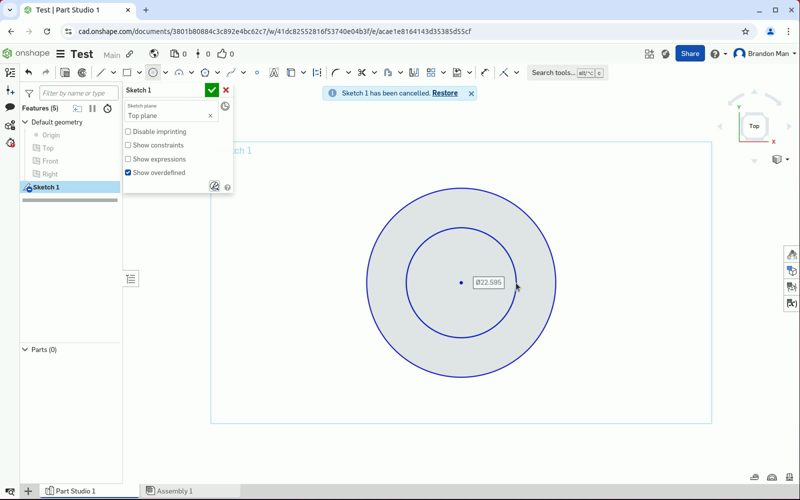
mouse_move(391, 258)
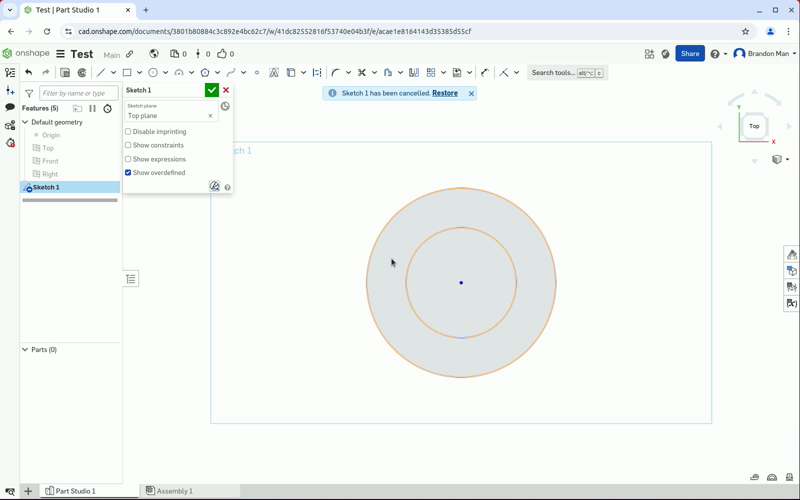
click(391, 258)
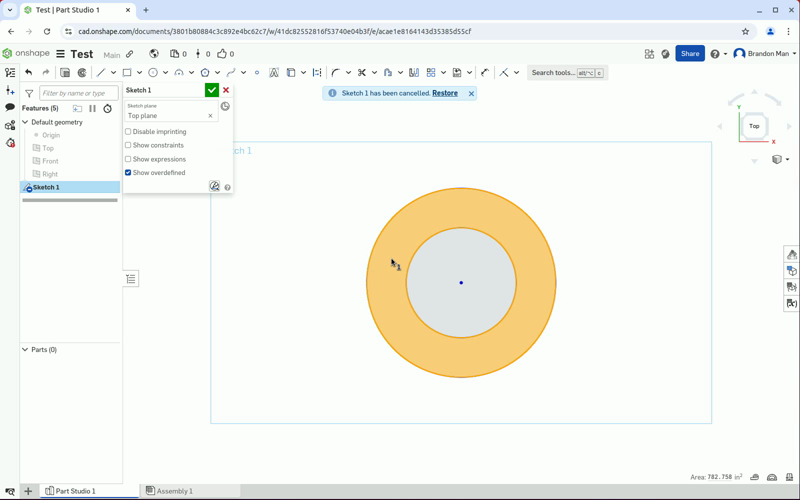
mouse_move(73, 352)
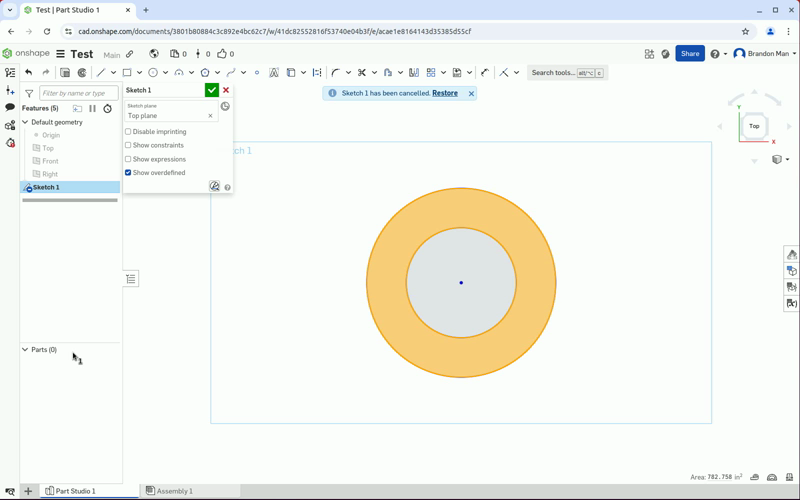
key(shift+y)
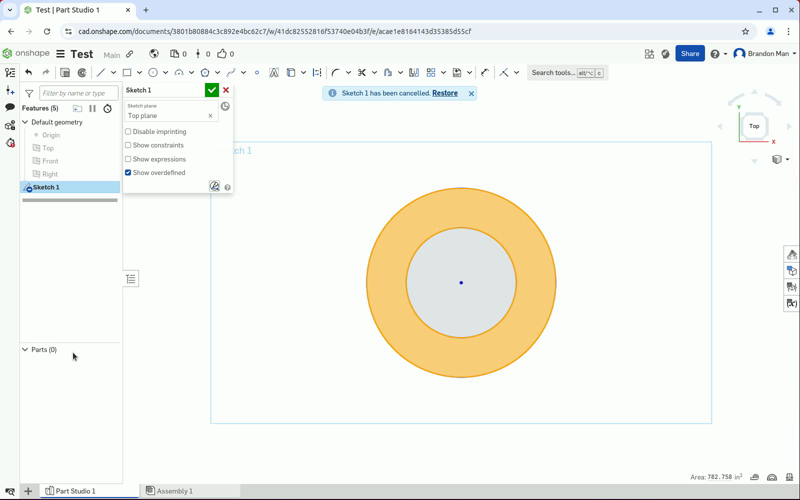
key(shift+e)
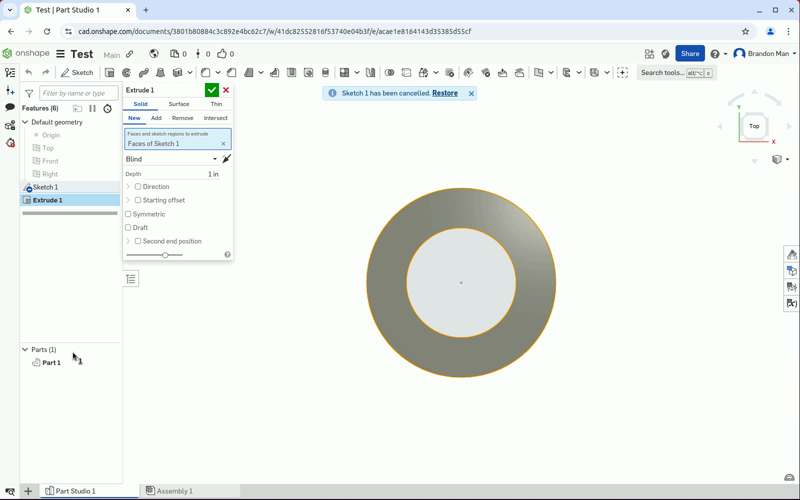
mouse_move(143, 106)
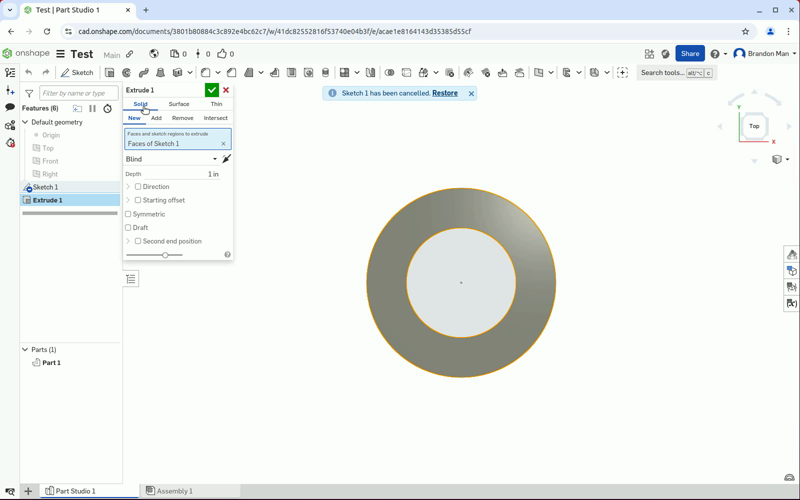
click(143, 106)
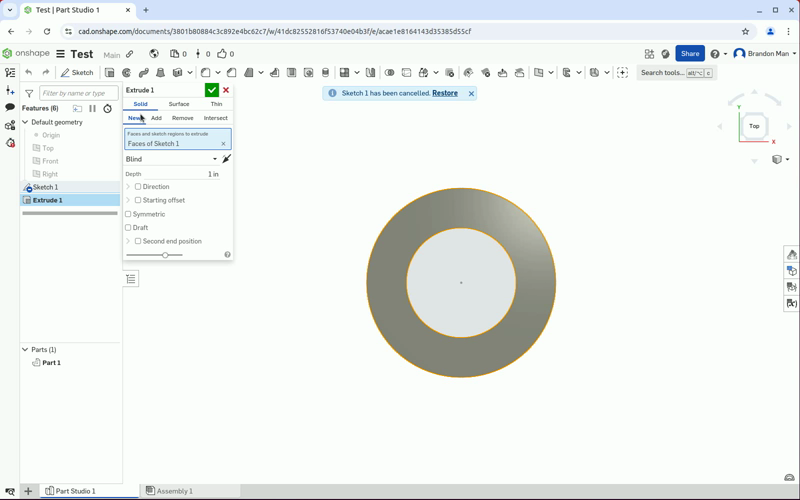
mouse_move(137, 120)
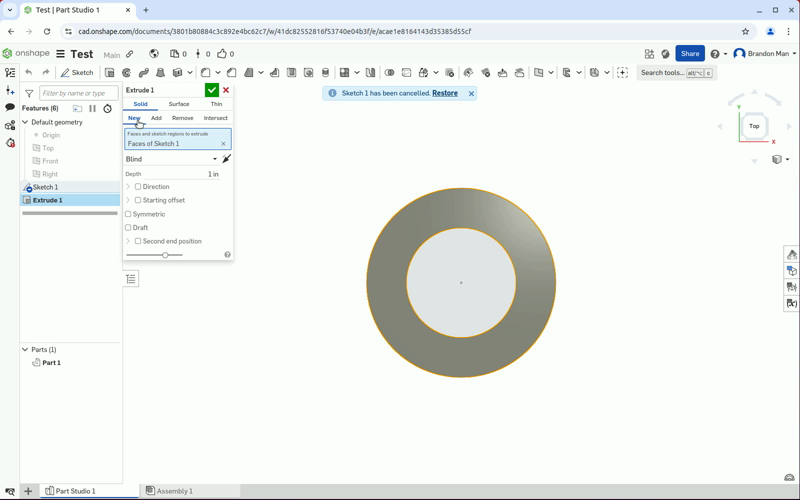
click(137, 120)
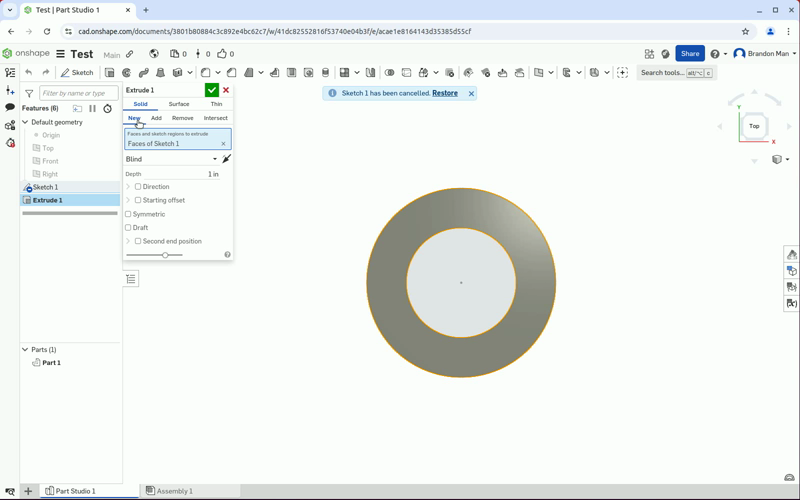
key(tab, 4)
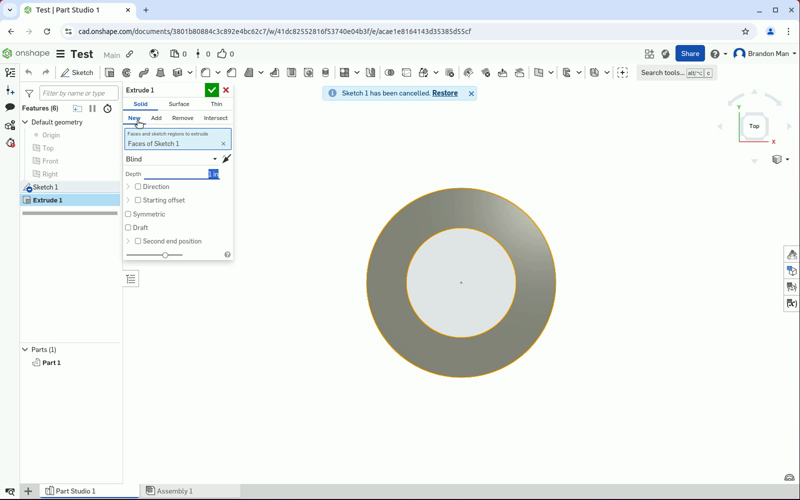
text(3.851)
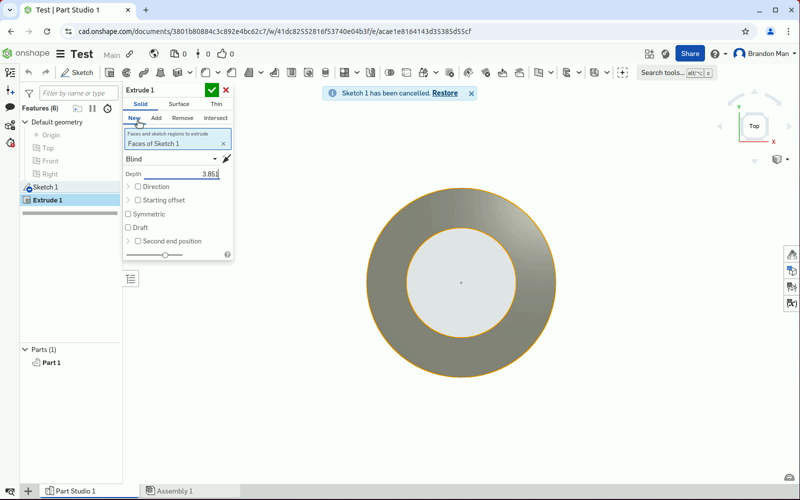
key(enter)
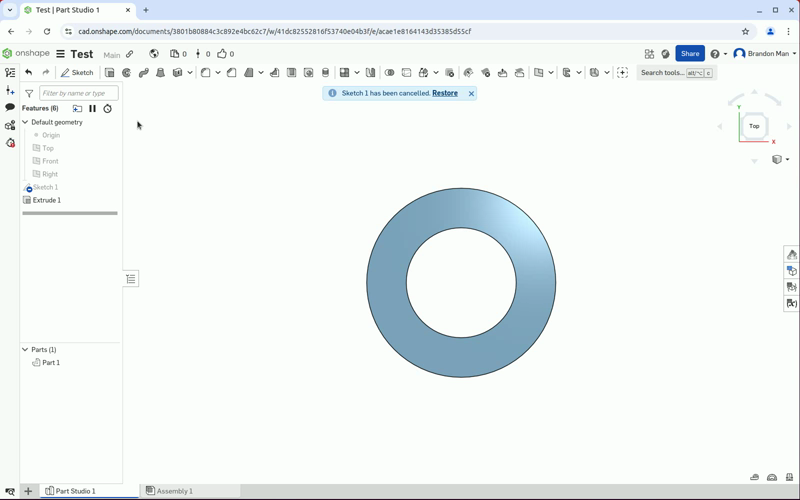
key(shift+h)
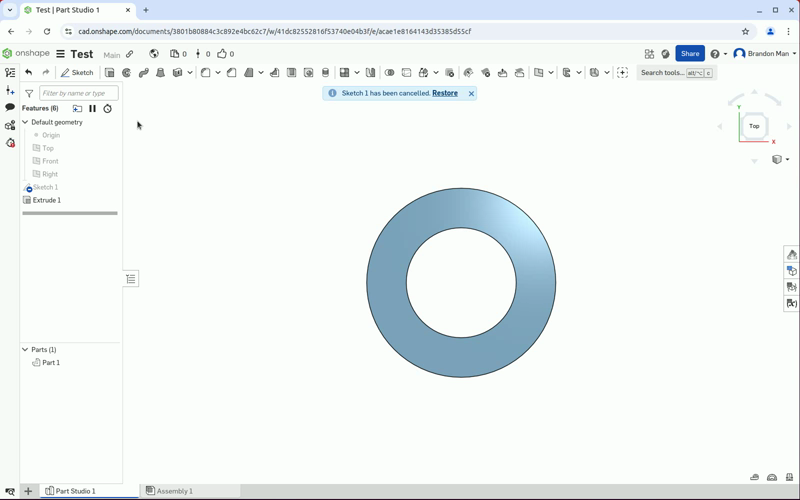
key(shift+h)
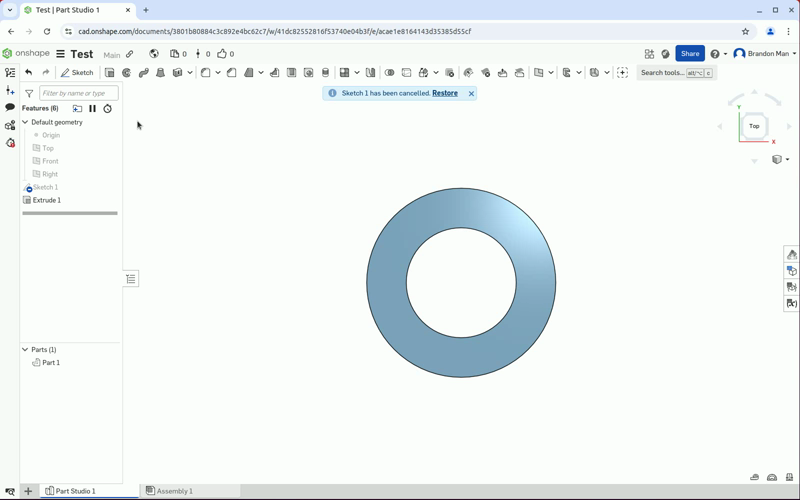
mouse_move(73, 189)
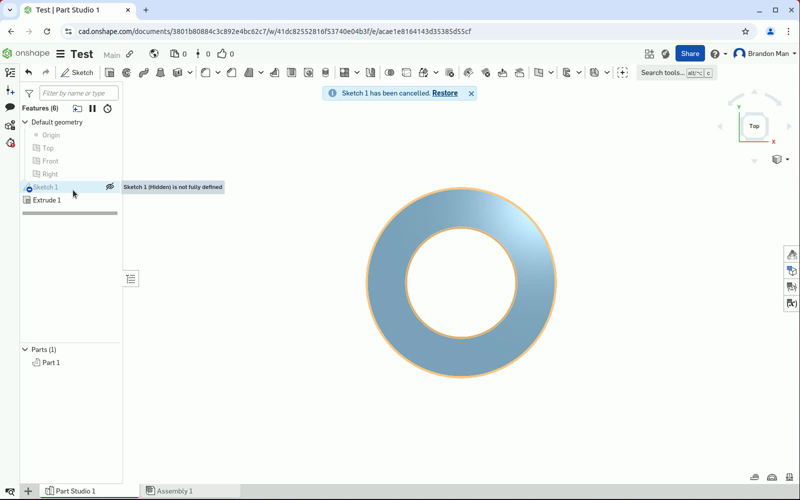
click(73, 189)
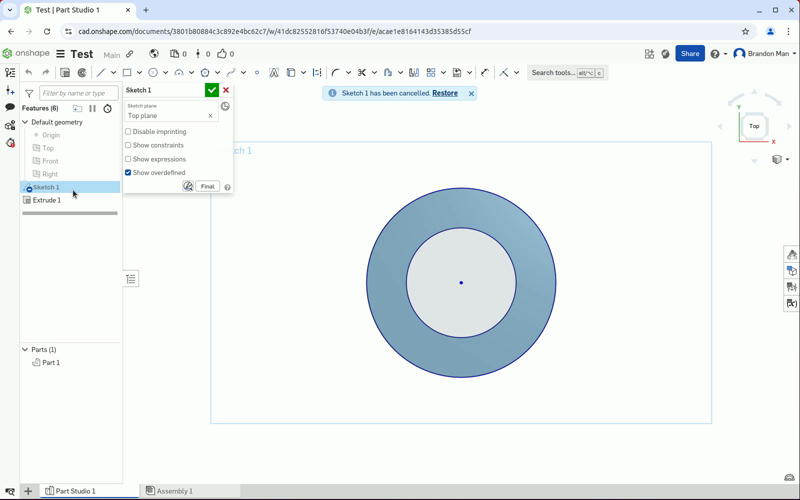
mouse_move(229, 92)
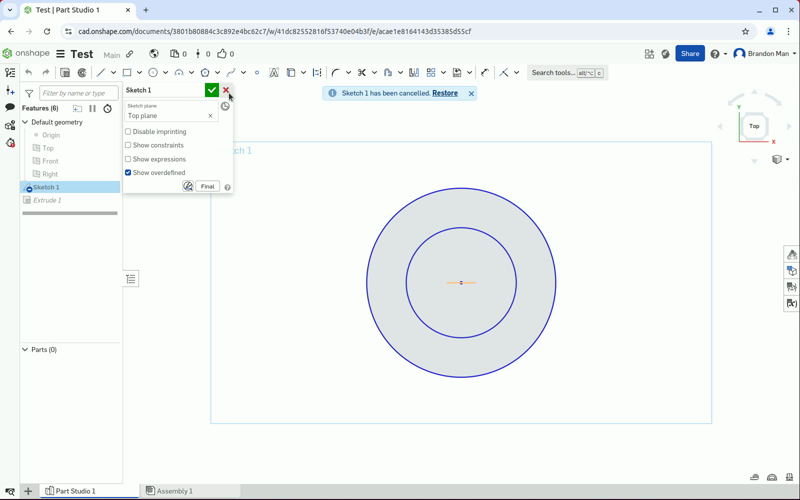
click(229, 92)
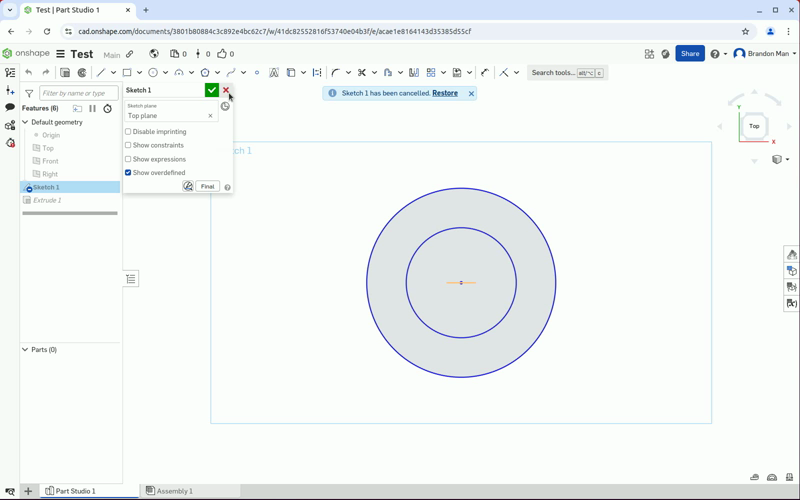
key(shift+s)
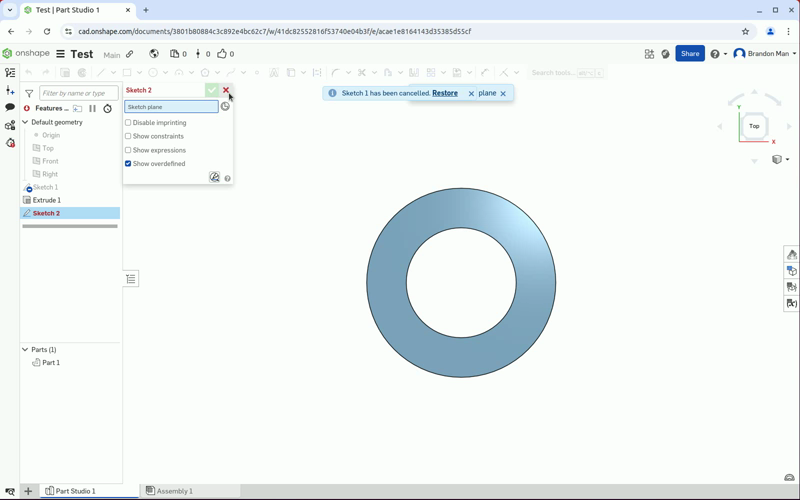
mouse_move(73, 150)
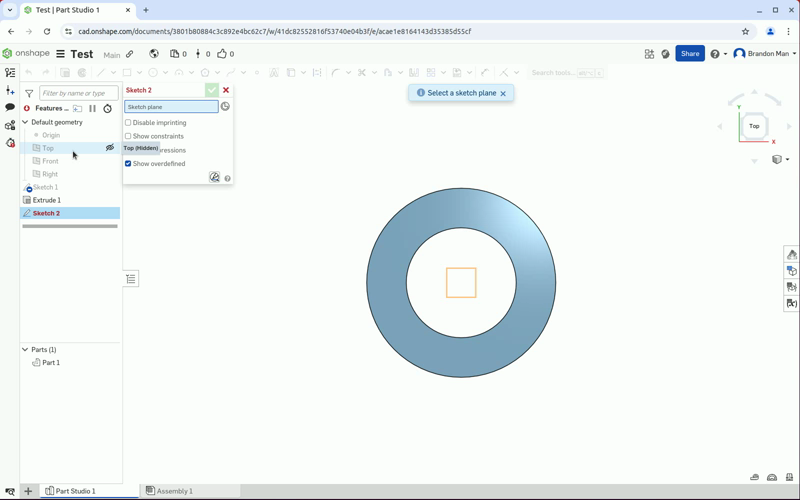
click(73, 150)
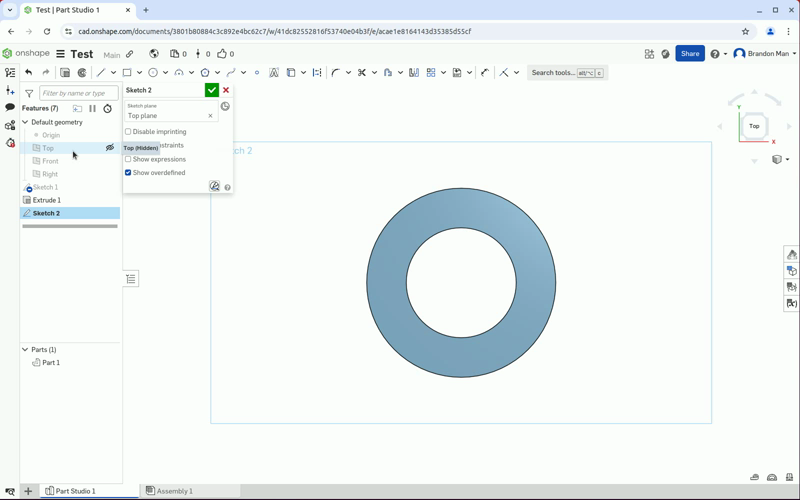
mouse_move(73, 352)
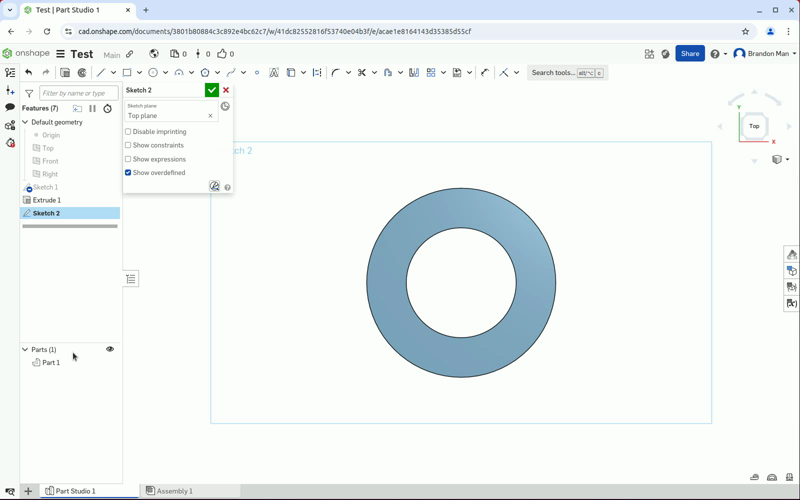
key(y)
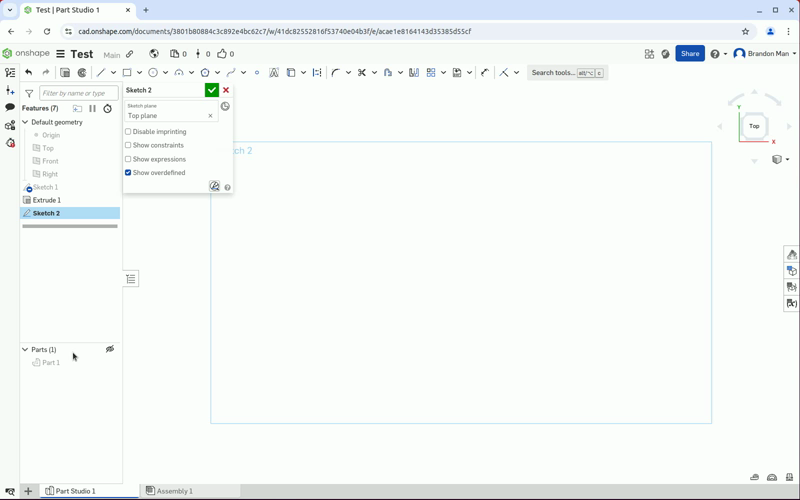
key(c)
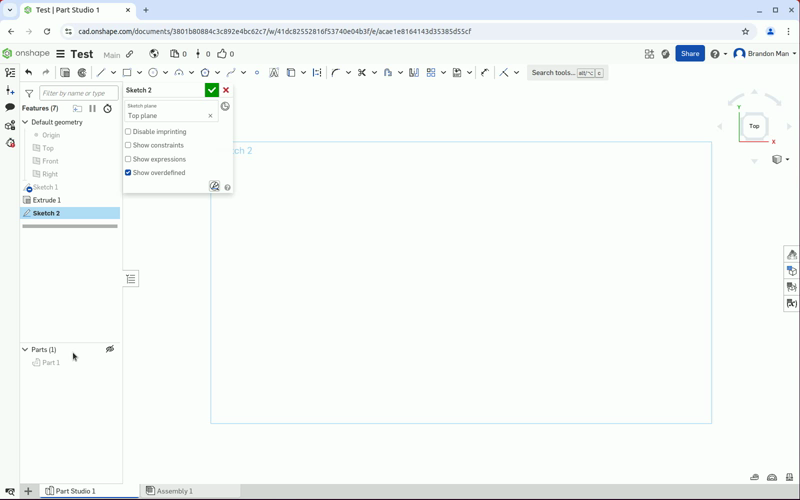
key_down(shift)
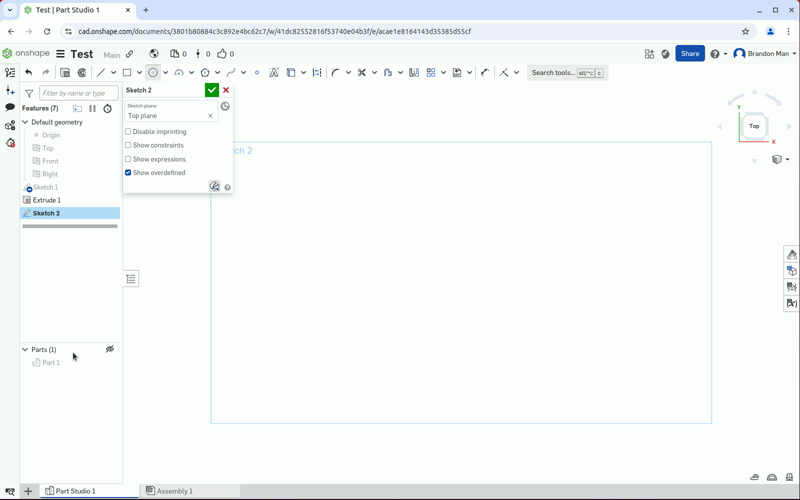
mouse_move(461, 282)
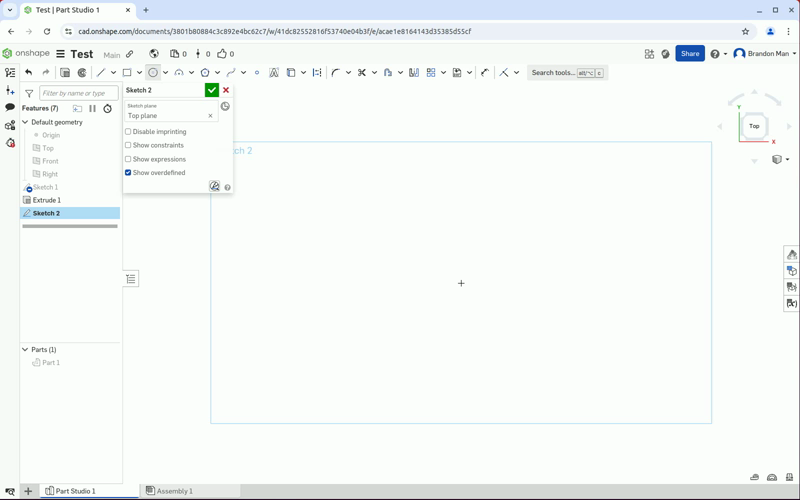
click(461, 282)
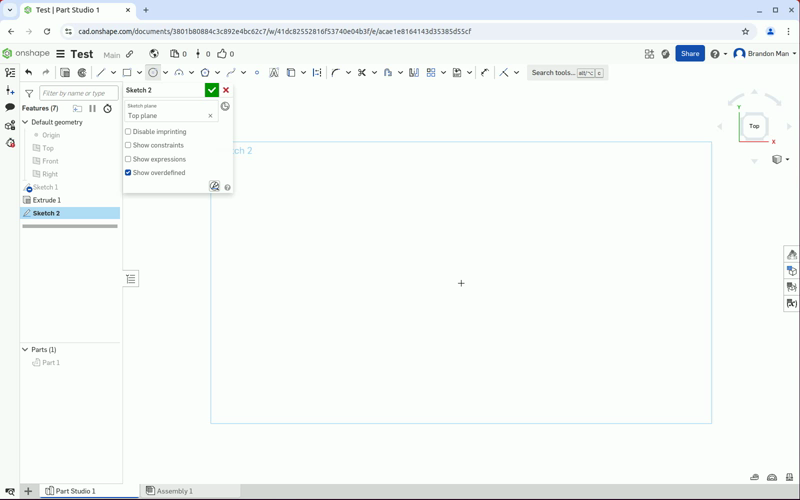
key_up(shift)
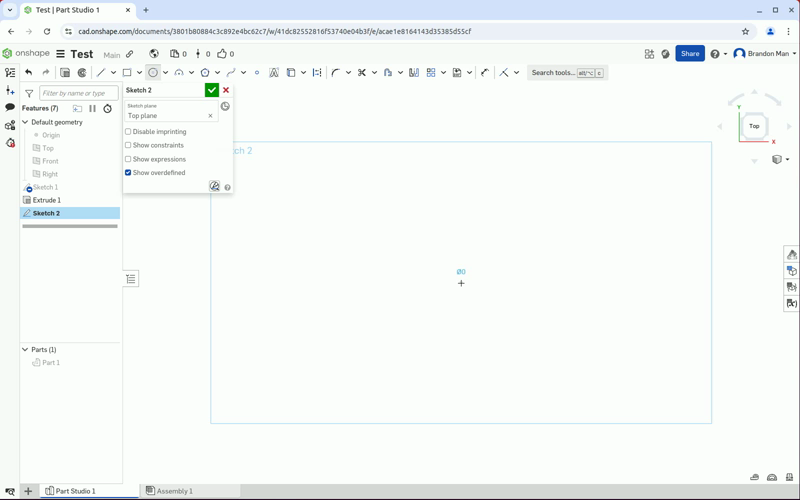
mouse_move(518, 282)
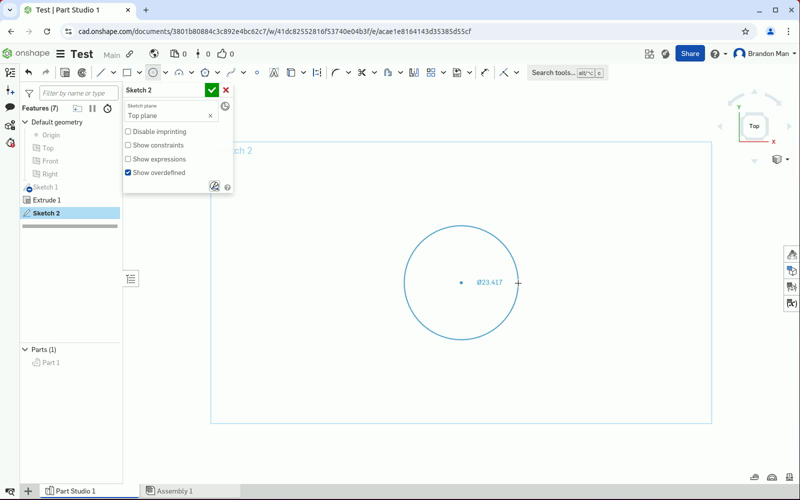
click(518, 282)
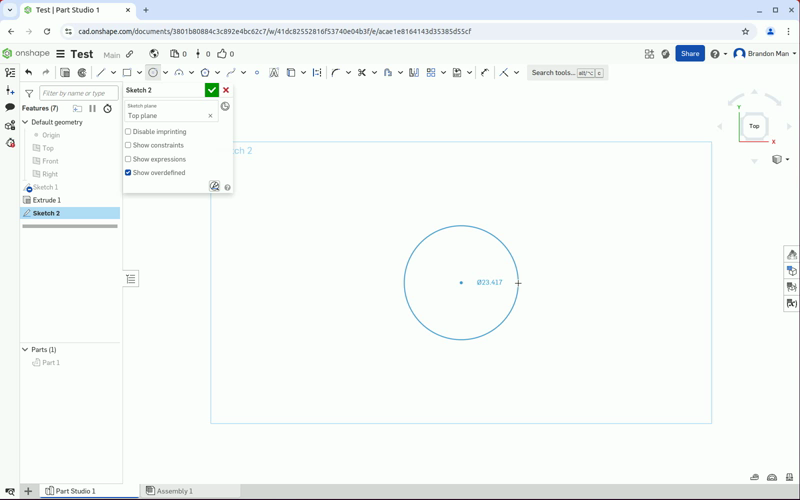
key(esc)
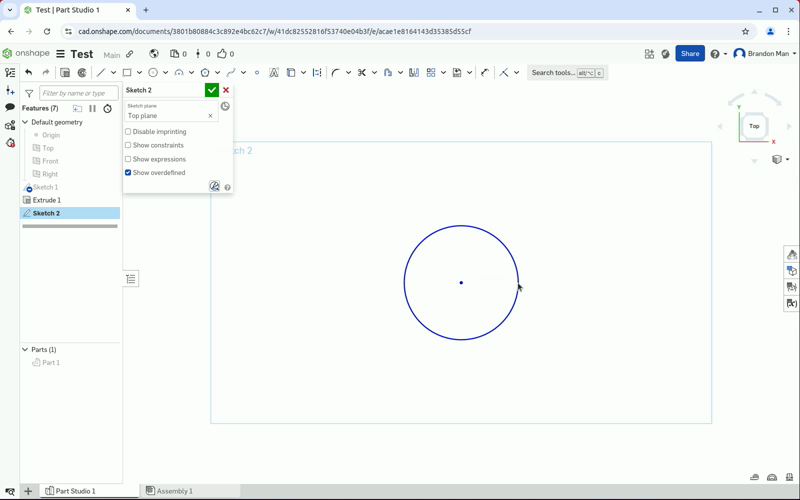
mouse_move(412, 286)
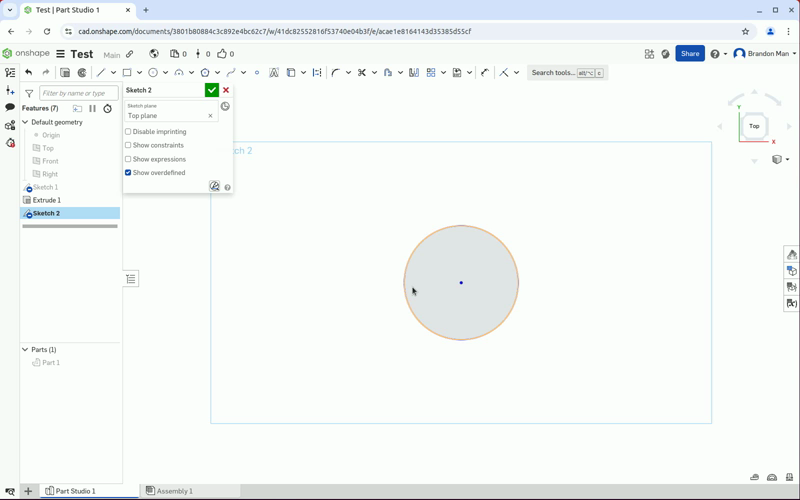
click(412, 286)
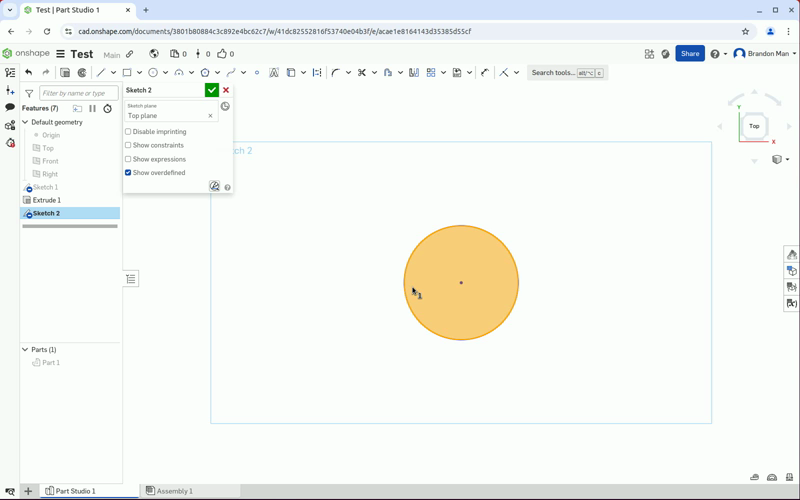
mouse_move(73, 352)
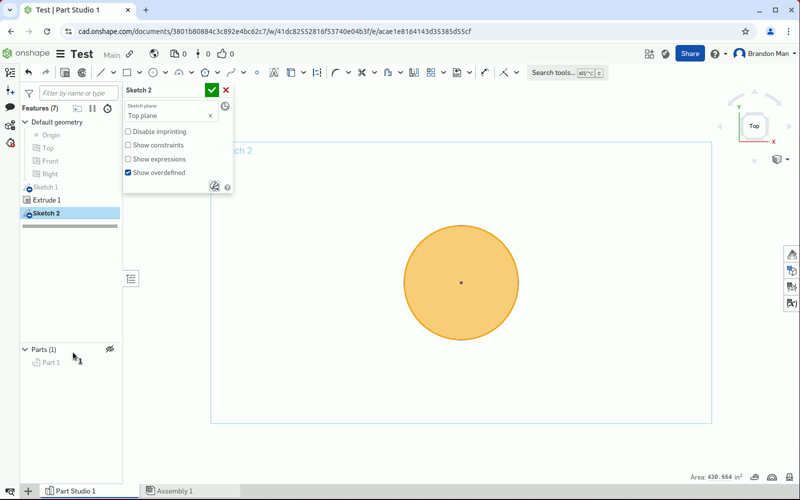
key(shift+y)
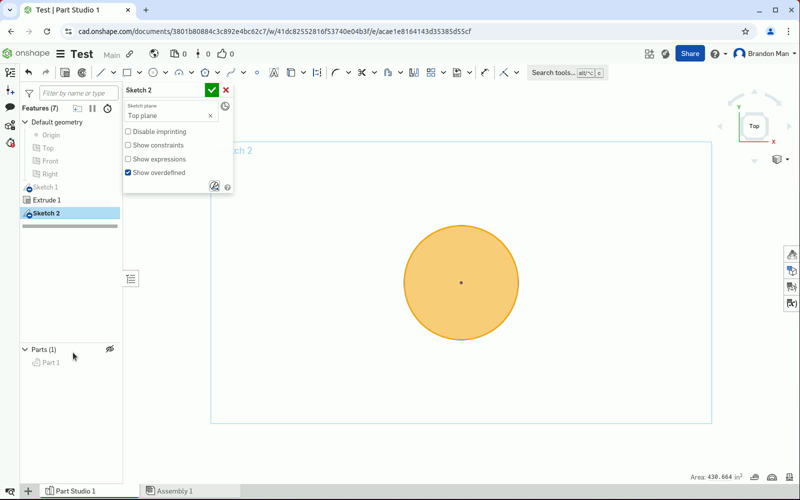
key(shift+e)
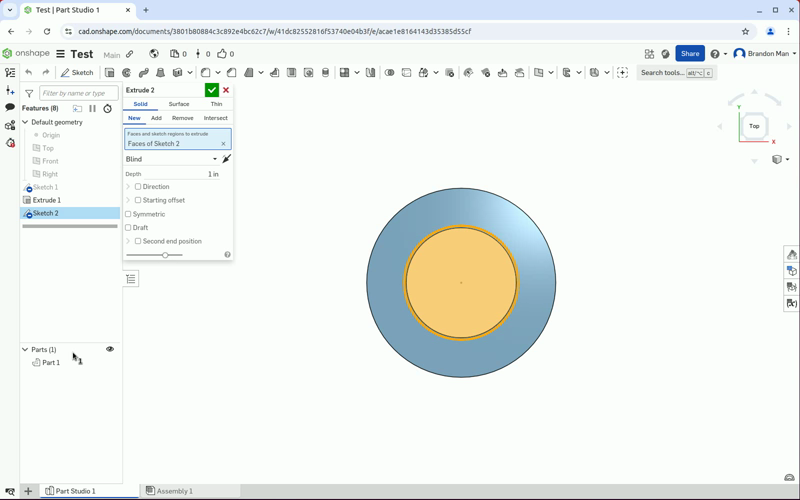
mouse_move(143, 106)
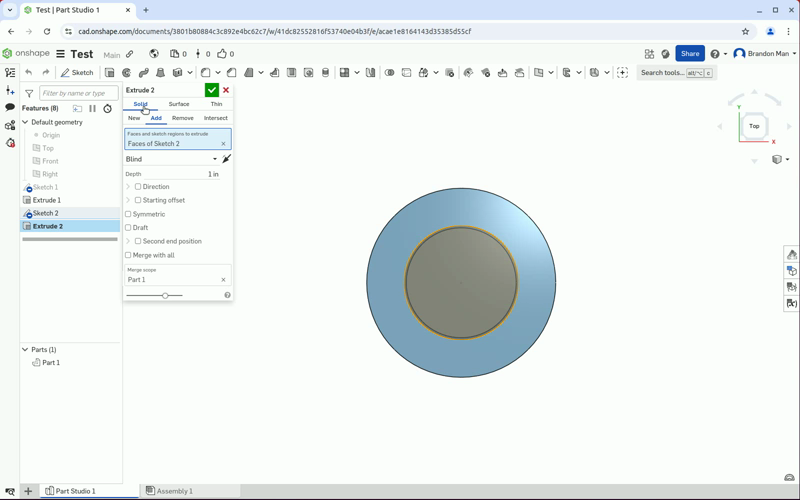
click(143, 106)
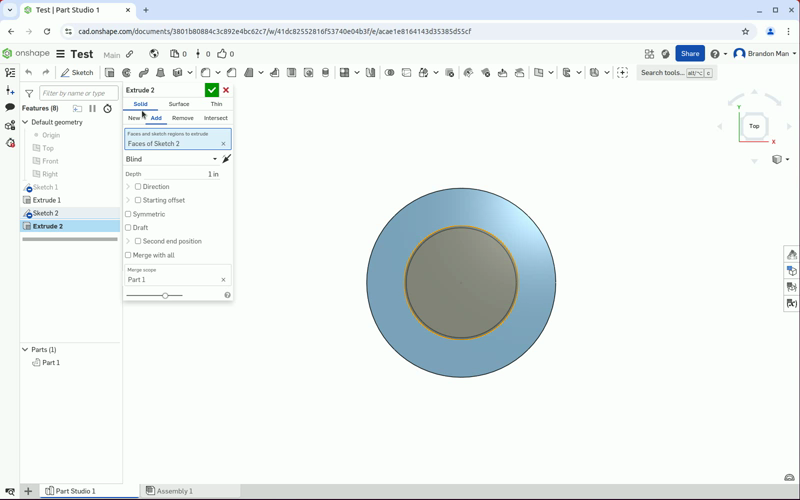
mouse_move(137, 120)
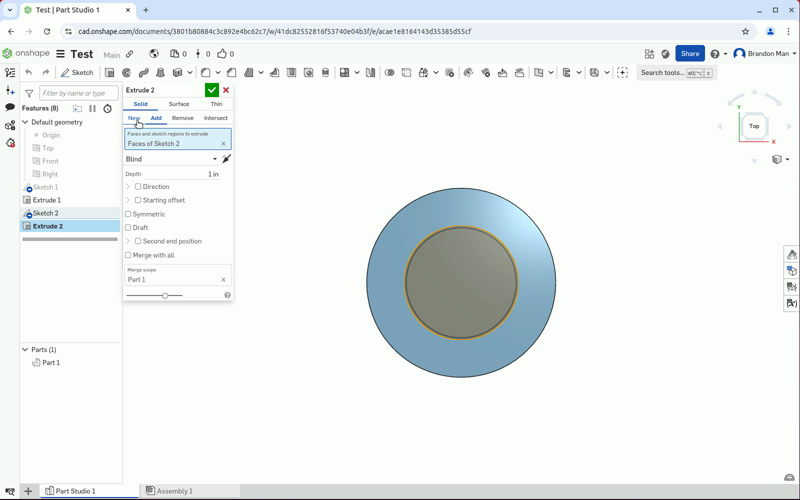
click(137, 120)
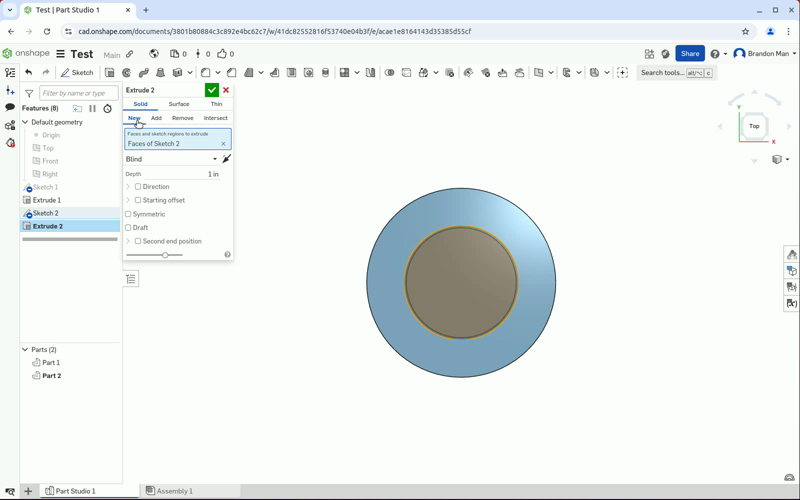
key(tab, 4)
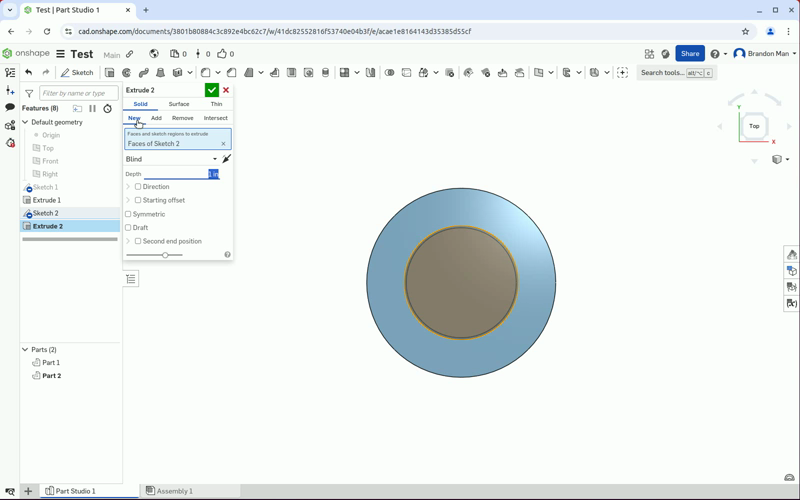
text(23.108)
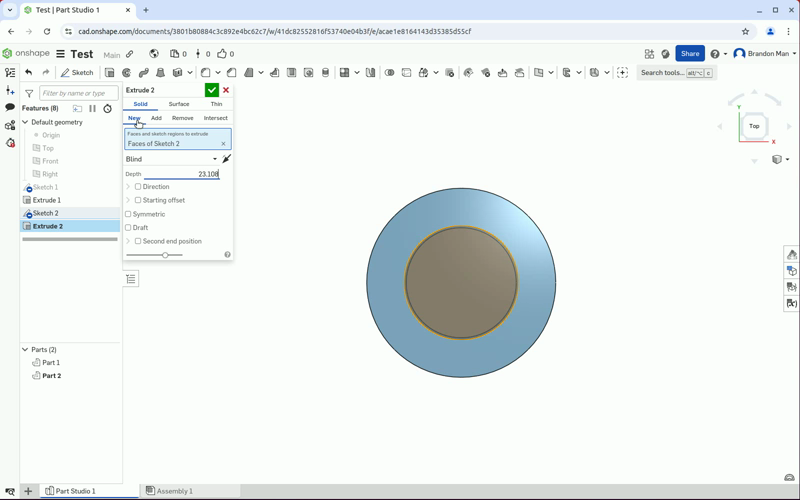
key(enter)
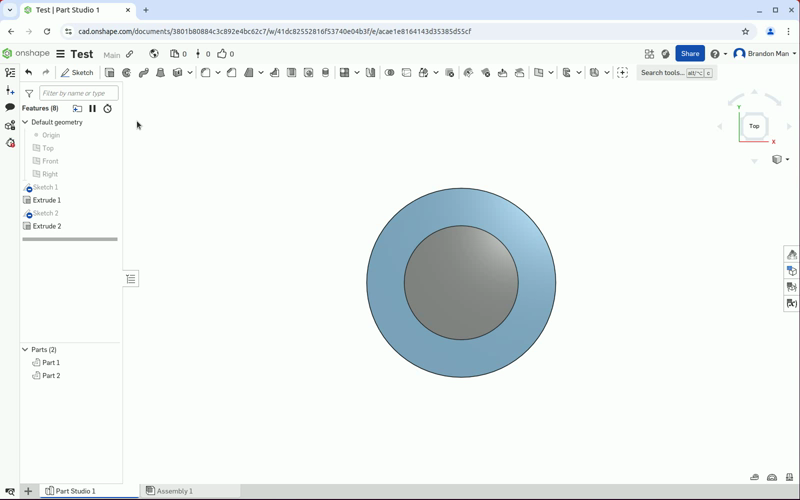
key(shift+h)
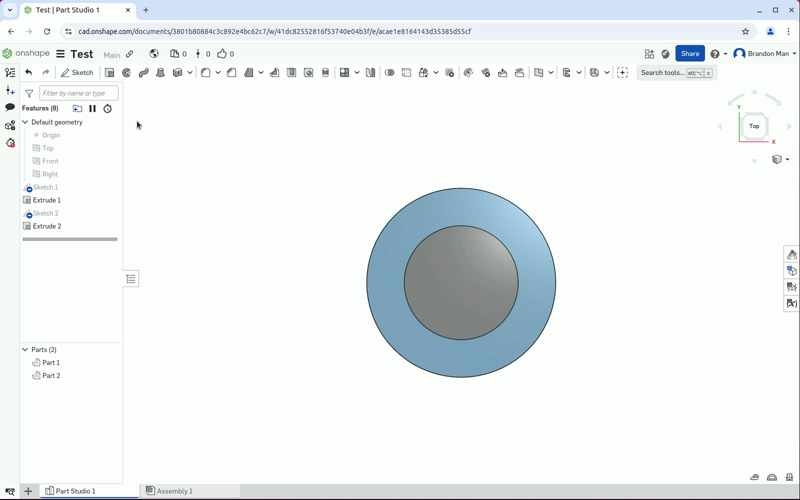
key(shift+h)
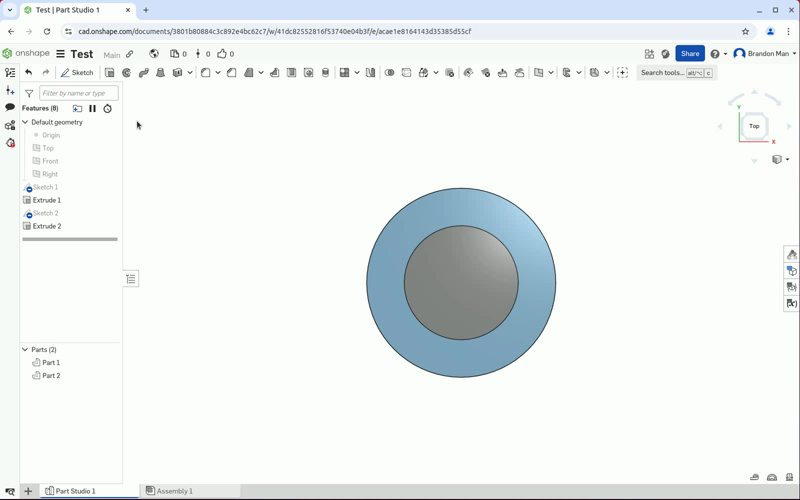
mouse_move(73, 189)
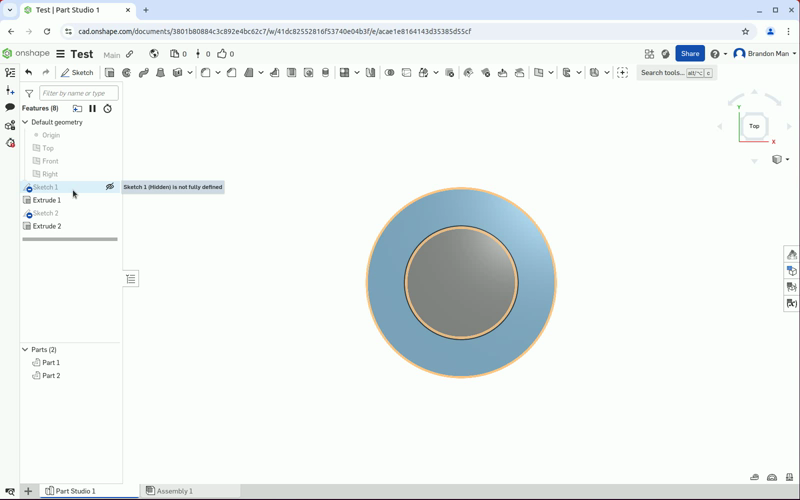
click(73, 189)
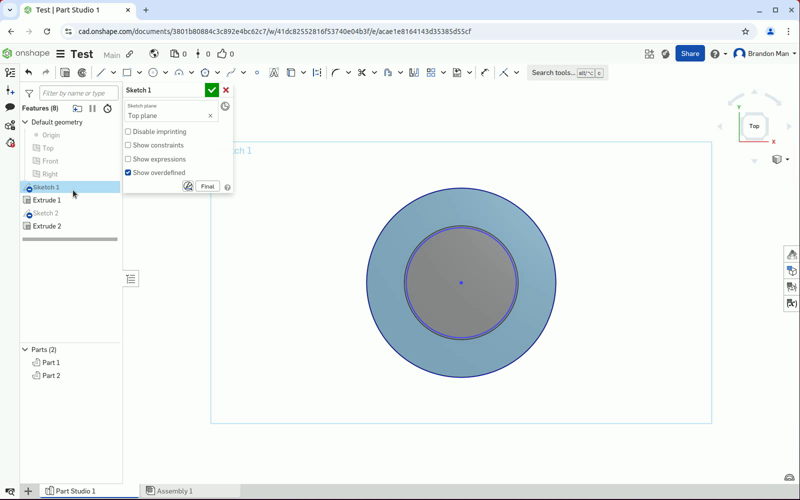
mouse_move(229, 92)
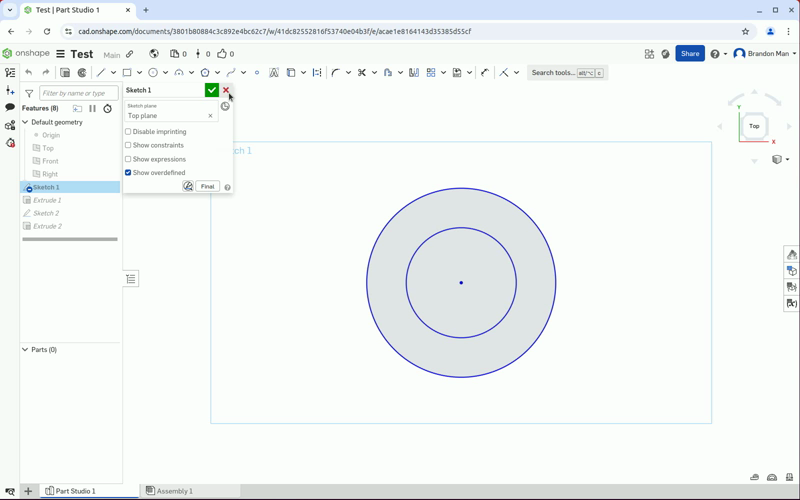
click(229, 92)
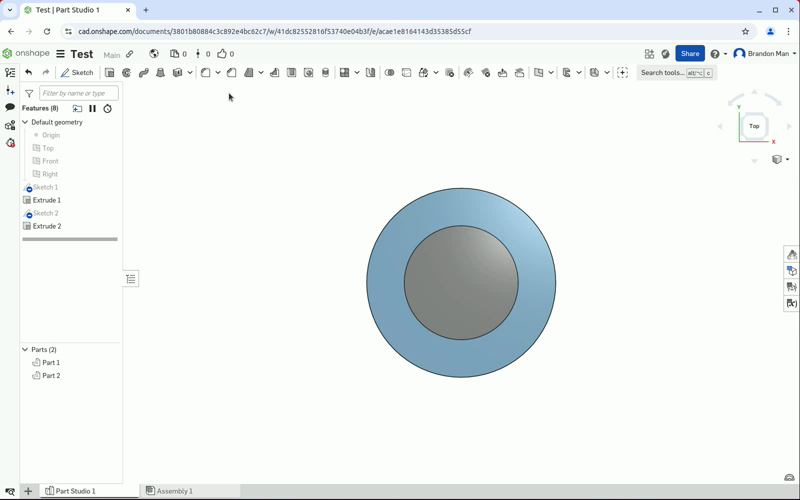
mouse_move(541, 75)
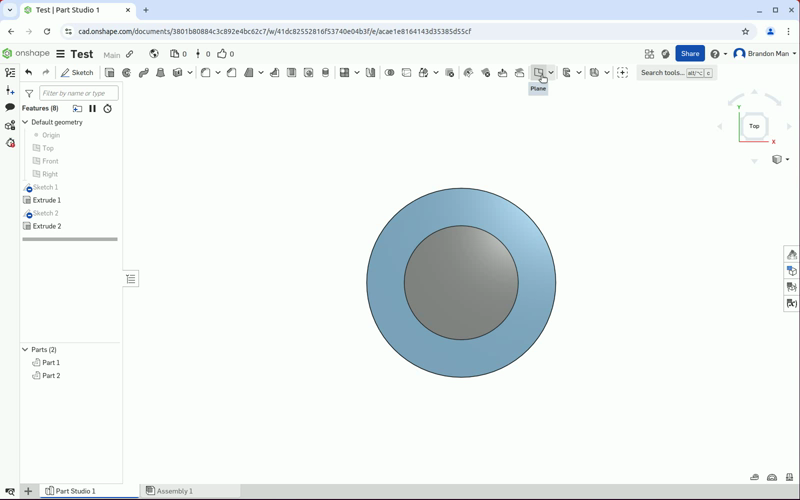
click(541, 75)
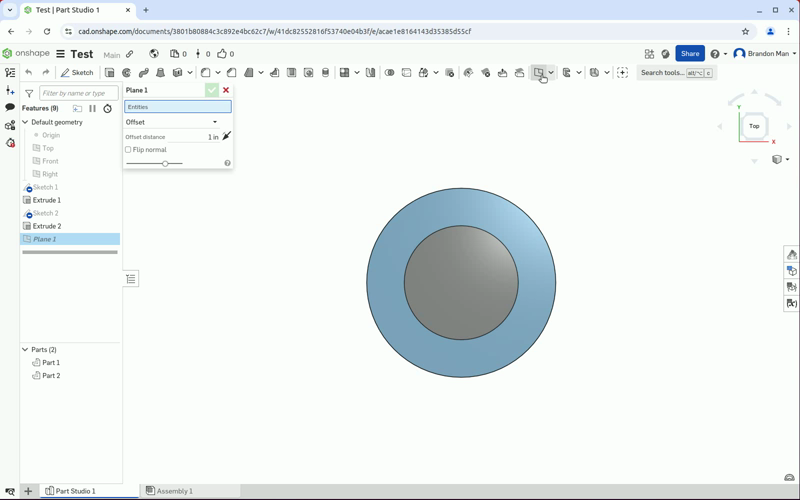
mouse_move(73, 150)
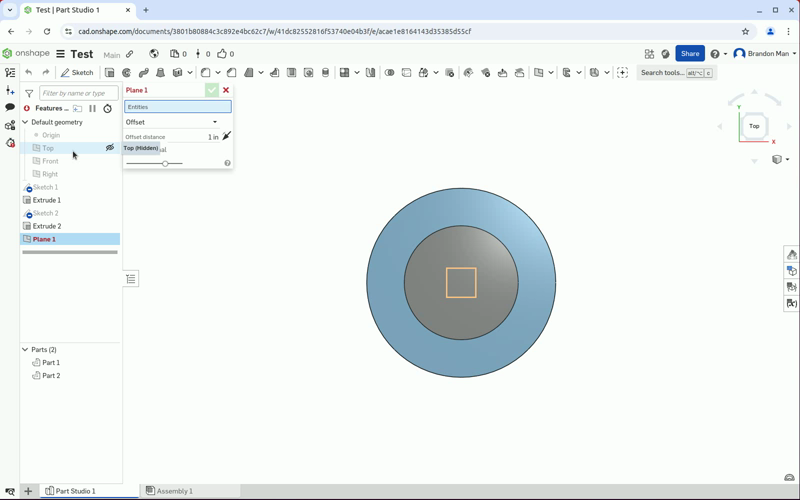
click(73, 150)
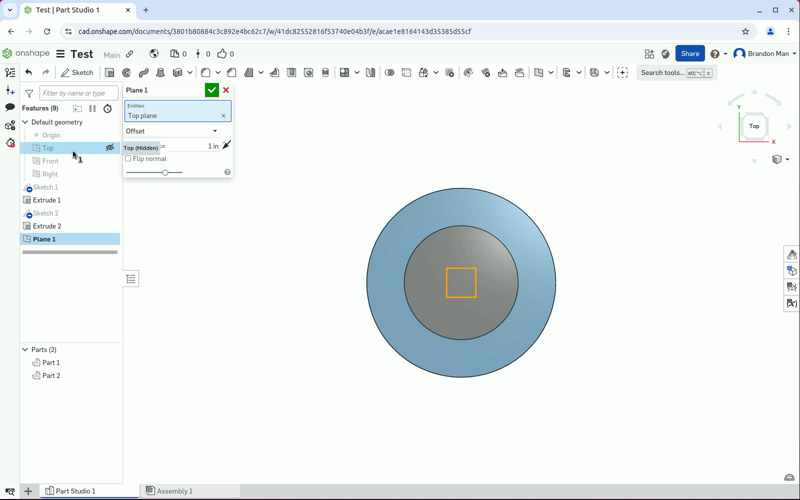
key(tab, 2)
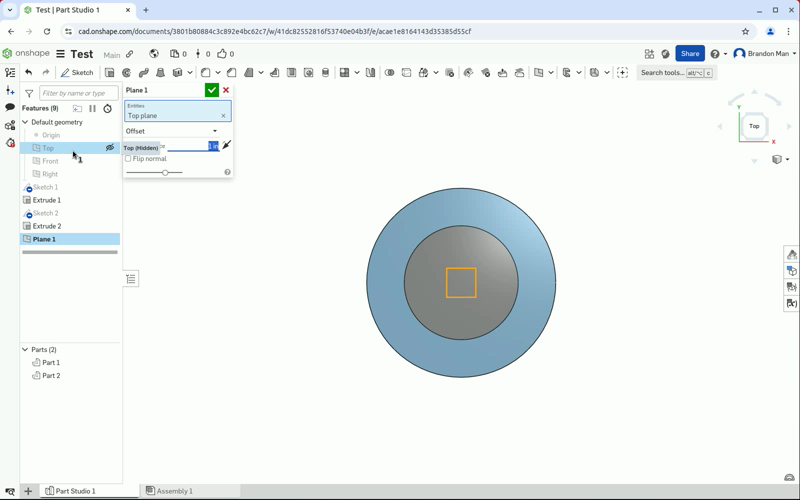
text(23.108)
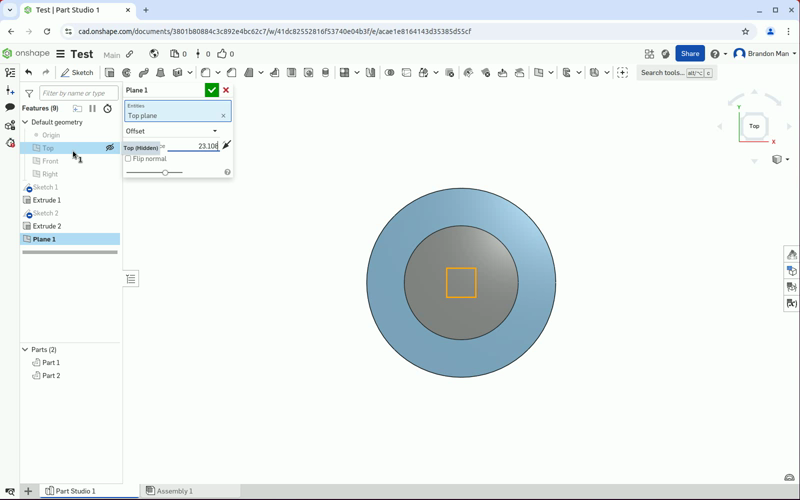
key(enter, 2)
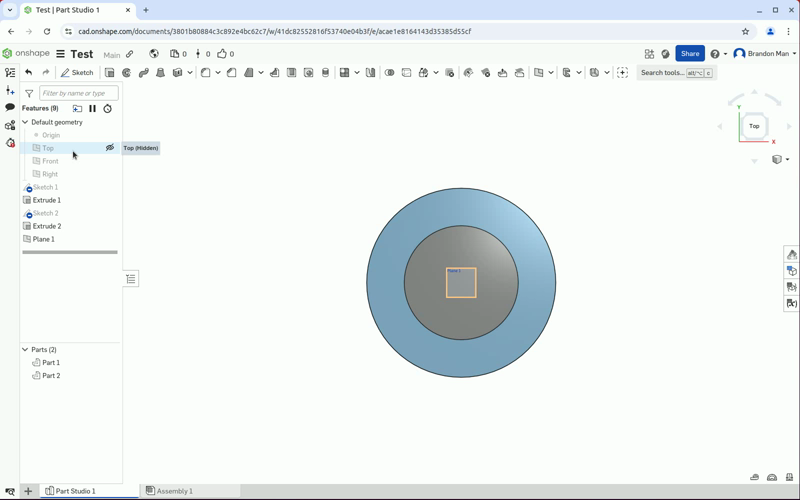
key(shift+s)
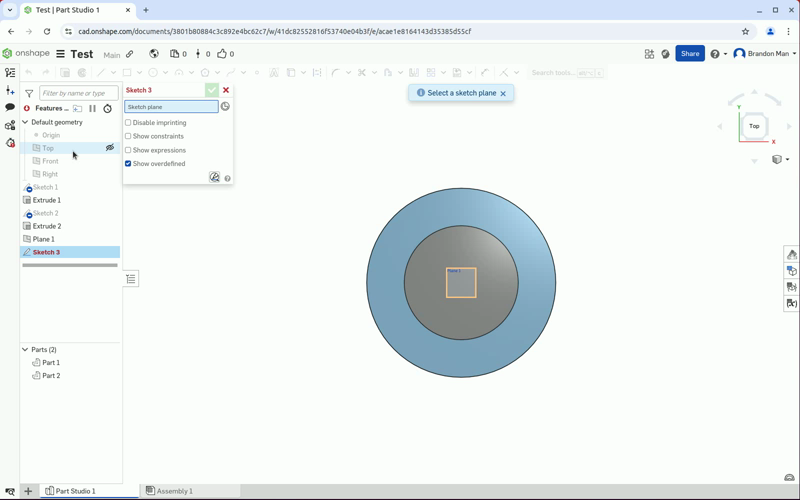
mouse_move(73, 241)
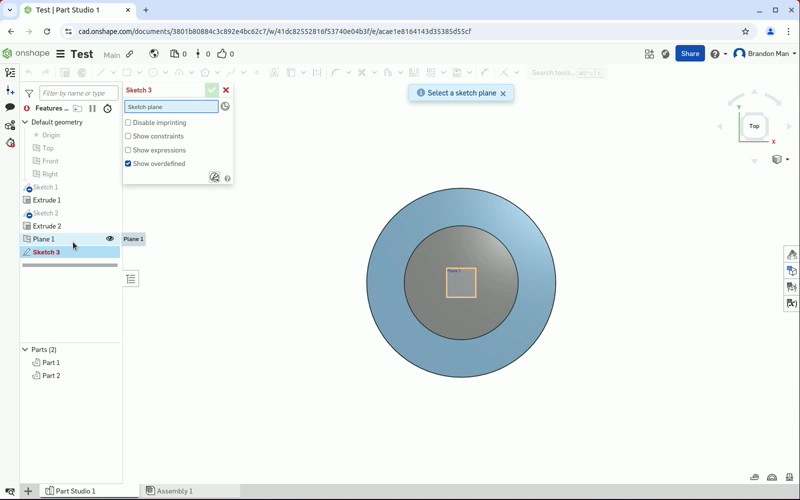
click(73, 241)
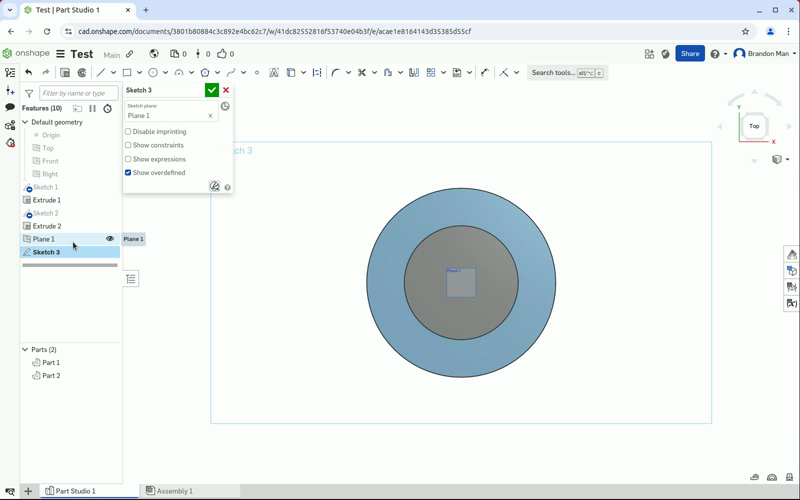
mouse_move(73, 352)
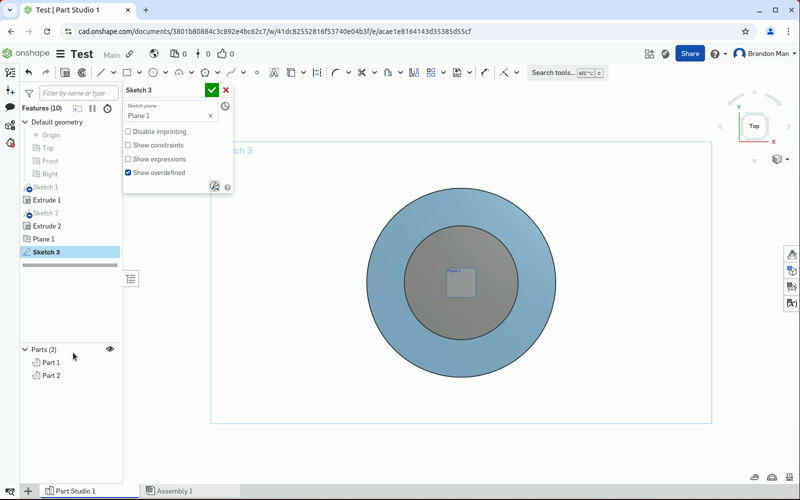
key(y)
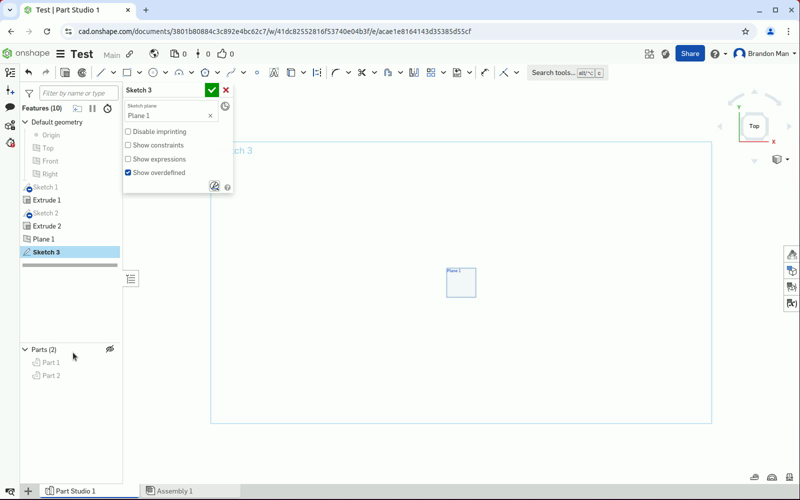
key(c)
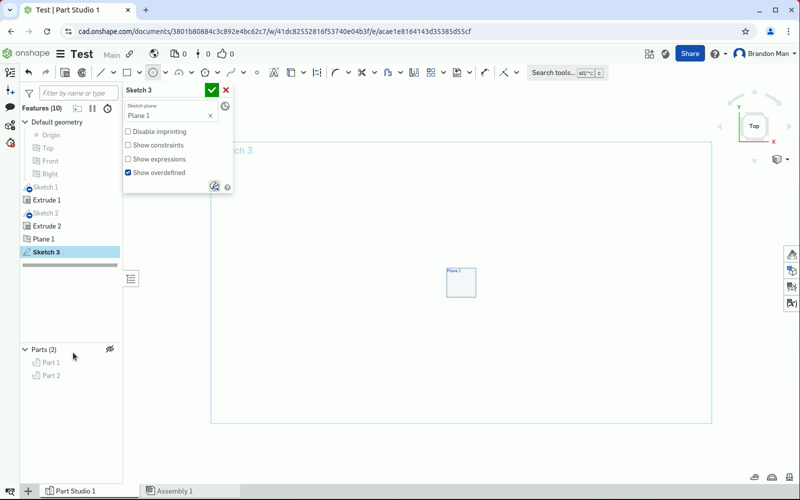
key_down(shift)
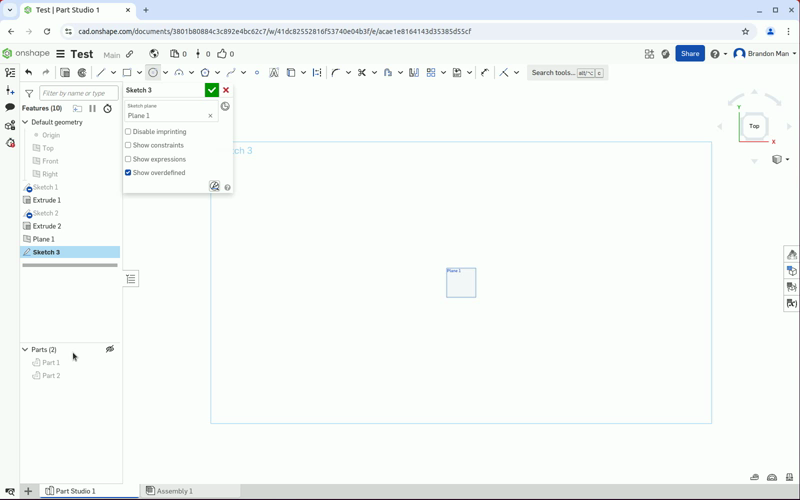
mouse_move(461, 282)
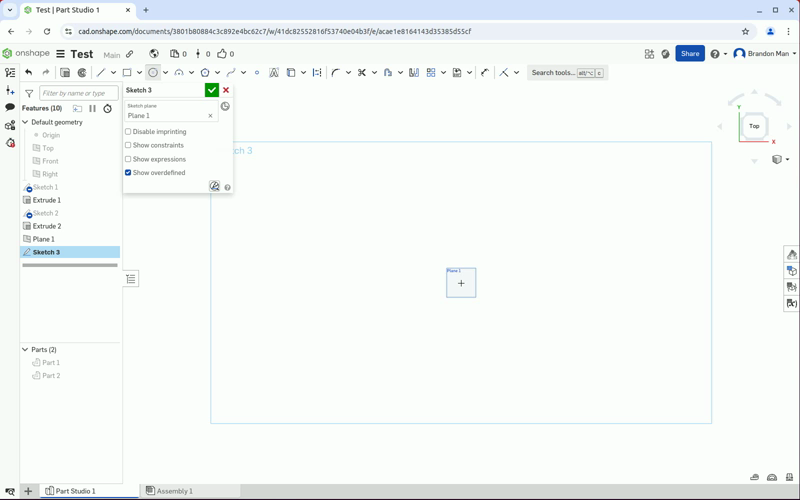
click(461, 282)
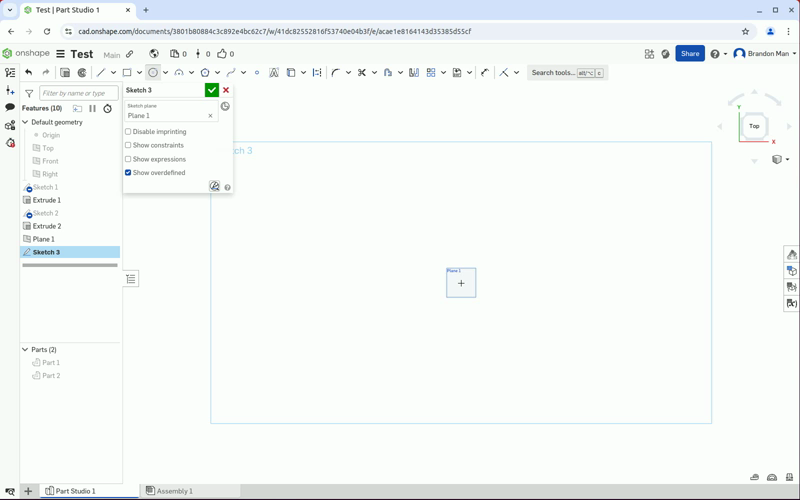
key_up(shift)
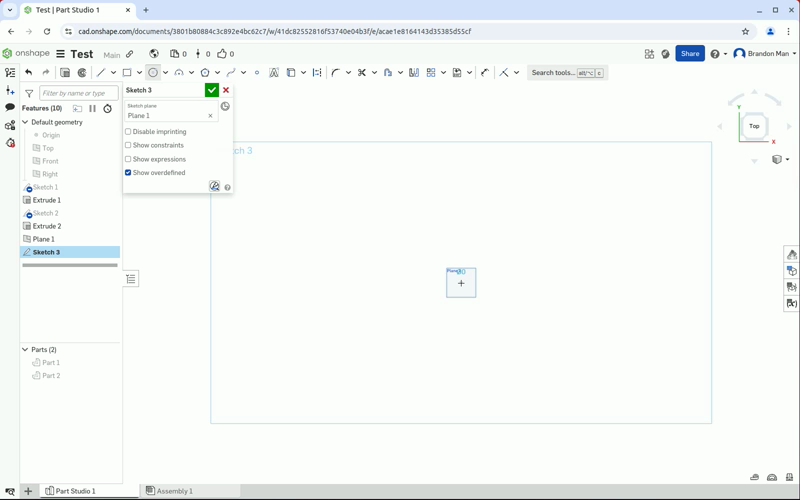
mouse_move(499, 282)
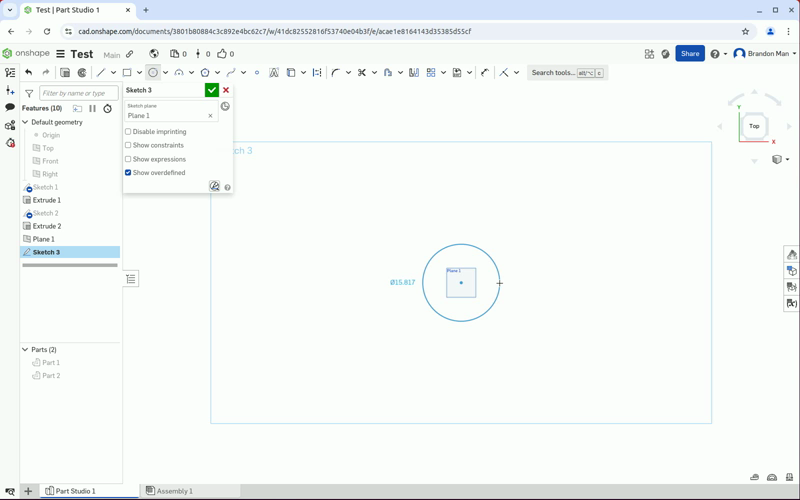
click(499, 282)
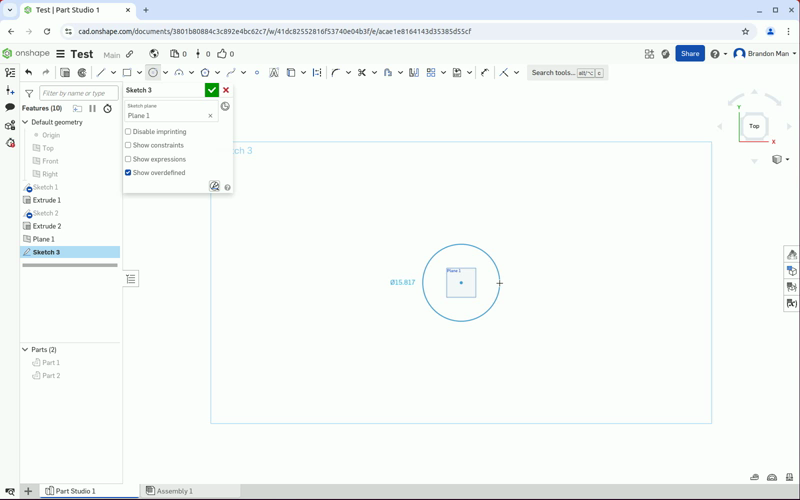
key(esc)
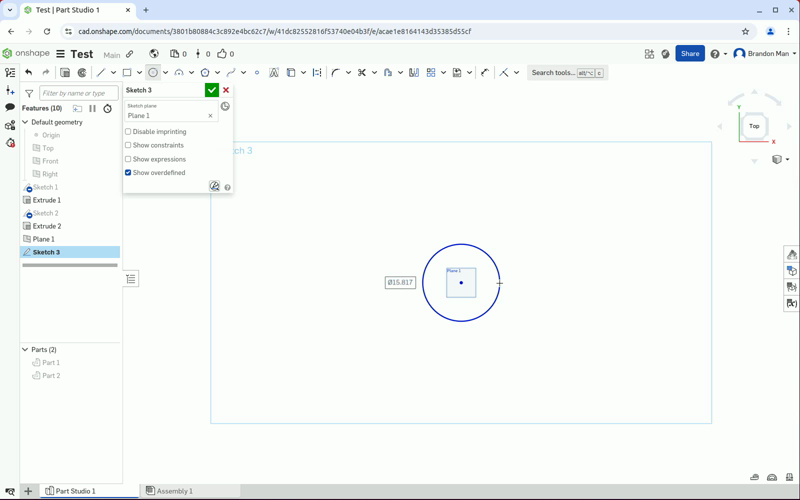
mouse_move(437, 283)
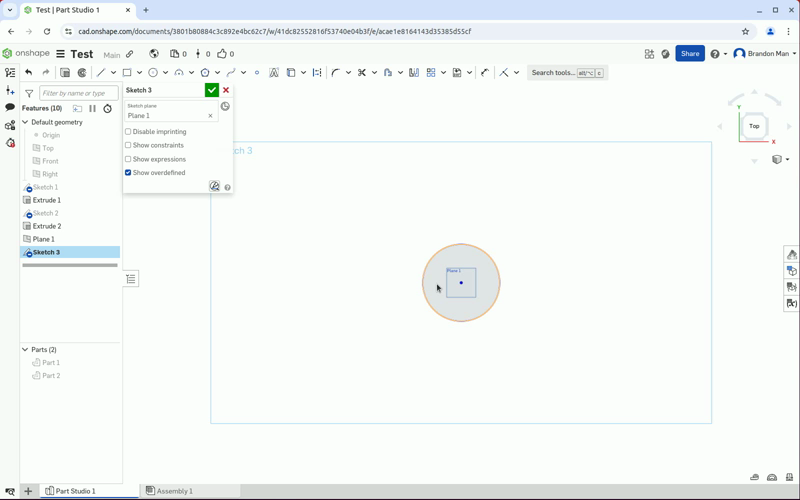
click(437, 283)
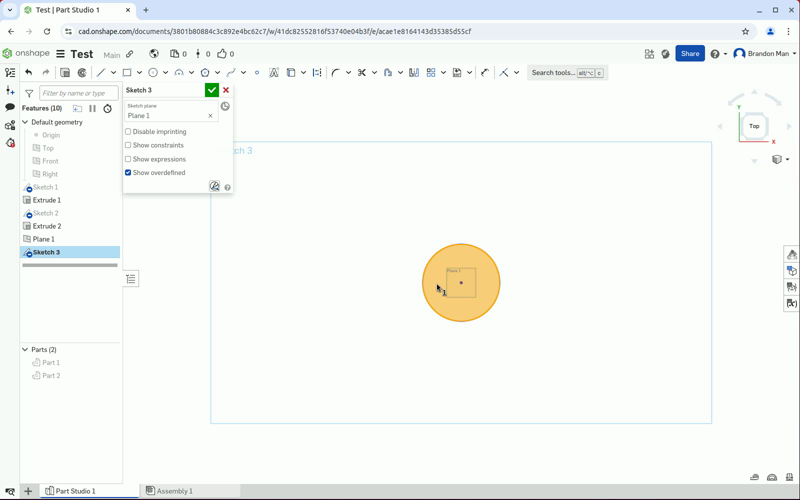
mouse_move(73, 352)
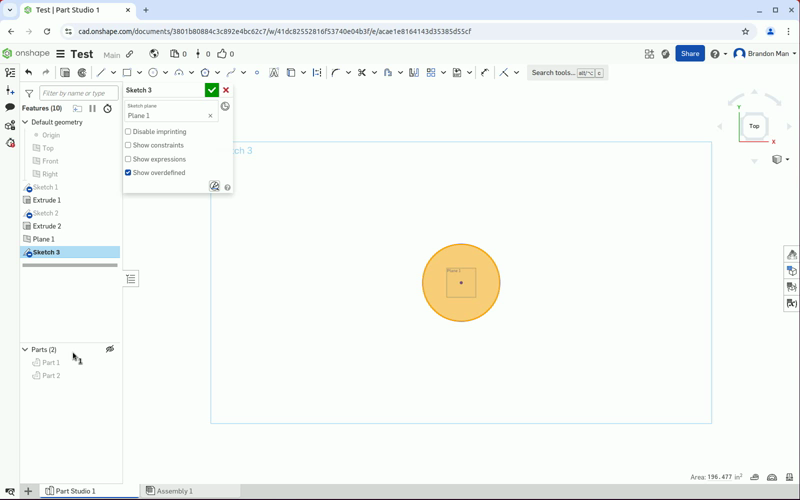
key(shift+y)
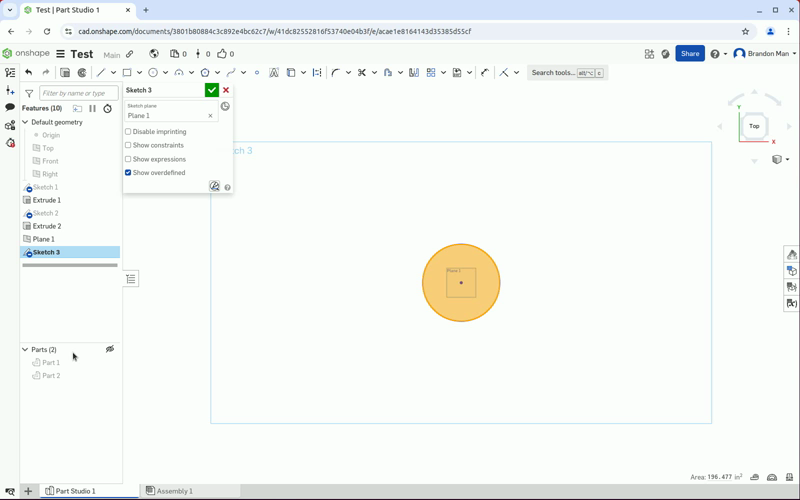
key(shift+e)
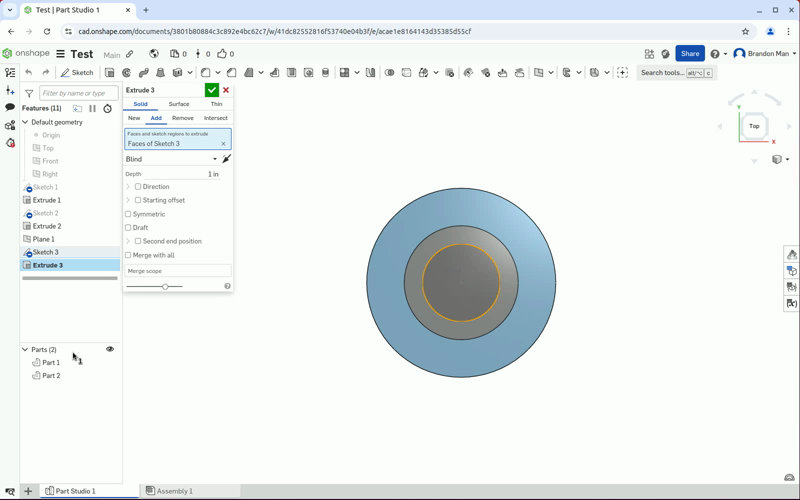
mouse_move(143, 106)
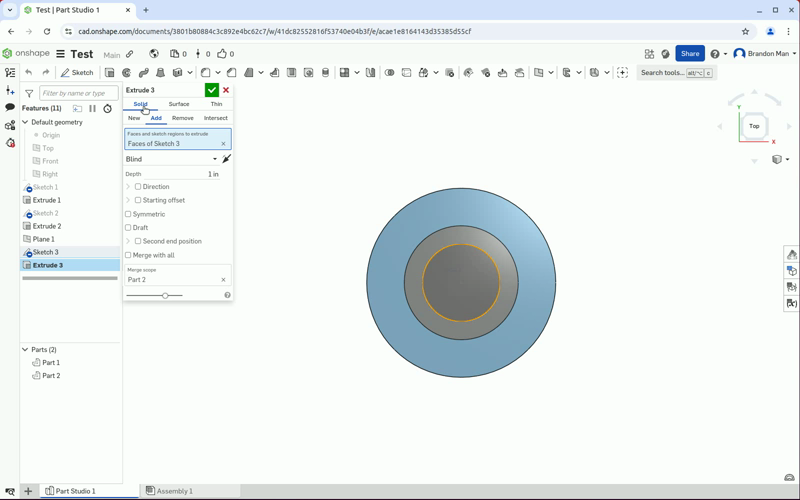
click(143, 106)
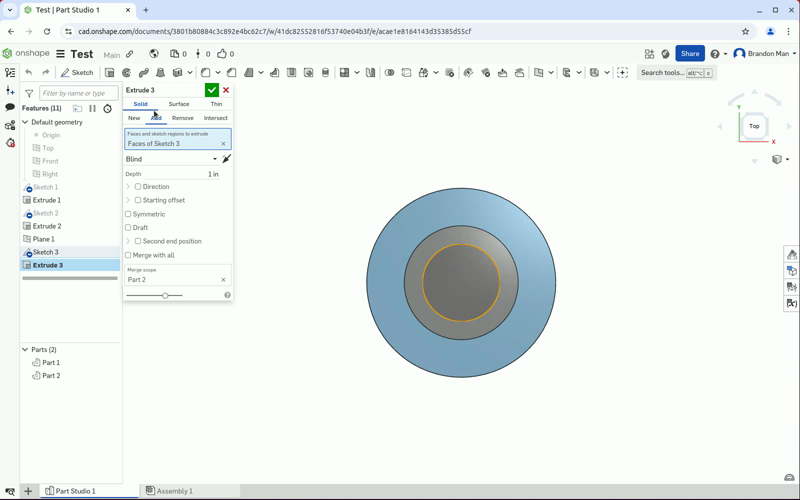
mouse_move(186, 120)
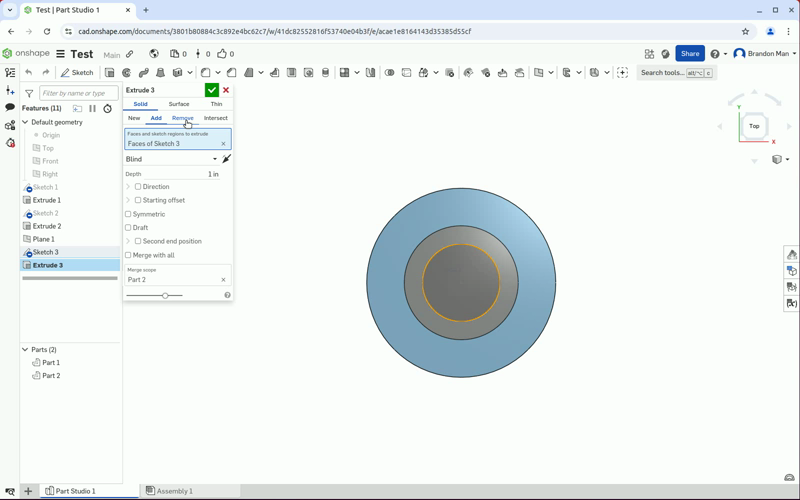
click(186, 120)
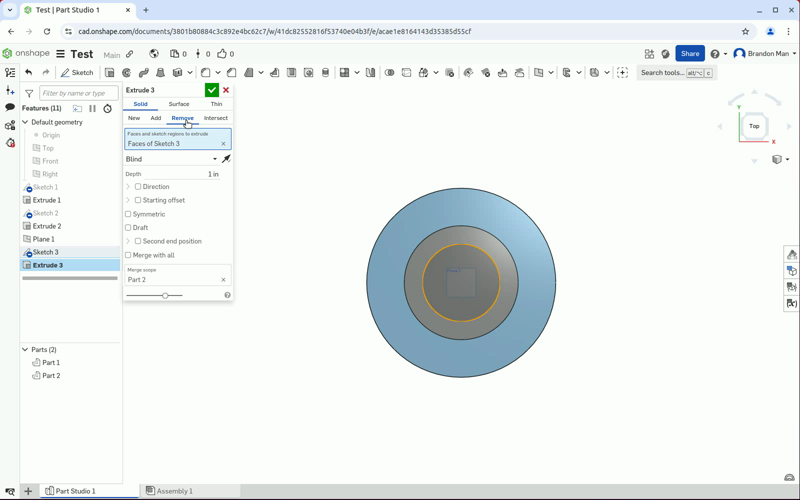
key(tab, 4)
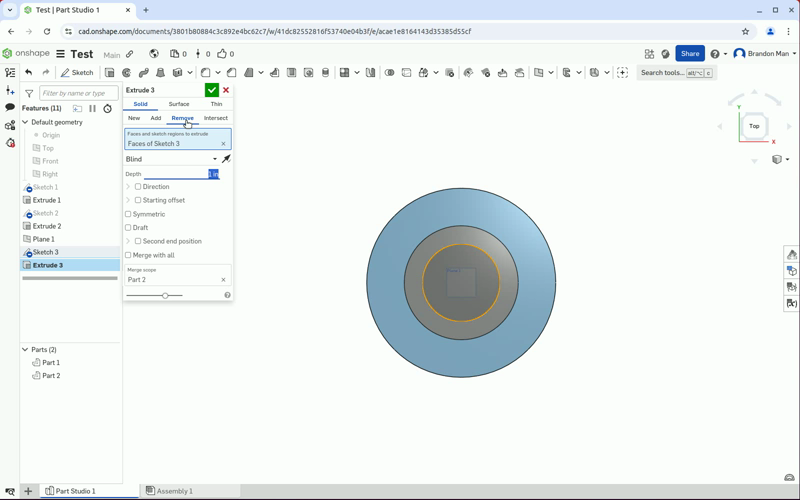
text(11.554)
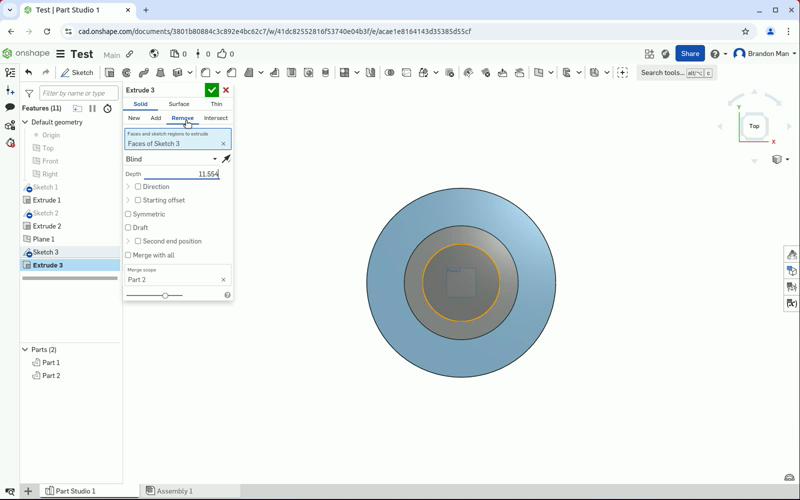
key(tab, 6)
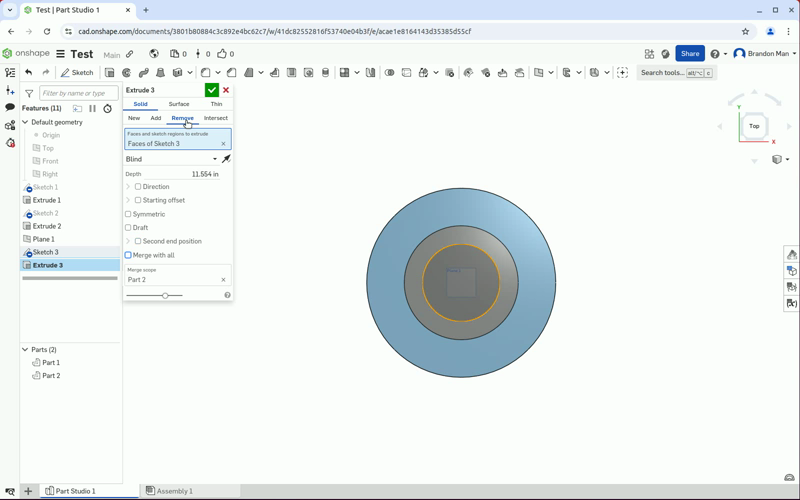
key(space)
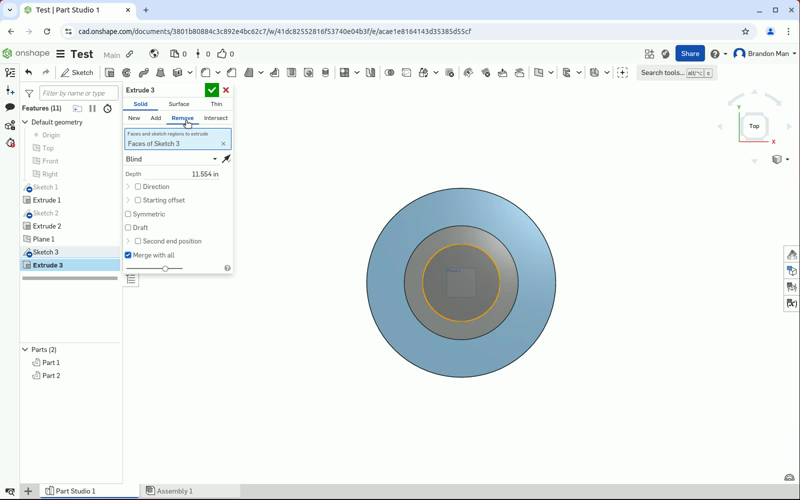
key(enter)
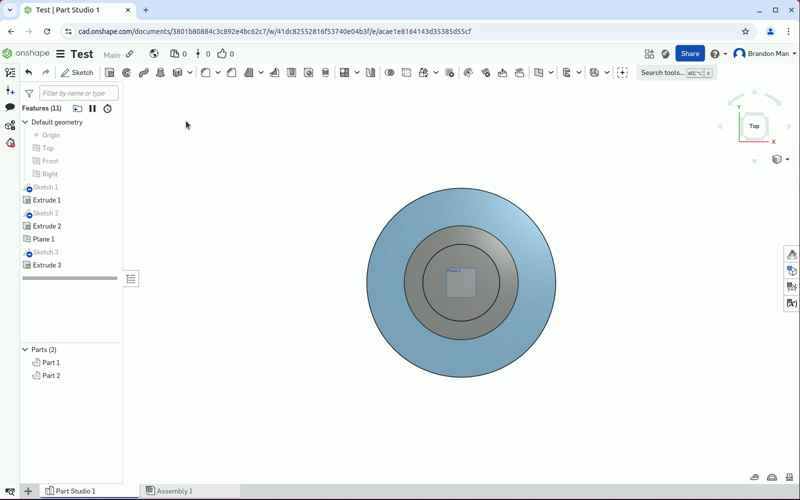
key(shift+h)
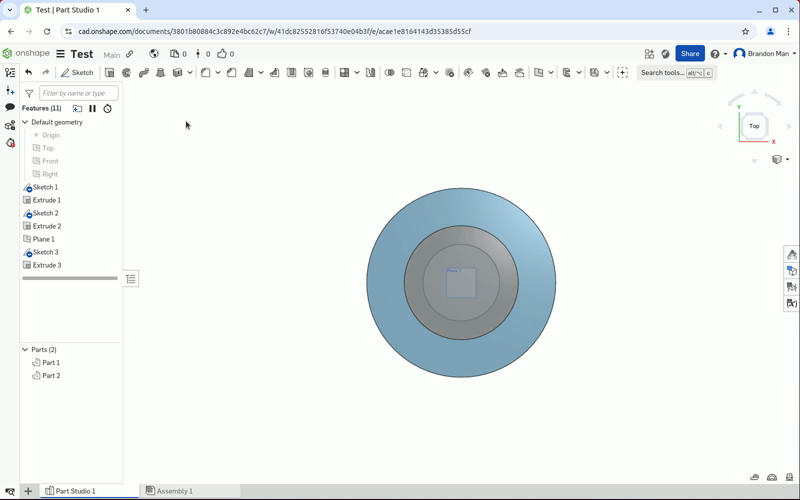
key(shift+h)
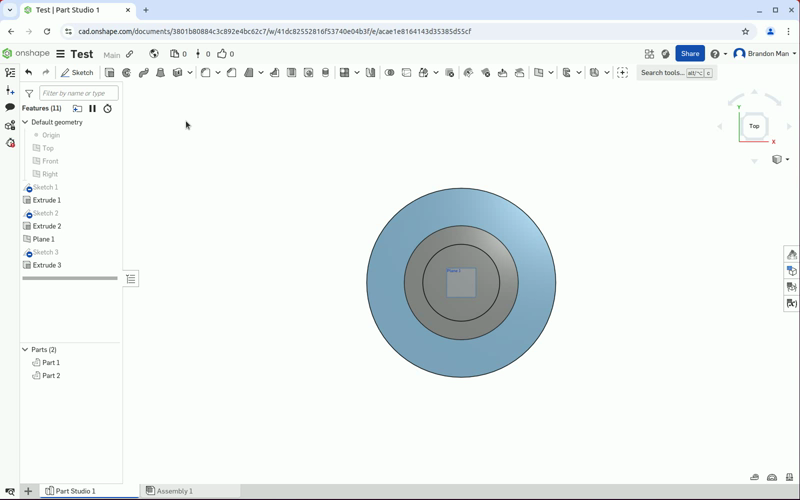
mouse_move(73, 189)
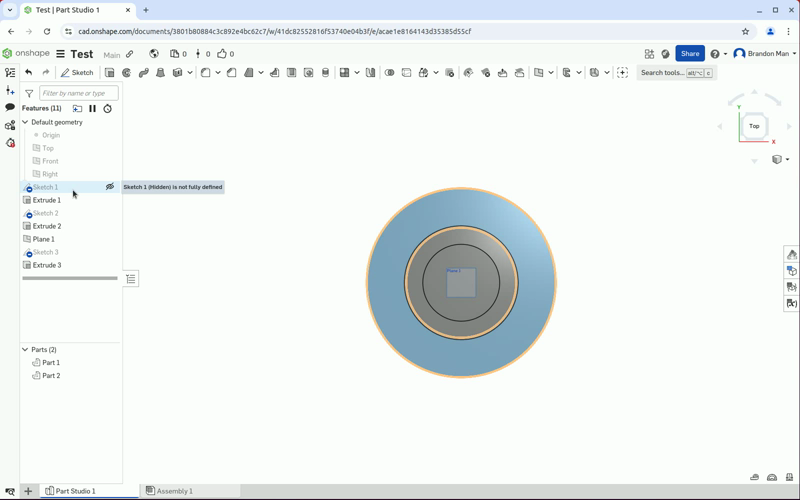
click(73, 189)
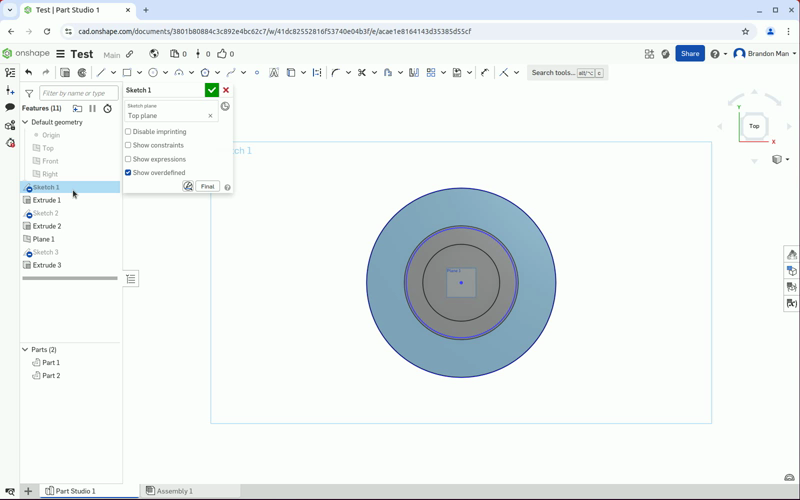
mouse_move(229, 92)
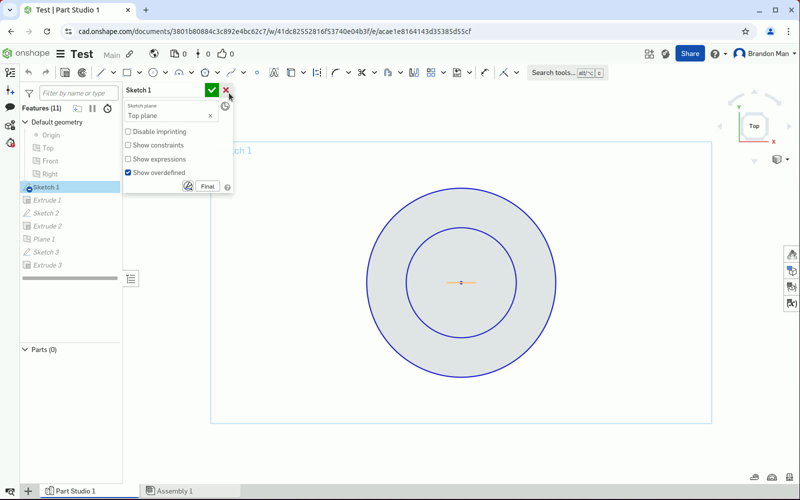
click(229, 92)
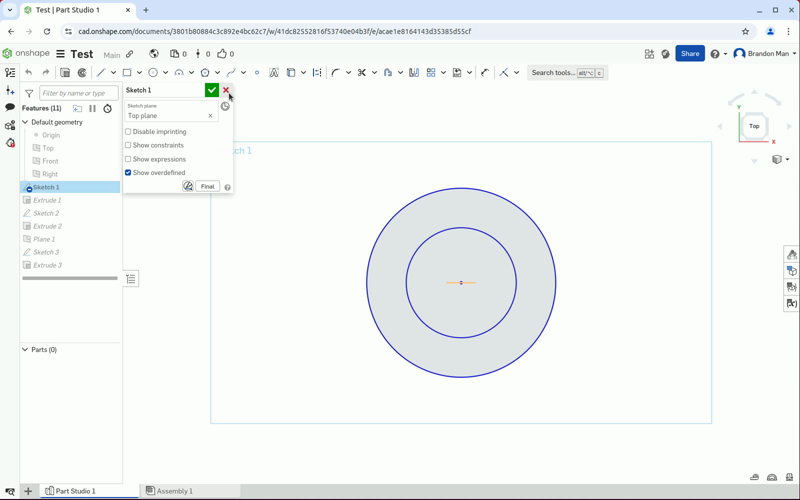
key(shift+s)
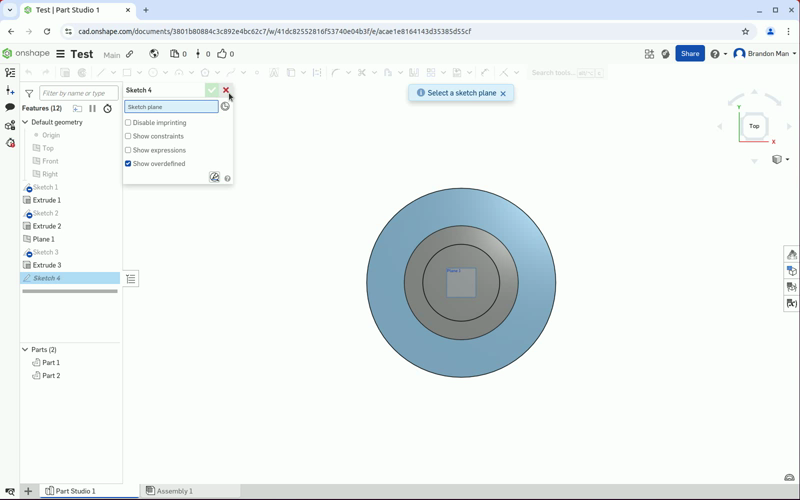
mouse_move(73, 150)
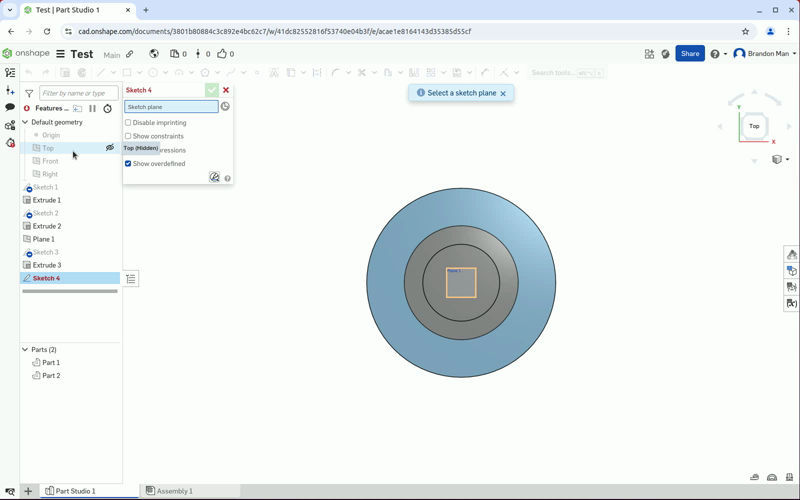
click(73, 150)
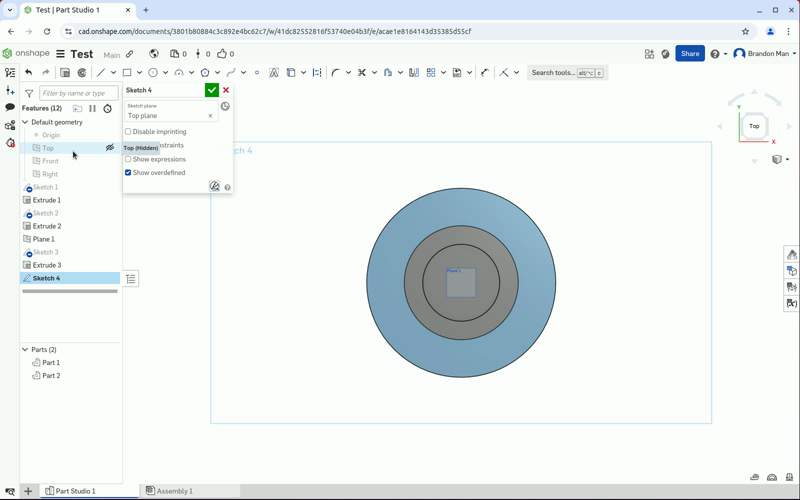
mouse_move(73, 352)
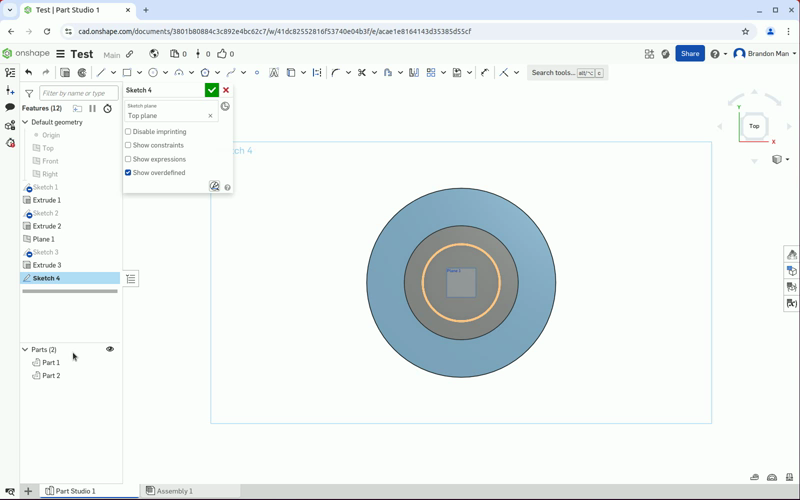
key(y)
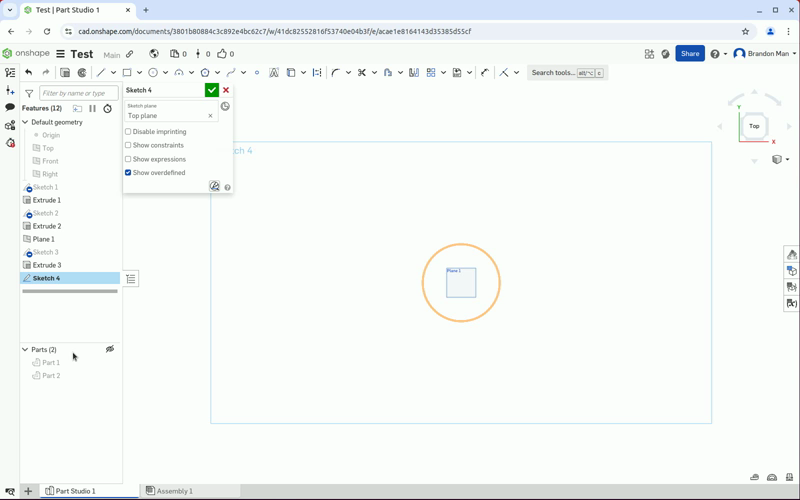
key(c)
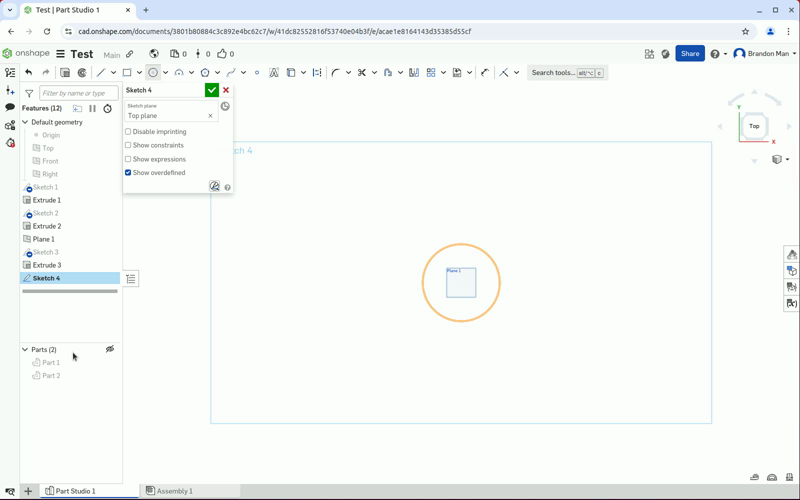
key_down(shift)
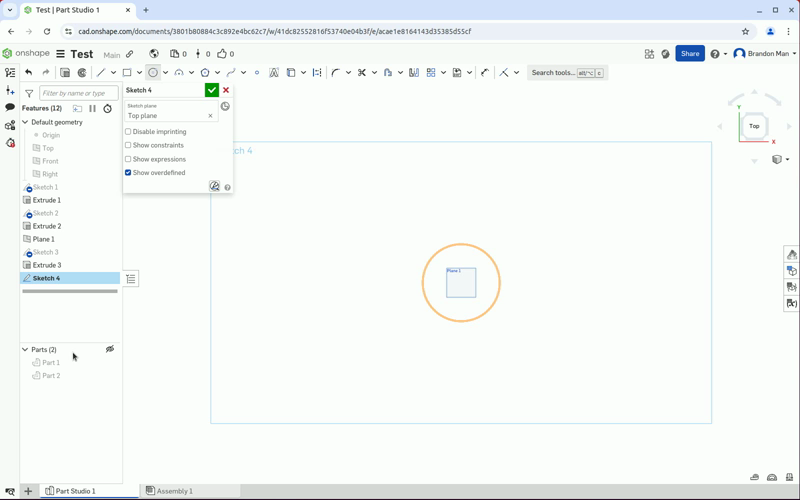
mouse_move(461, 282)
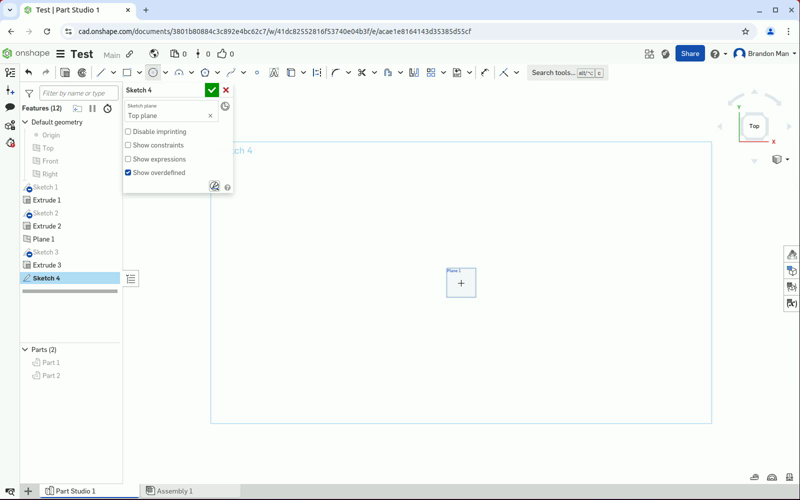
click(461, 282)
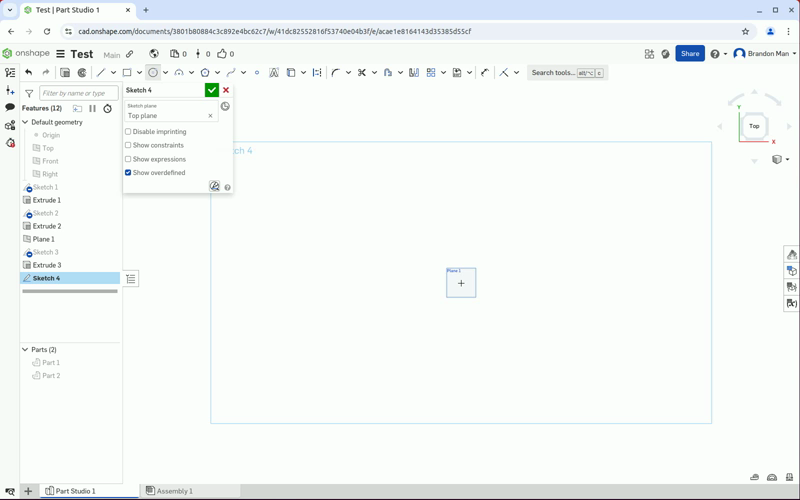
key_up(shift)
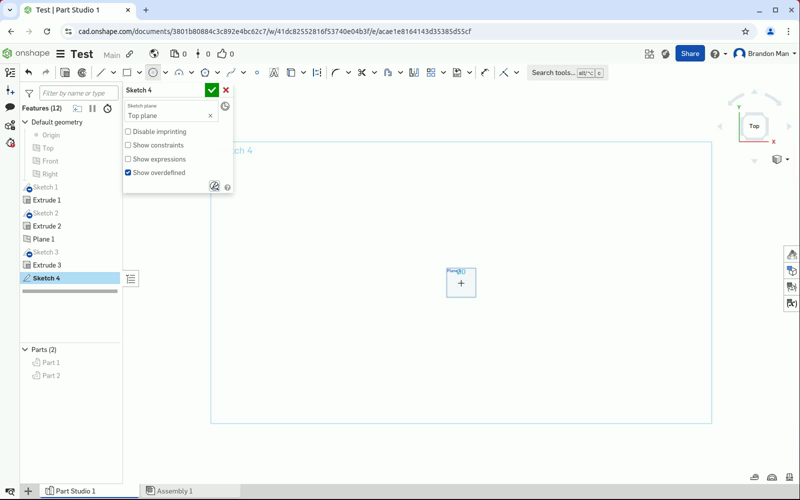
mouse_move(518, 282)
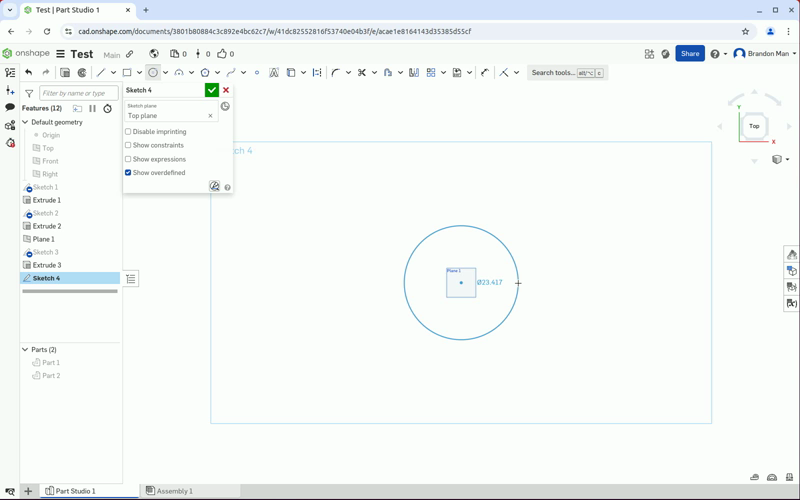
click(518, 282)
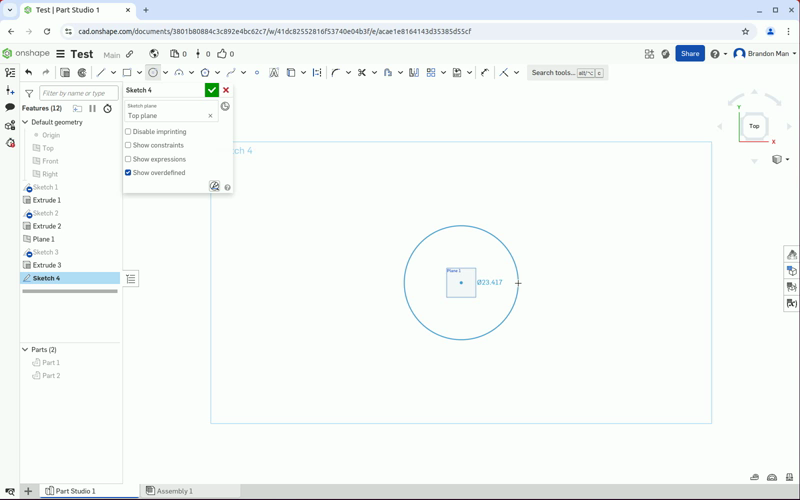
key(esc)
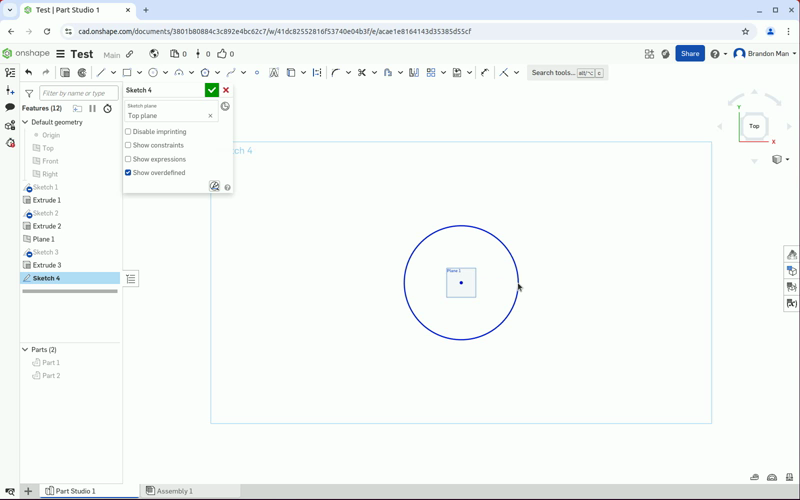
mouse_move(435, 301)
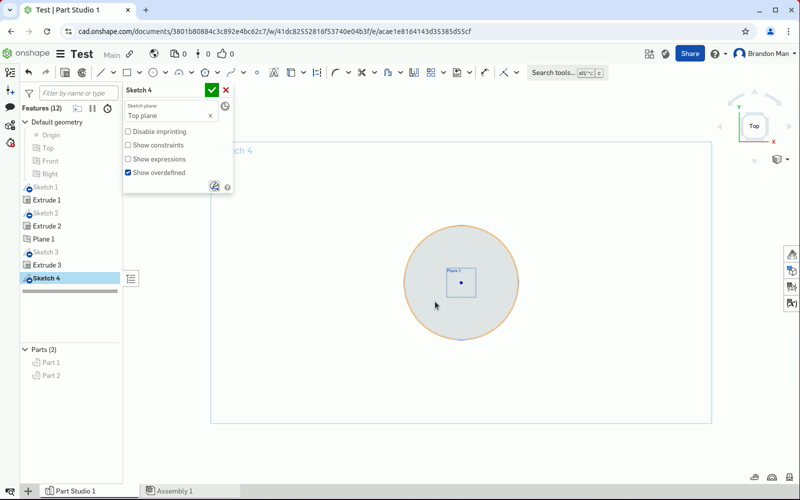
click(435, 301)
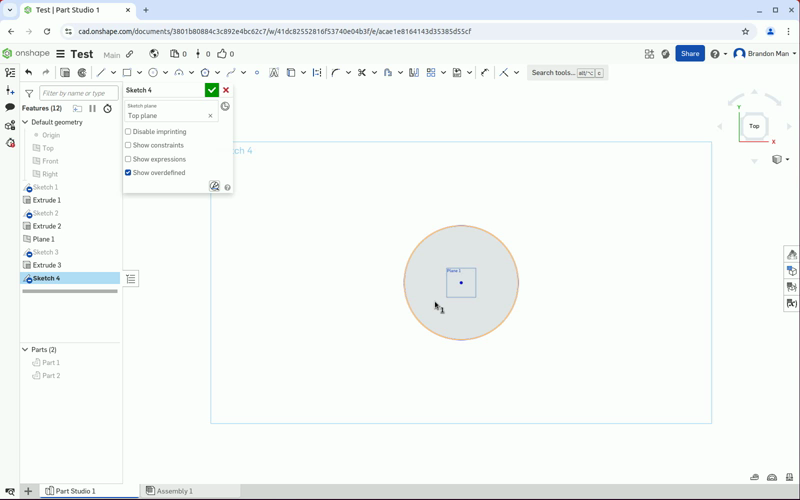
mouse_move(73, 352)
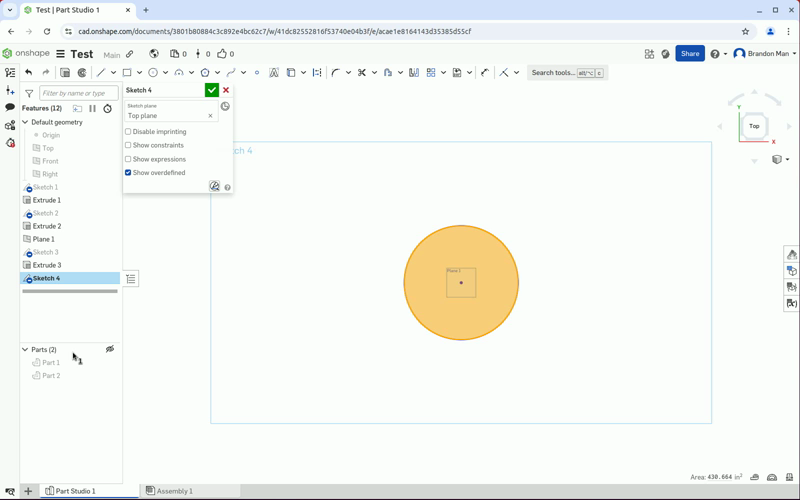
key(shift+y)
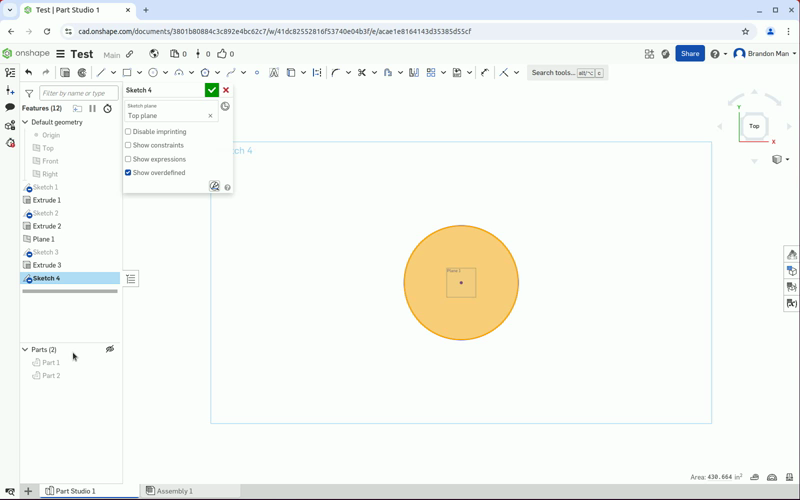
key(shift+e)
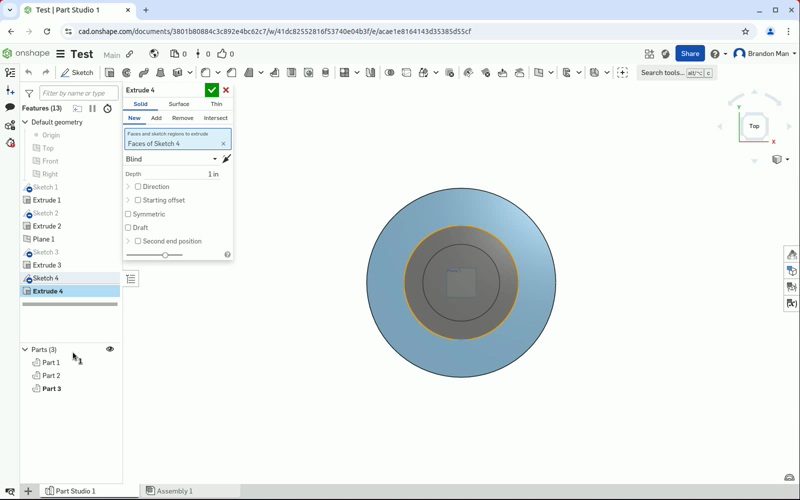
mouse_move(143, 106)
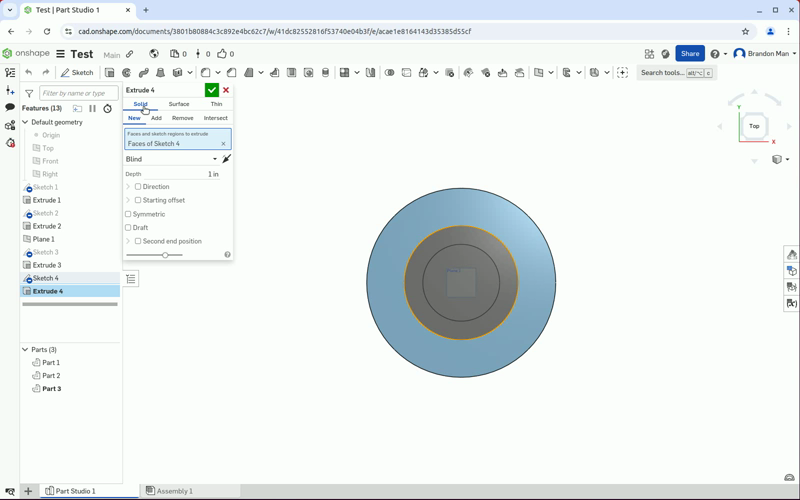
click(143, 106)
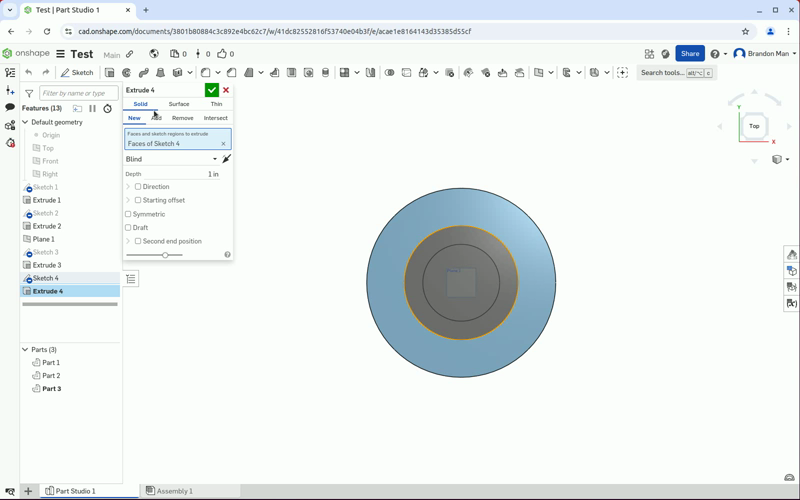
mouse_move(186, 120)
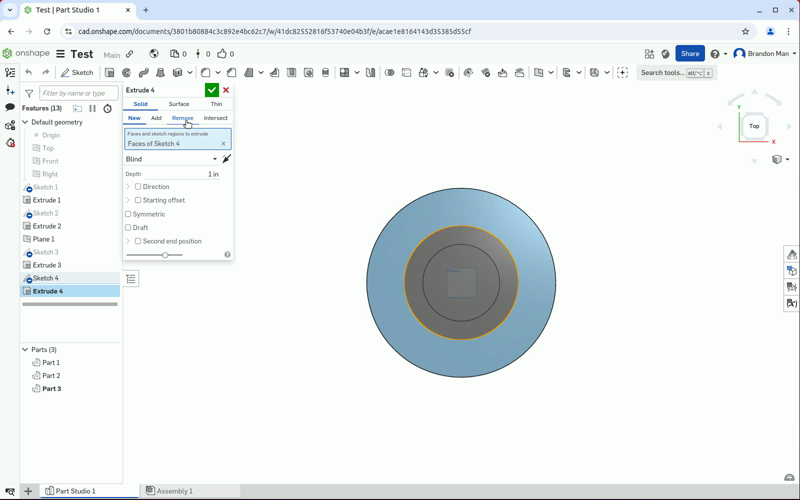
click(186, 120)
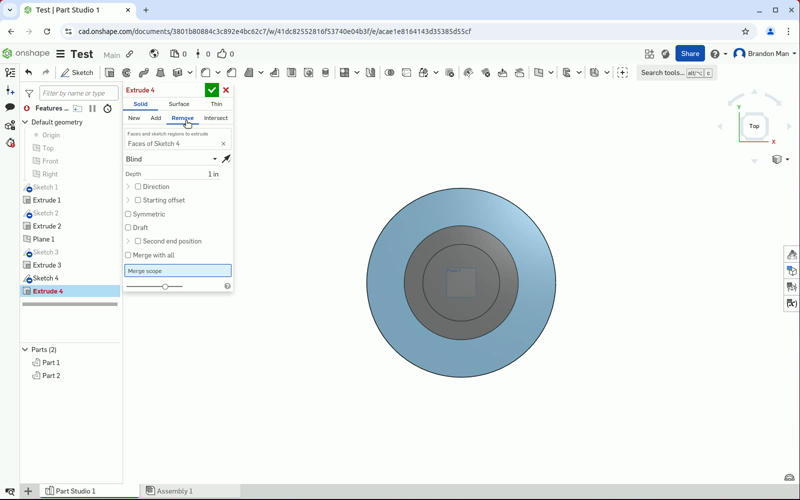
key(tab, 4)
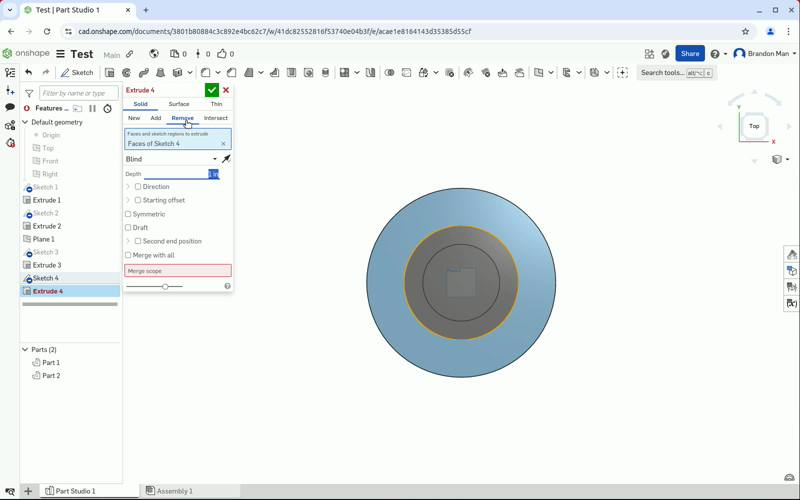
text(-1.444)
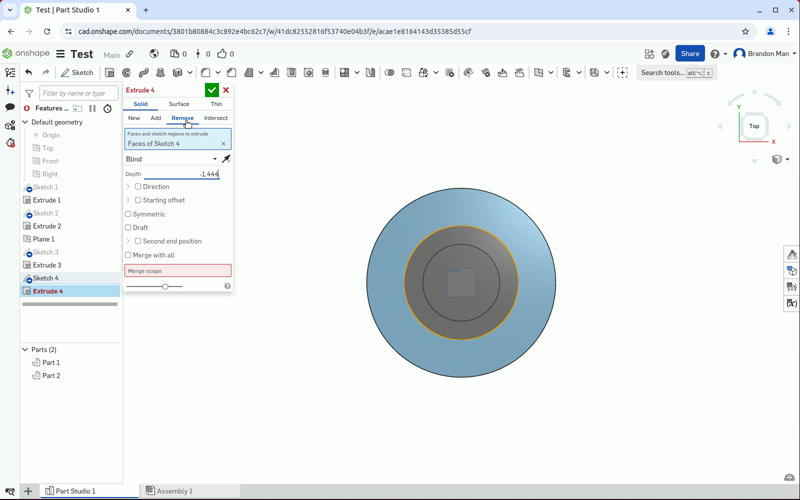
key(tab, 6)
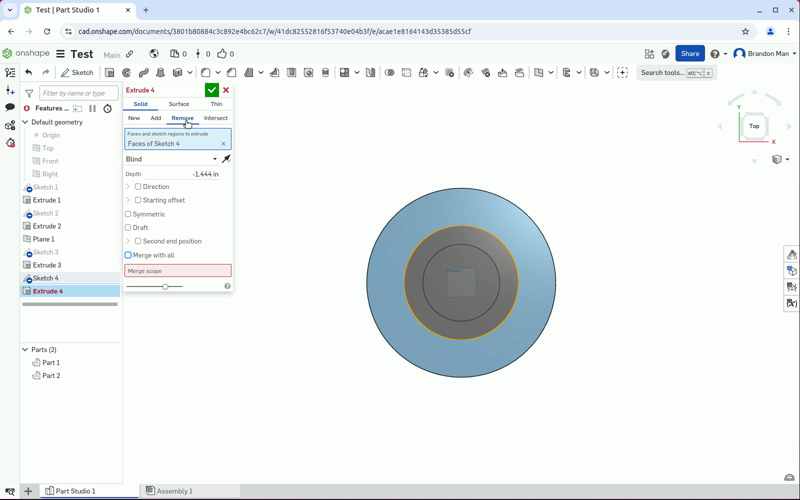
key(space)
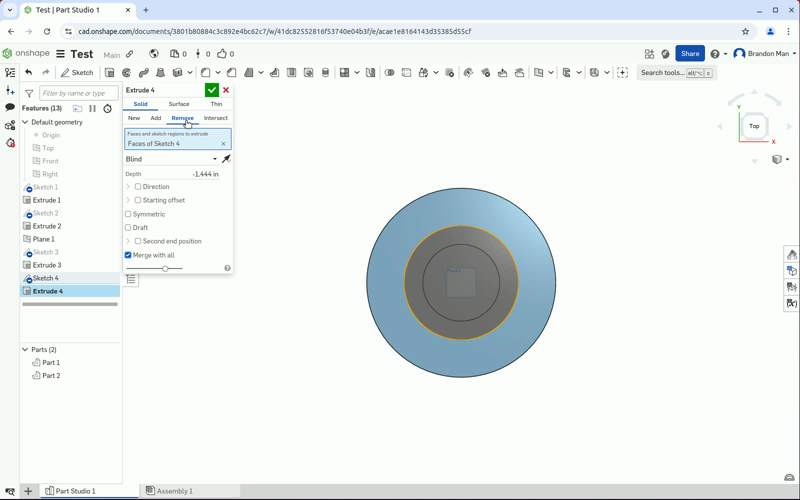
key(enter)
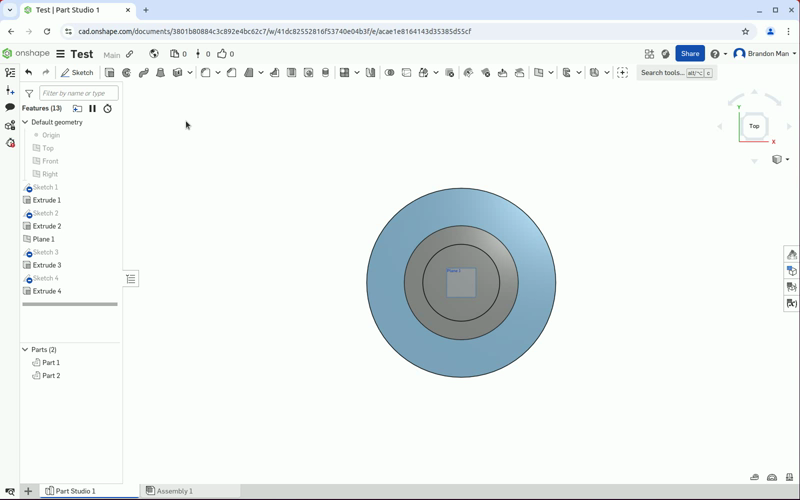
key(shift+h)
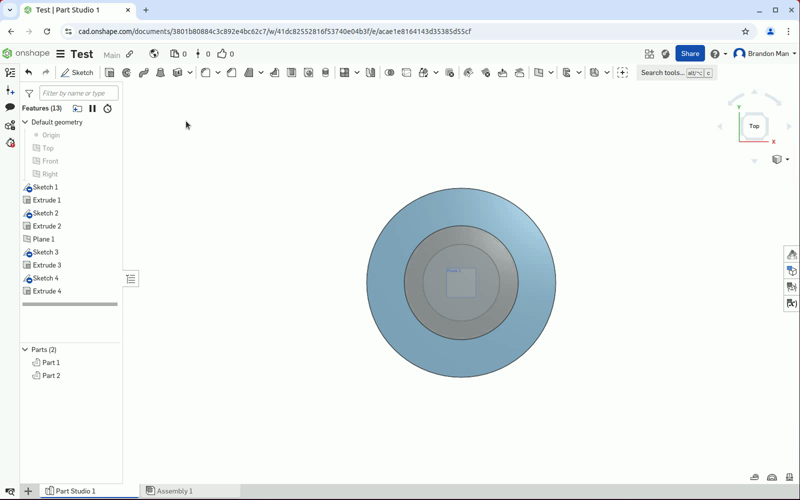
key(shift+h)
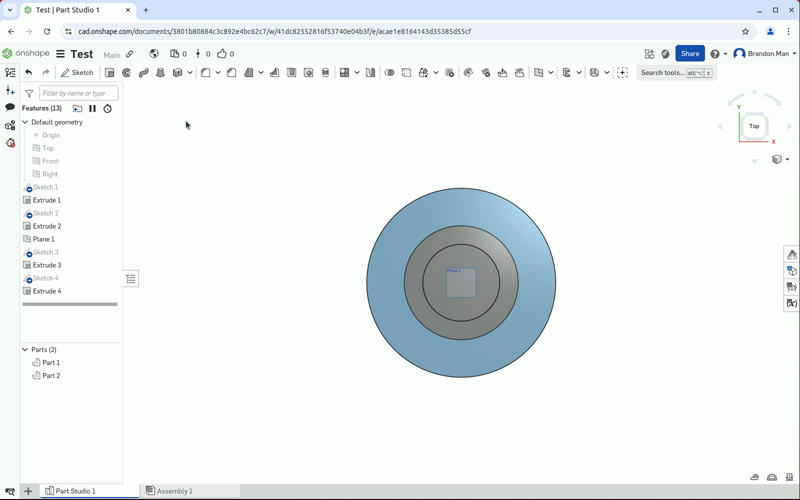
mouse_move(73, 189)
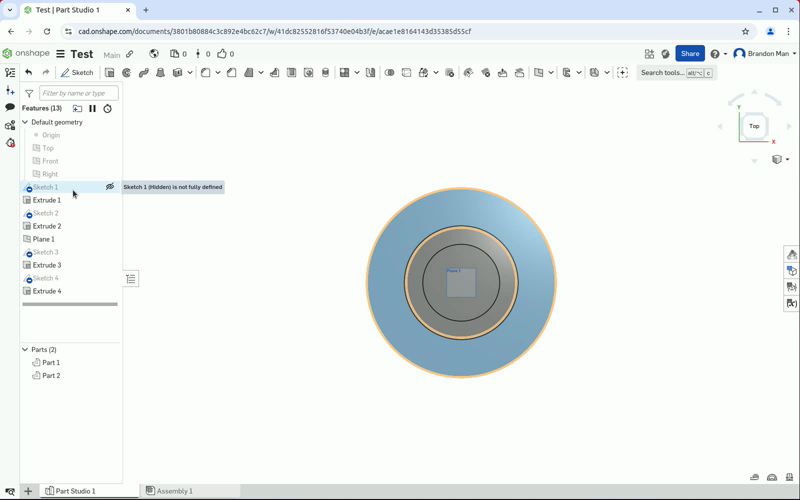
click(73, 189)
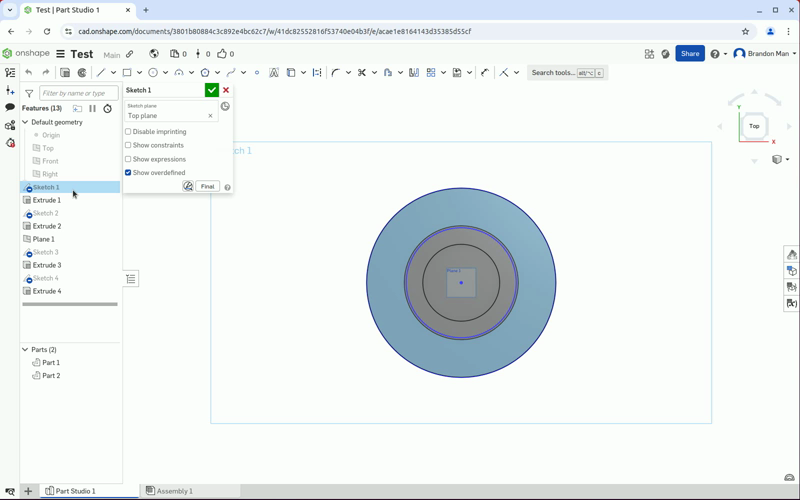
mouse_move(229, 92)
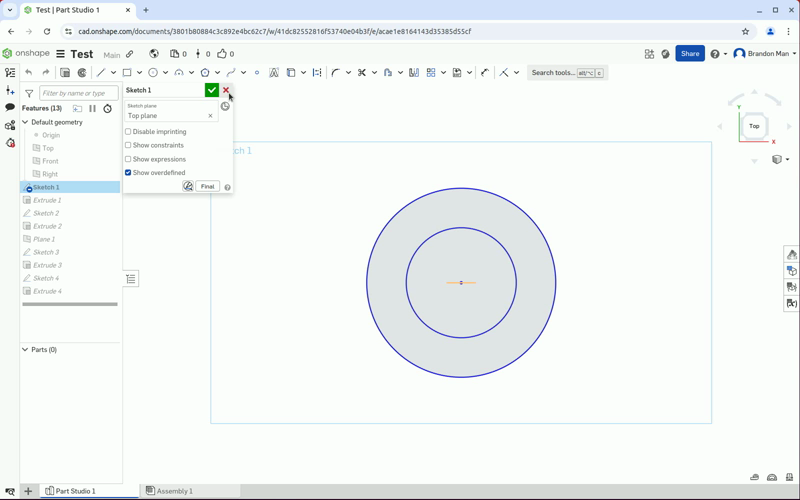
click(229, 92)
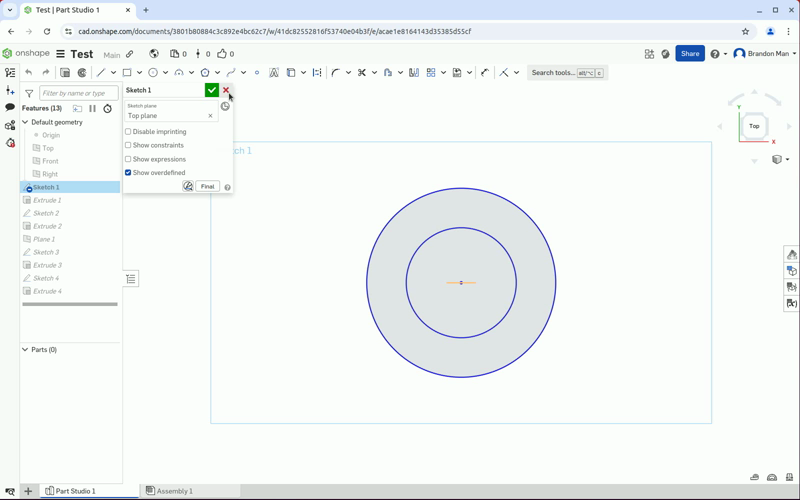
key(shift+s)
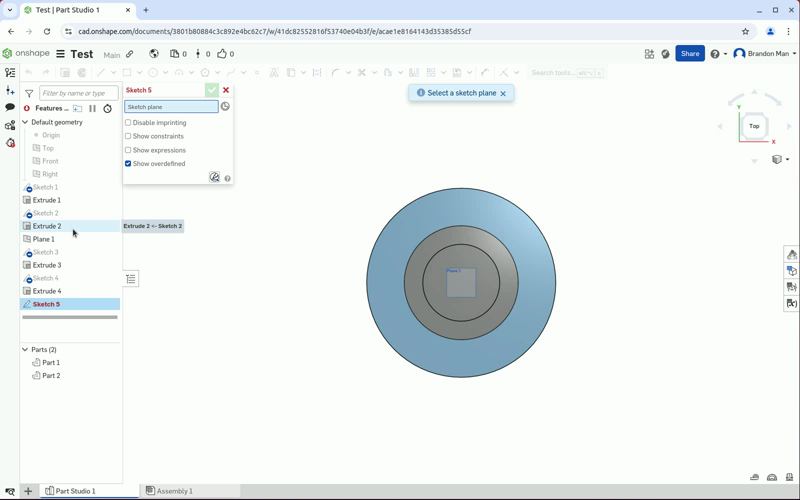
scroll(3)
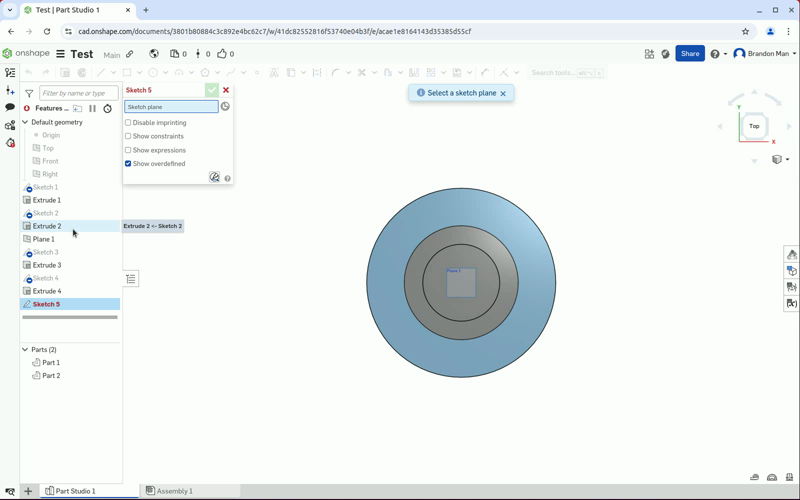
mouse_move(73, 150)
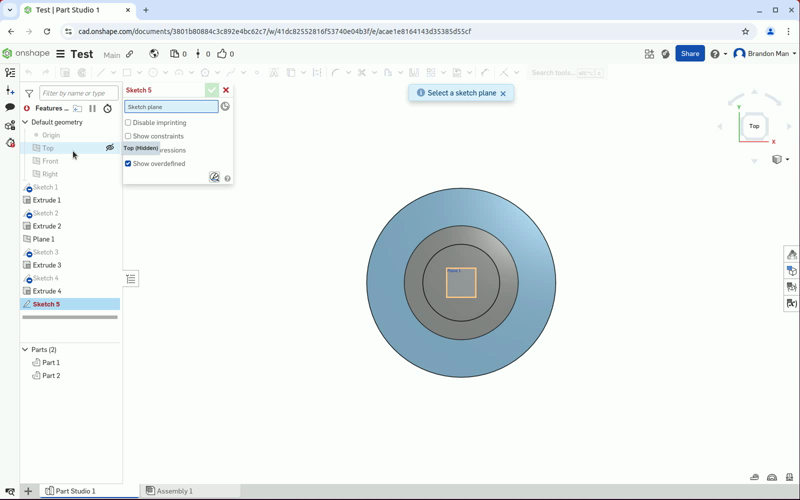
click(73, 150)
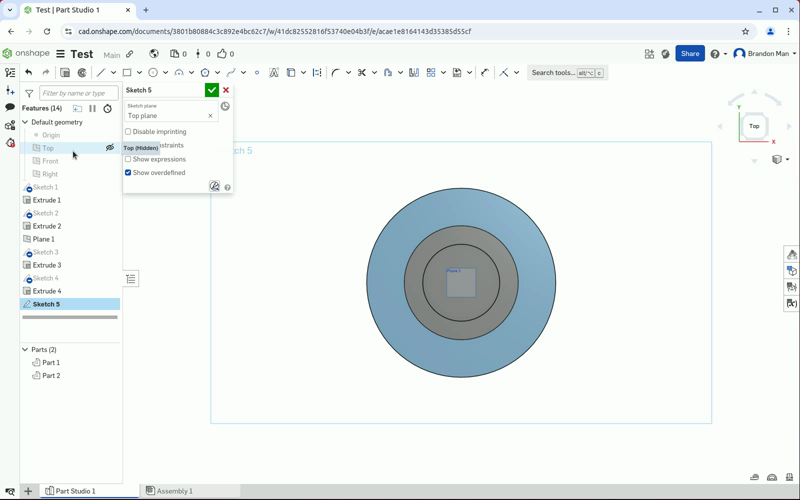
mouse_move(73, 352)
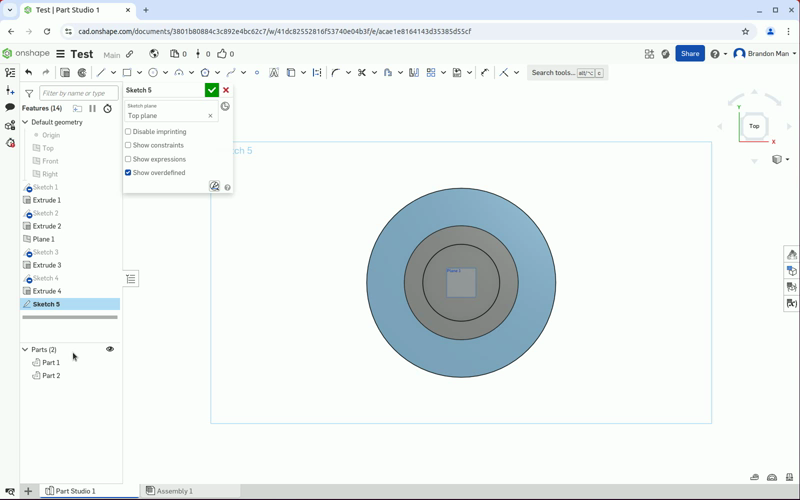
key(y)
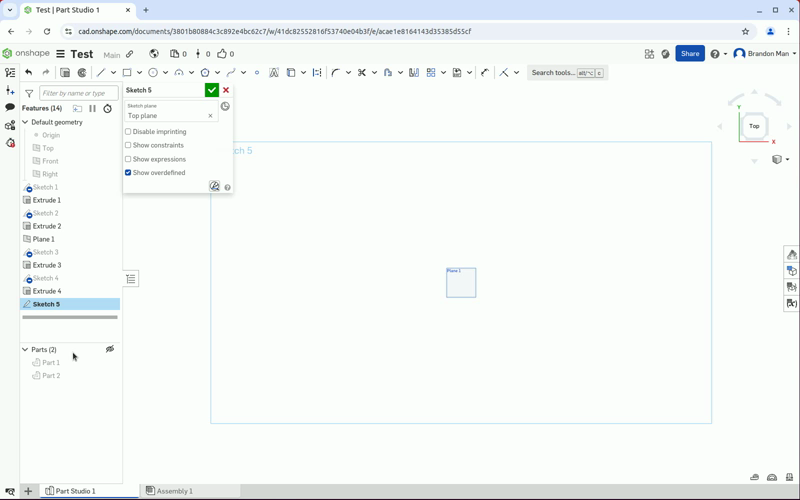
key(c)
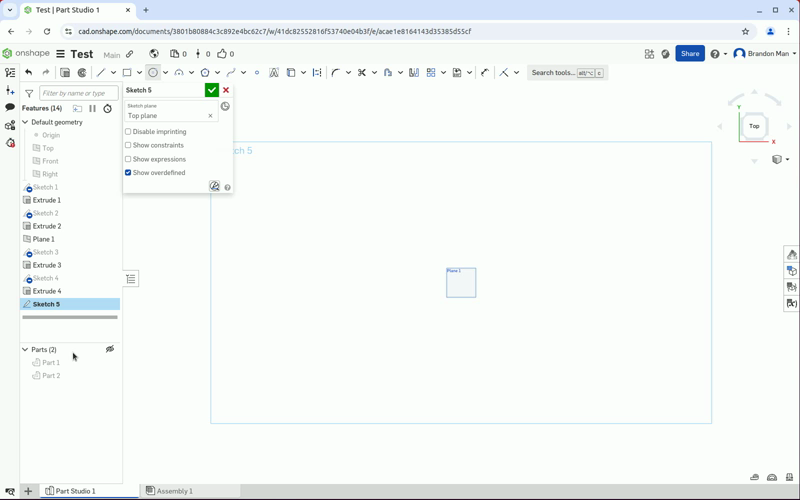
key_down(shift)
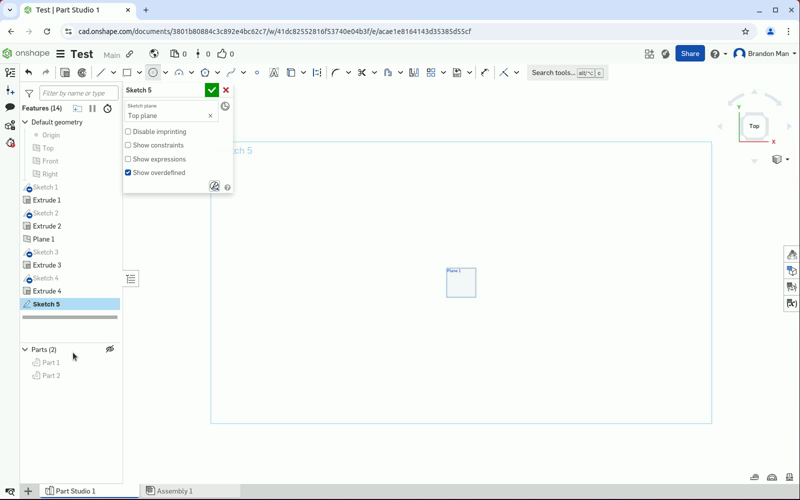
mouse_move(460, 282)
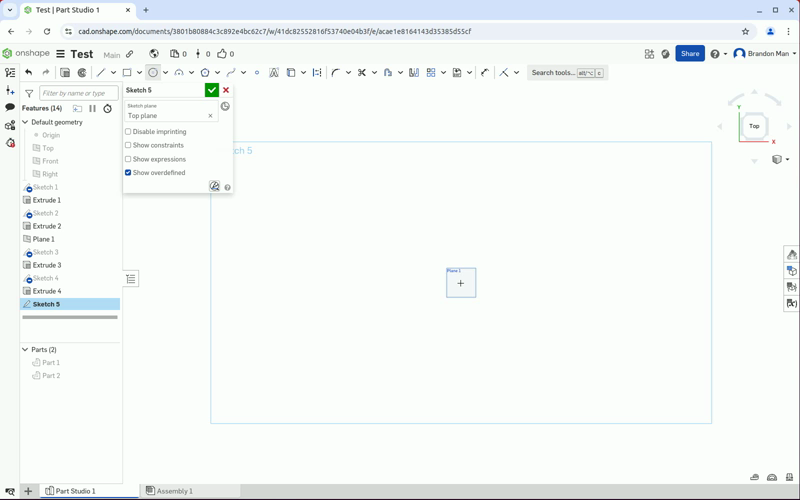
click(460, 282)
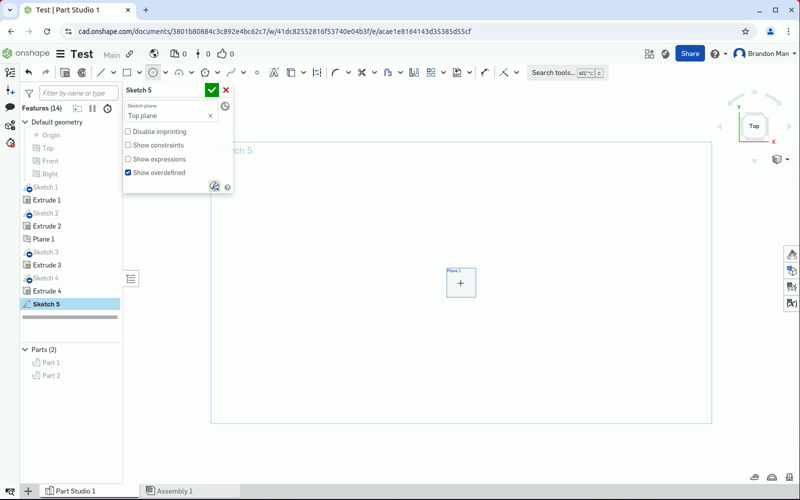
key_up(shift)
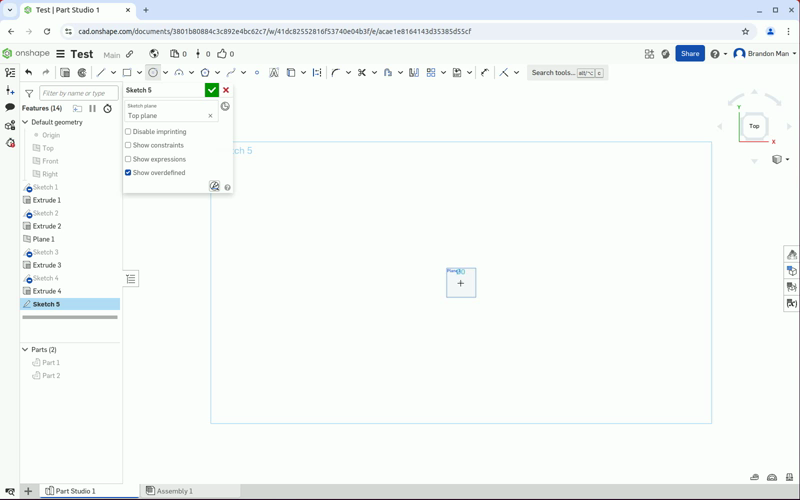
mouse_move(547, 282)
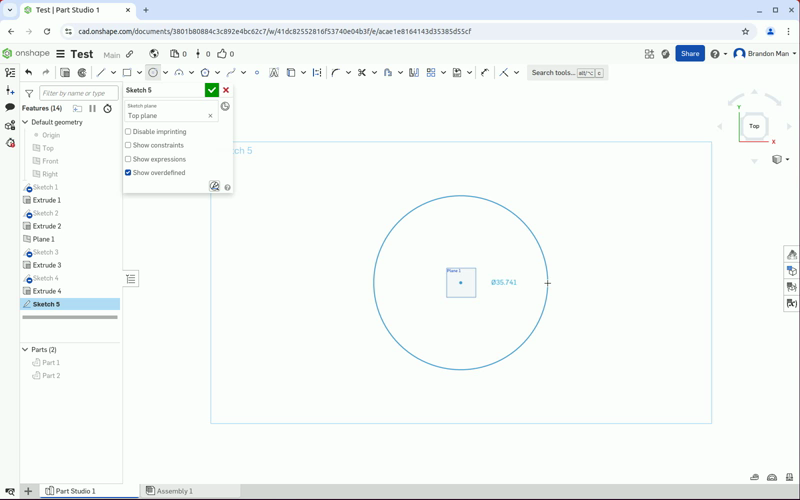
click(547, 282)
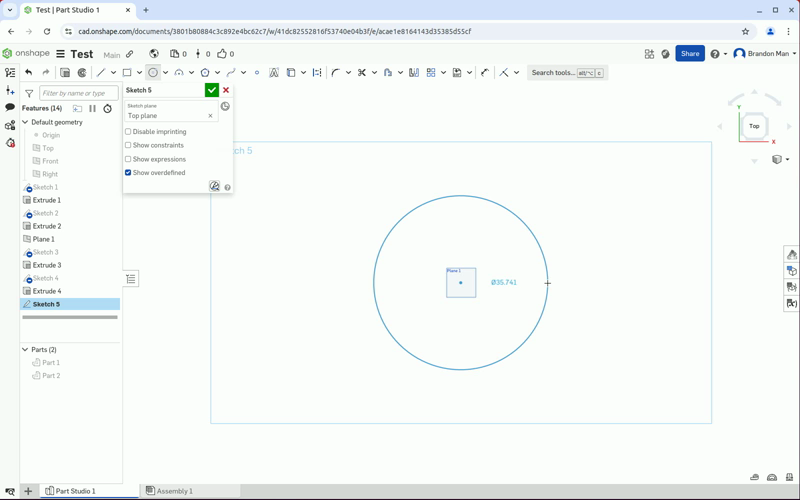
key(esc)
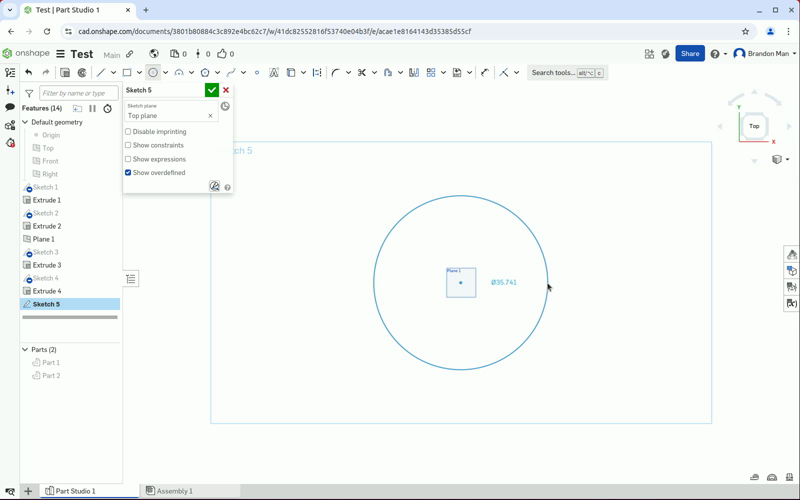
key(c)
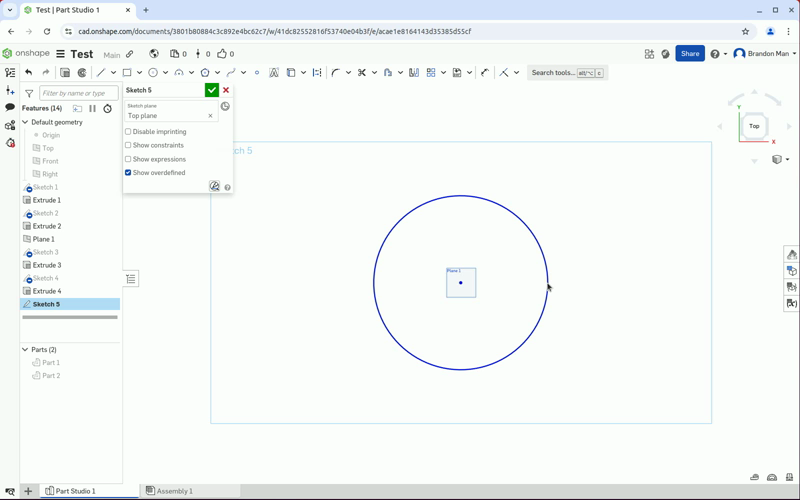
key_down(shift)
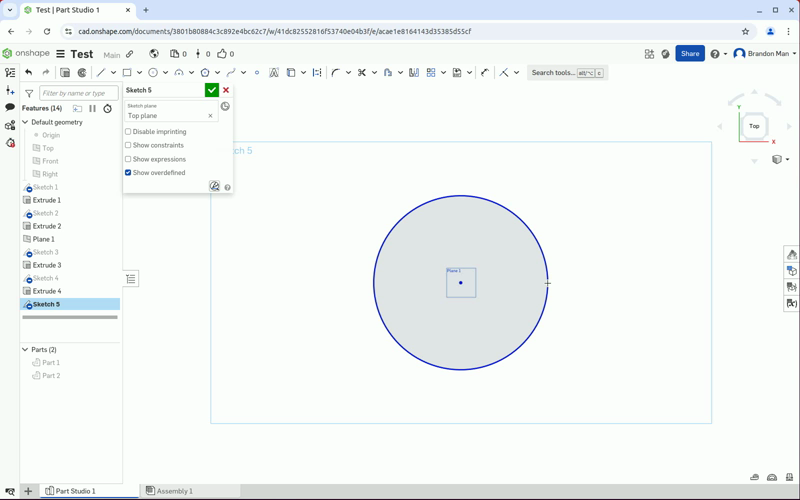
mouse_move(460, 282)
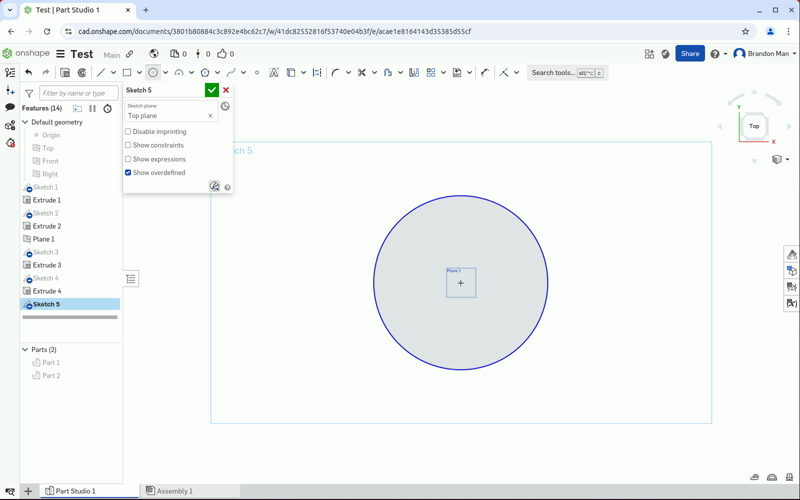
click(460, 282)
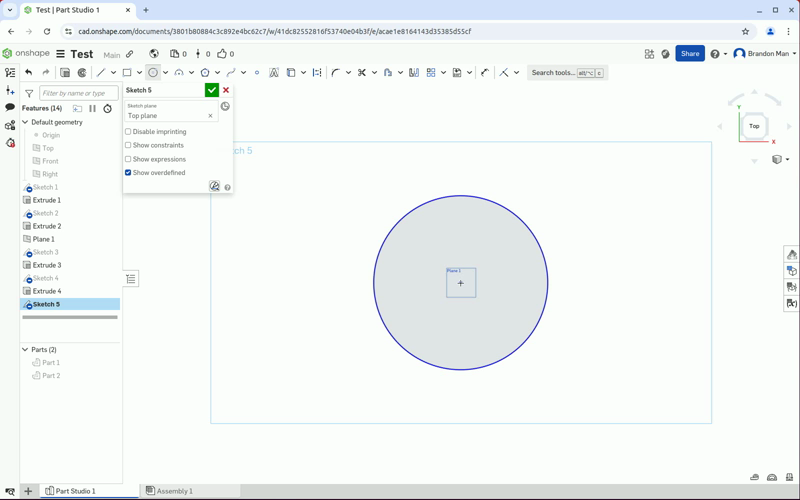
key_up(shift)
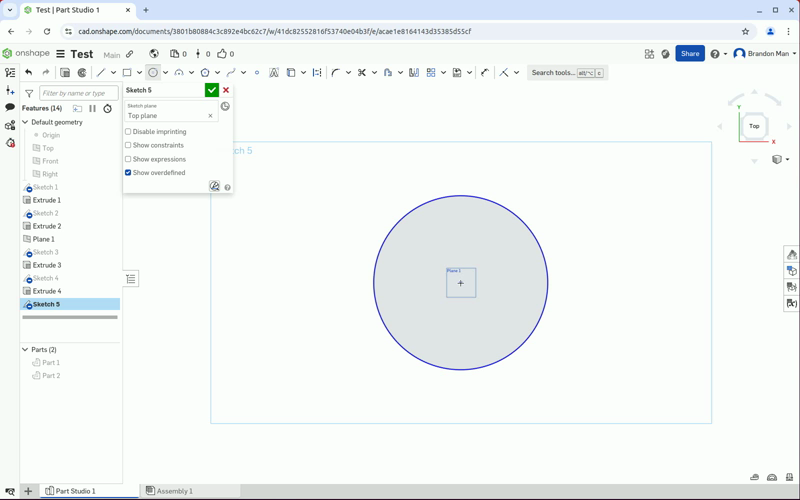
mouse_move(516, 282)
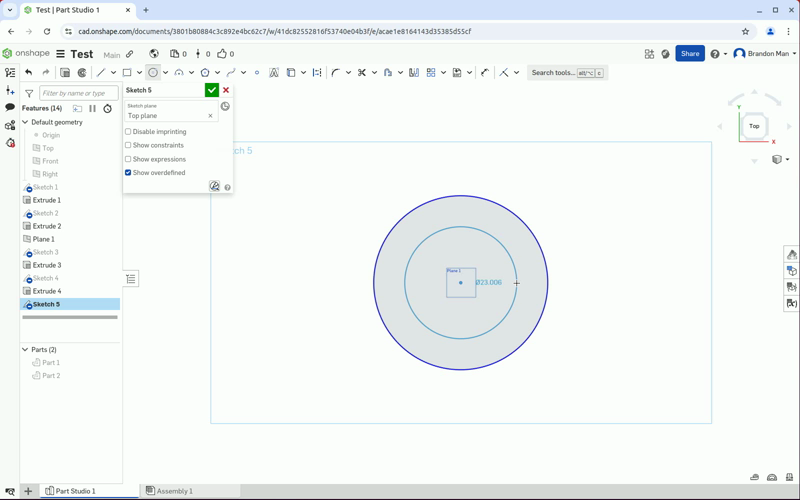
click(516, 282)
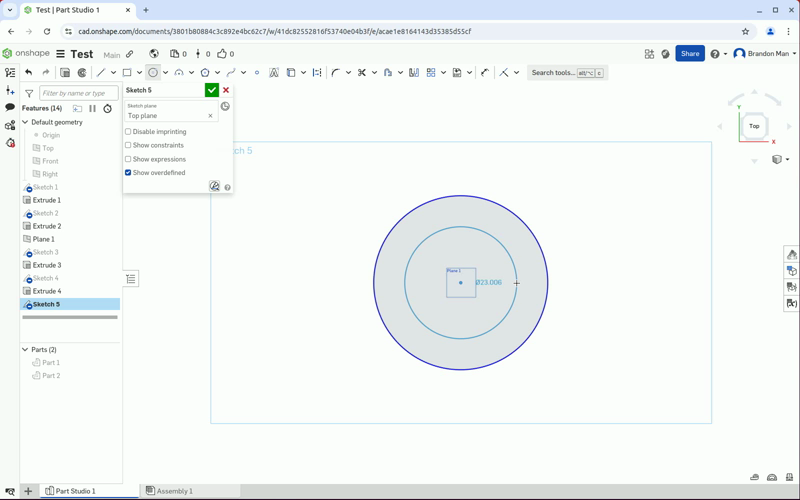
key(esc)
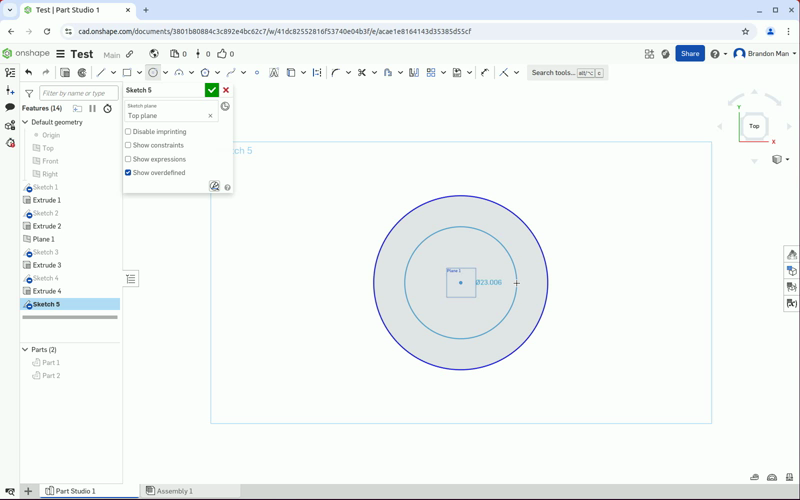
mouse_move(441, 212)
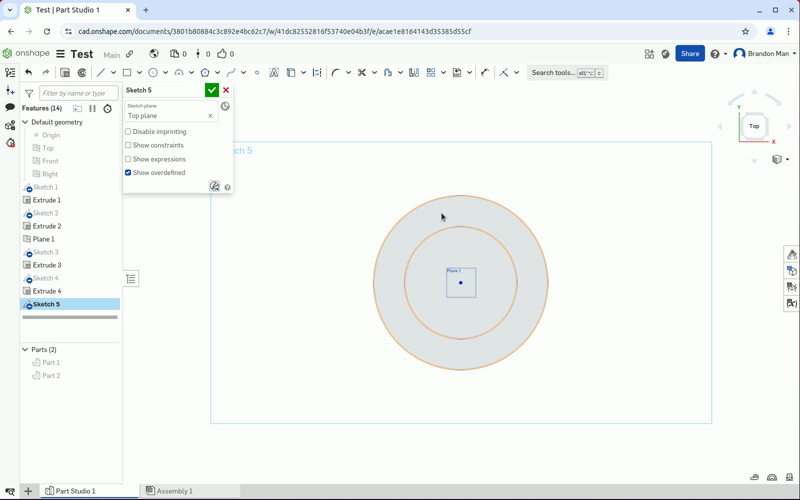
click(441, 212)
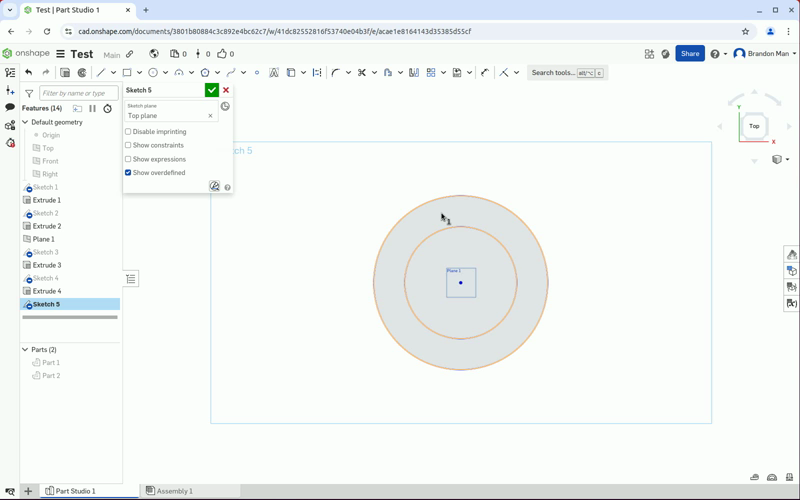
mouse_move(73, 352)
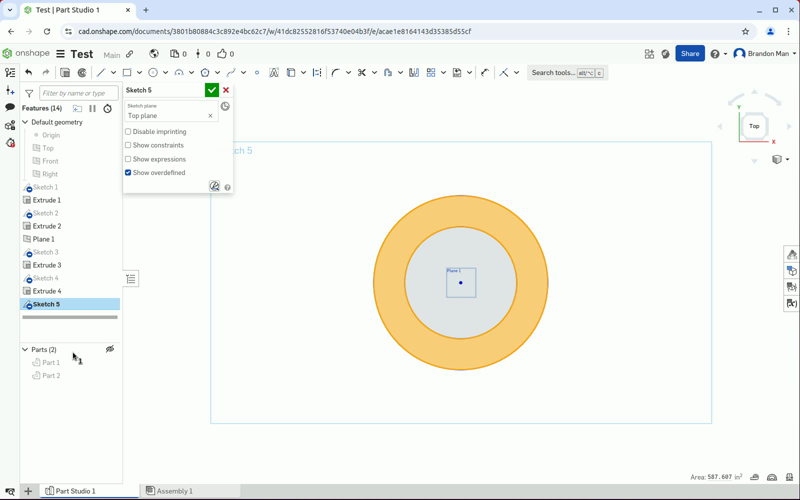
key(shift+y)
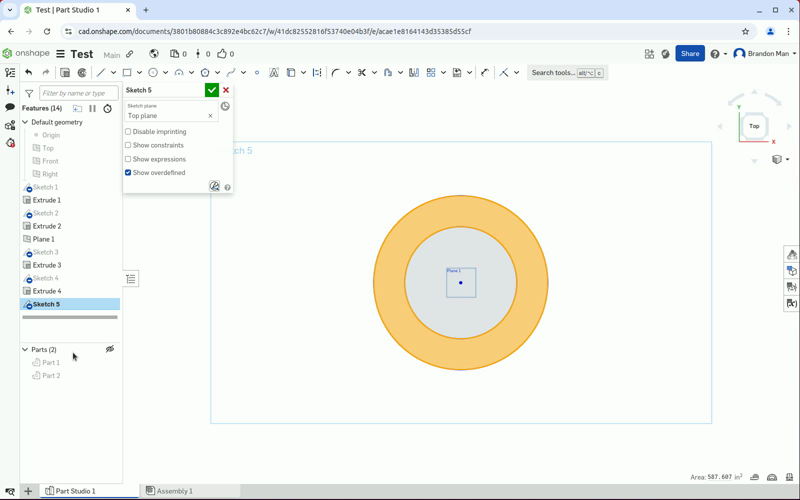
key(shift+e)
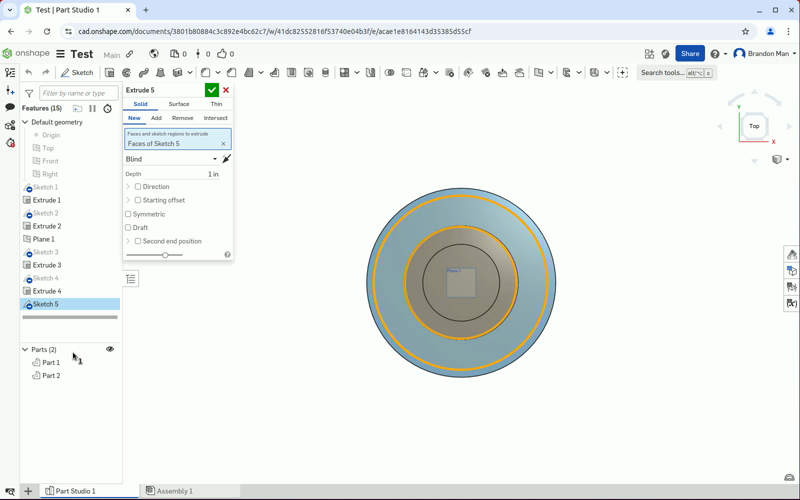
mouse_move(143, 106)
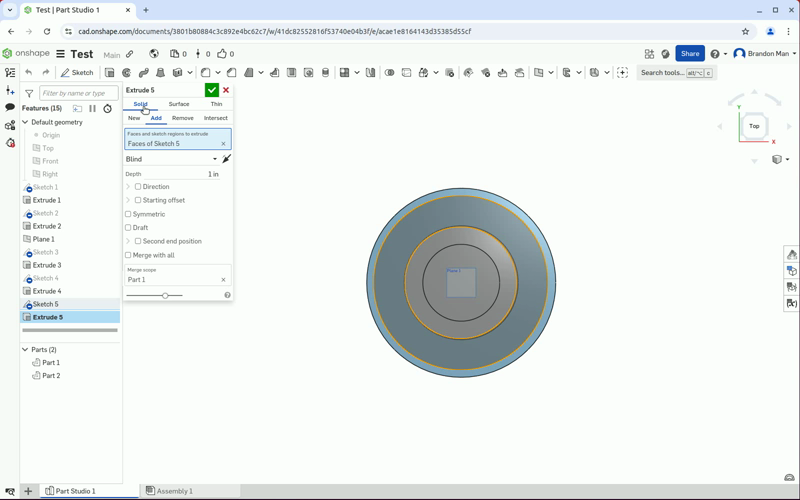
click(143, 106)
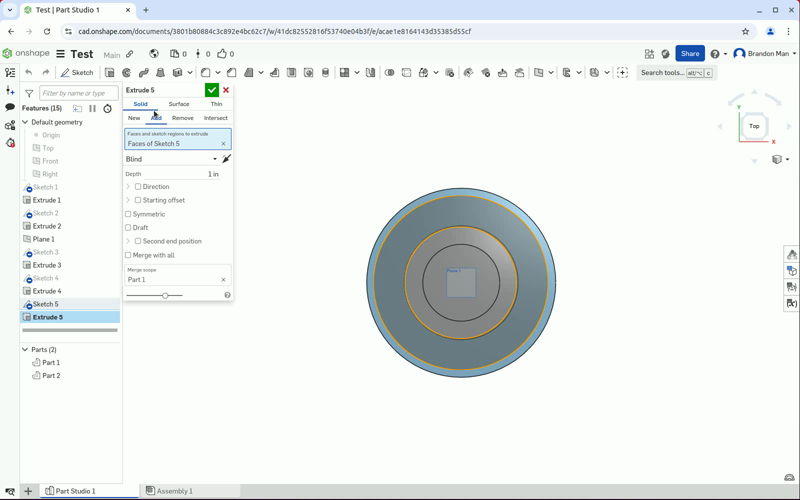
mouse_move(186, 120)
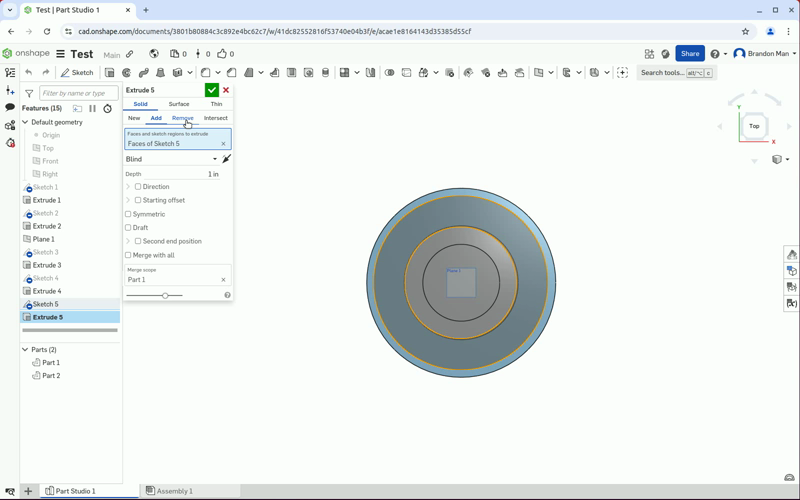
click(186, 120)
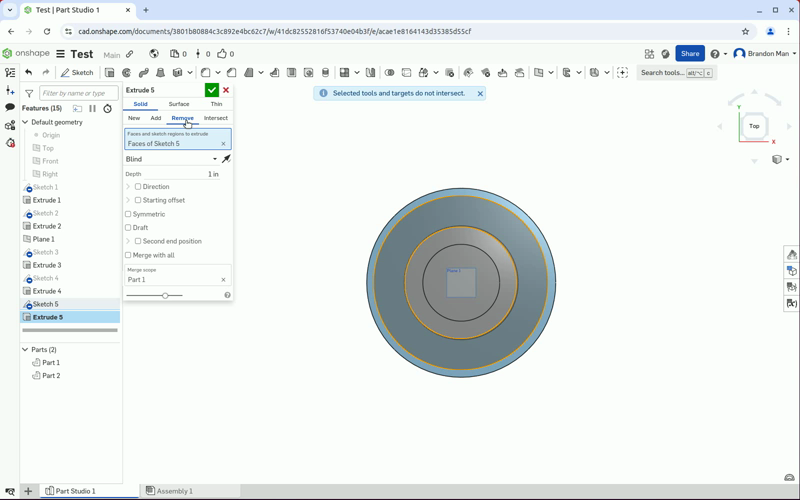
key(tab, 4)
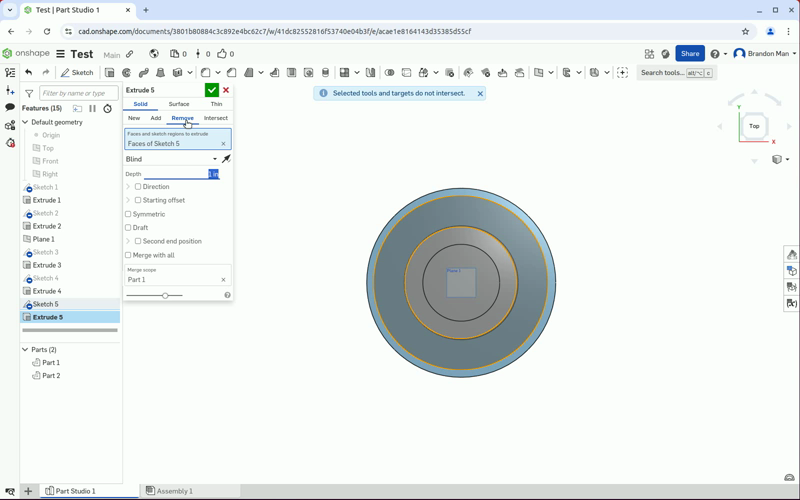
text(-1.444)
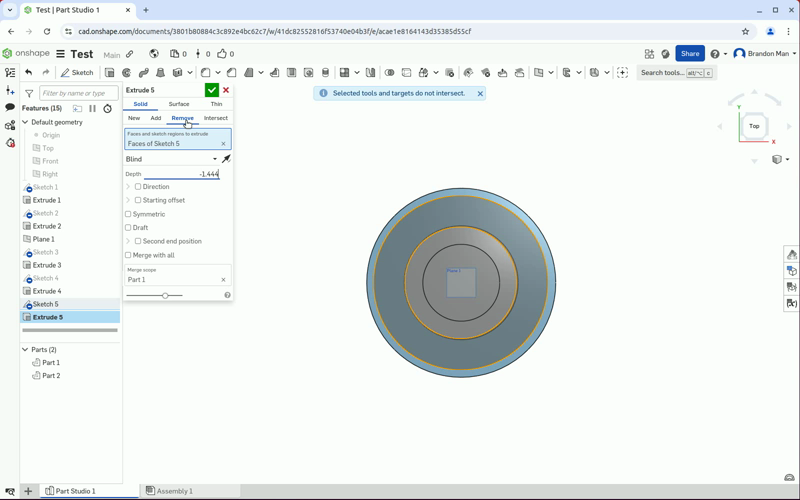
key(tab, 6)
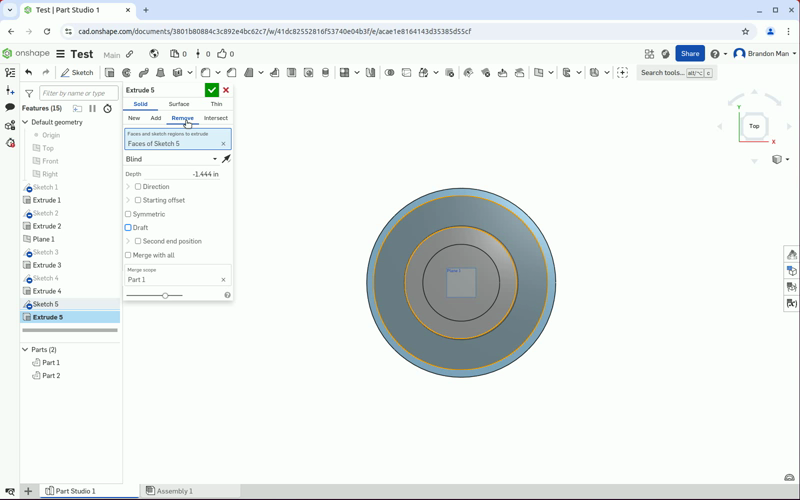
key(space)
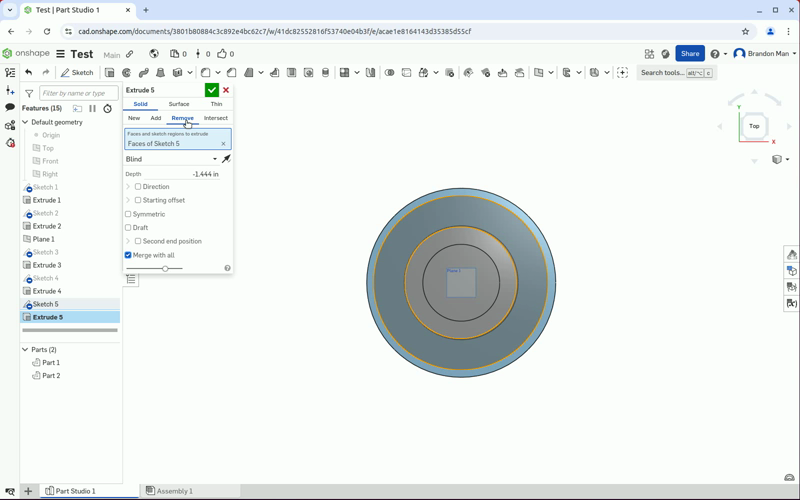
key(enter)
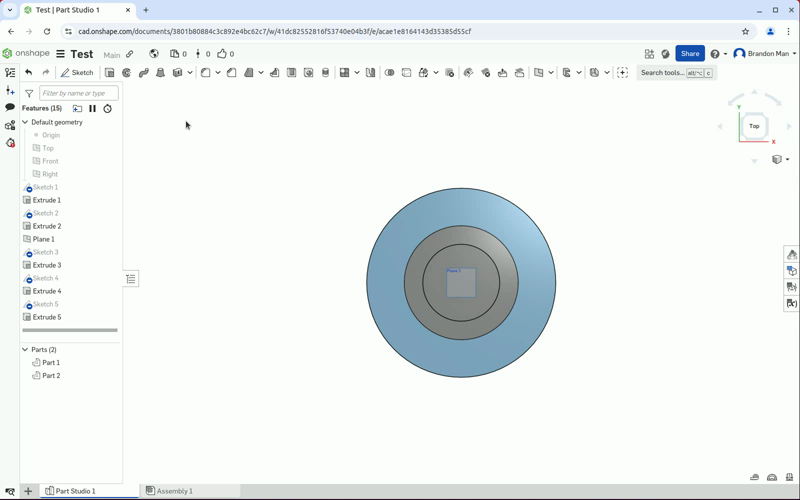
key(shift+h)
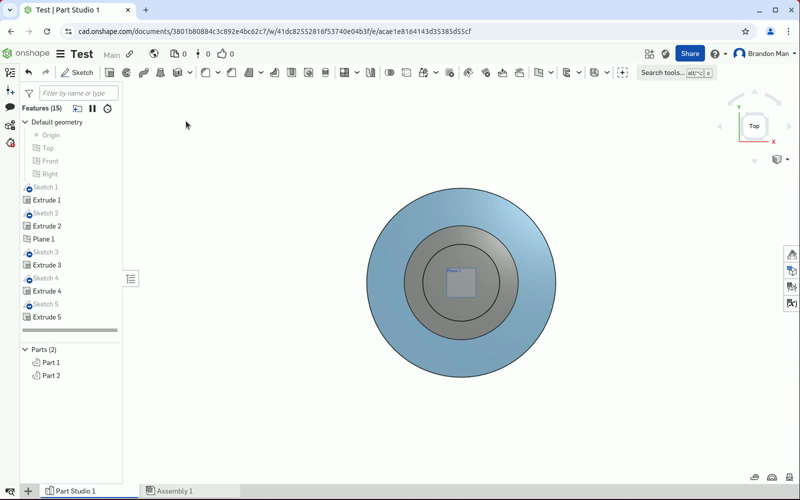
key(shift+h)
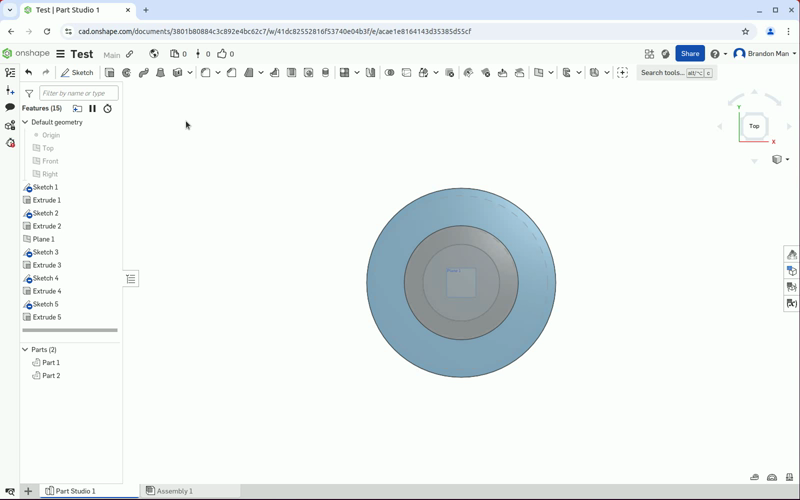
key(shift+7)
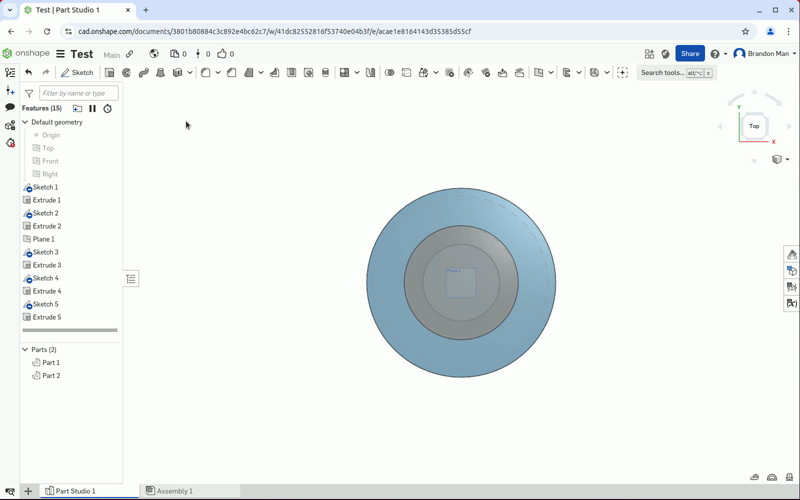
key(up, 3)
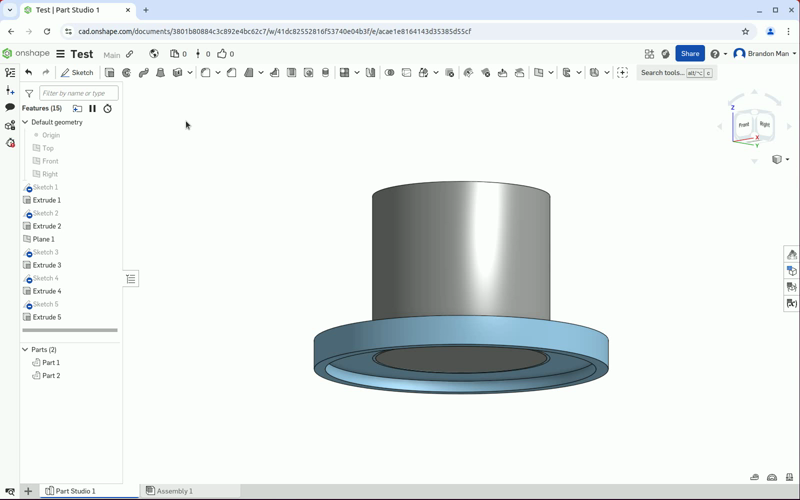
key(left, 3)
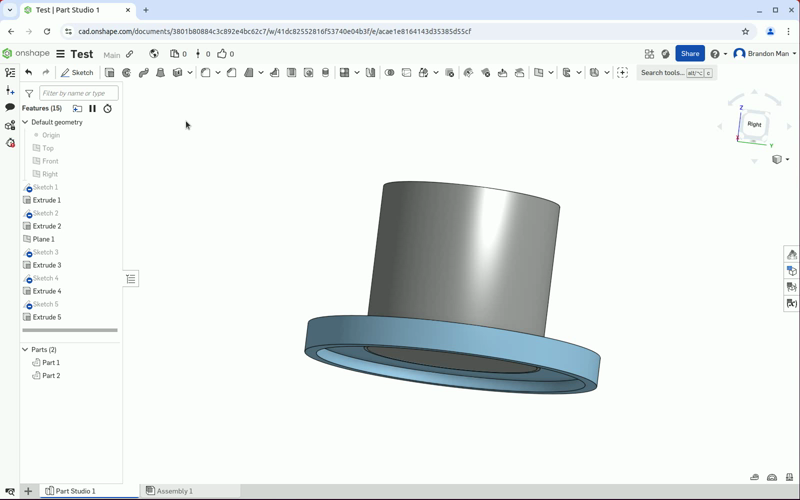
key(right, 3)
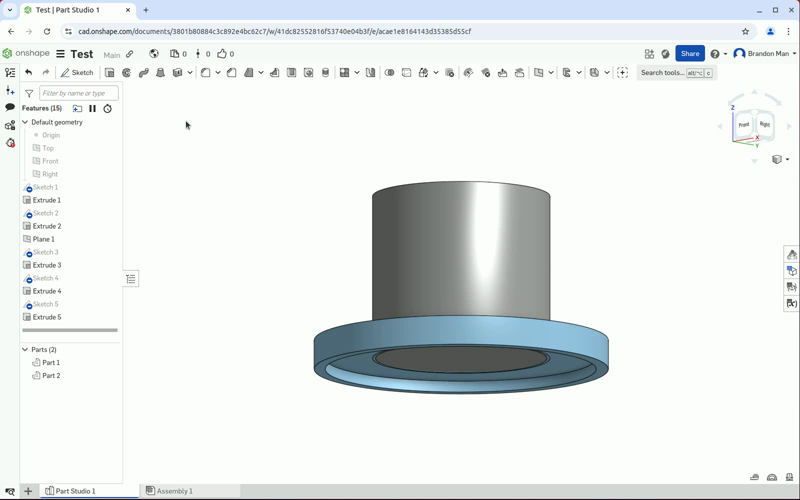
key(down, 3)
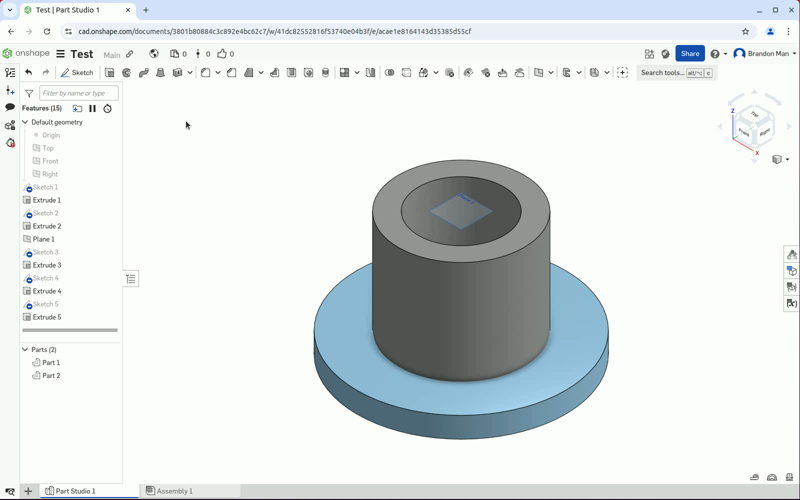
mouse_move(73, 189)
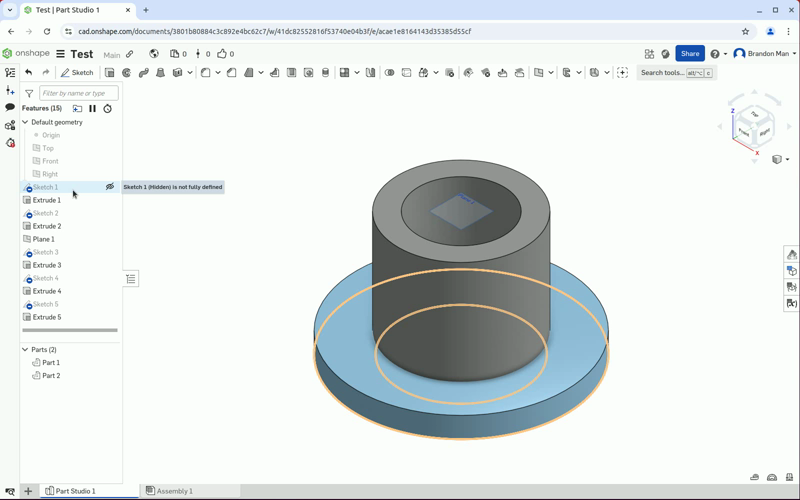
click(73, 189)